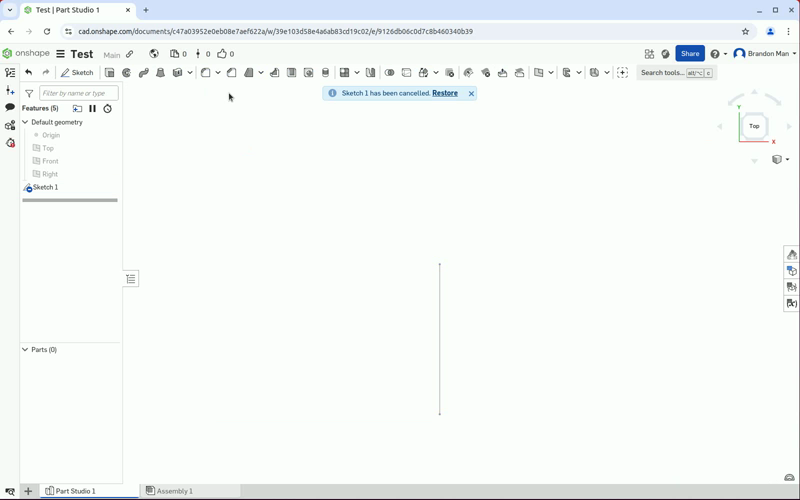
key(shift+h)
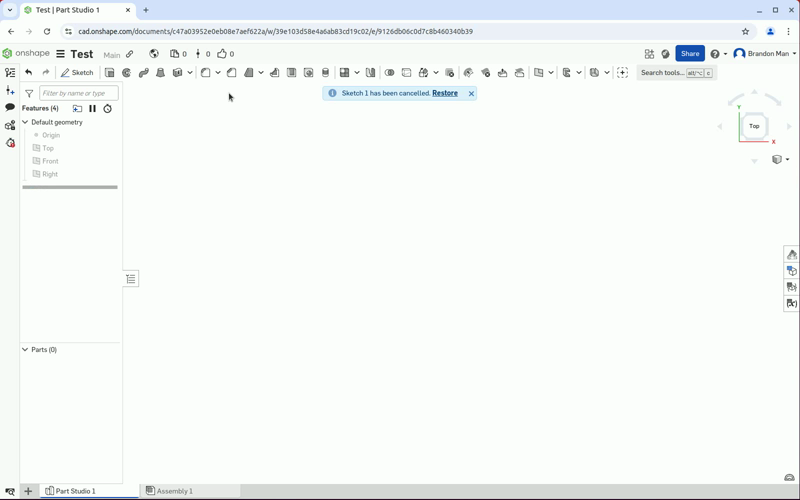
key(shift+s)
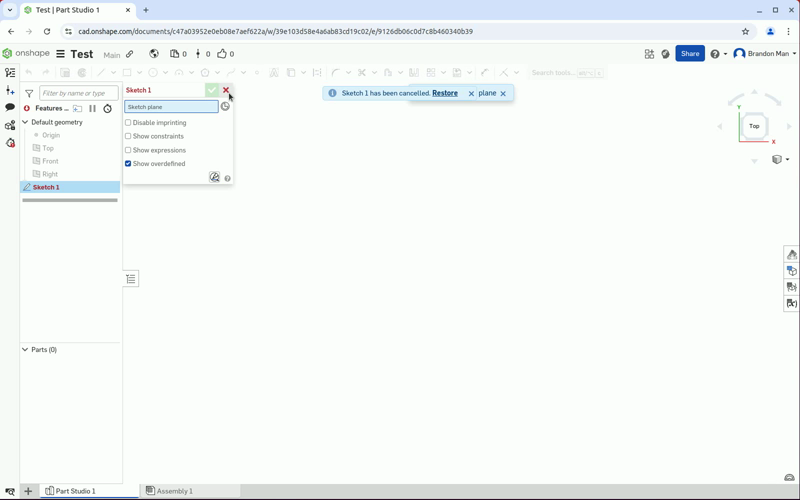
mouse_move(73, 150)
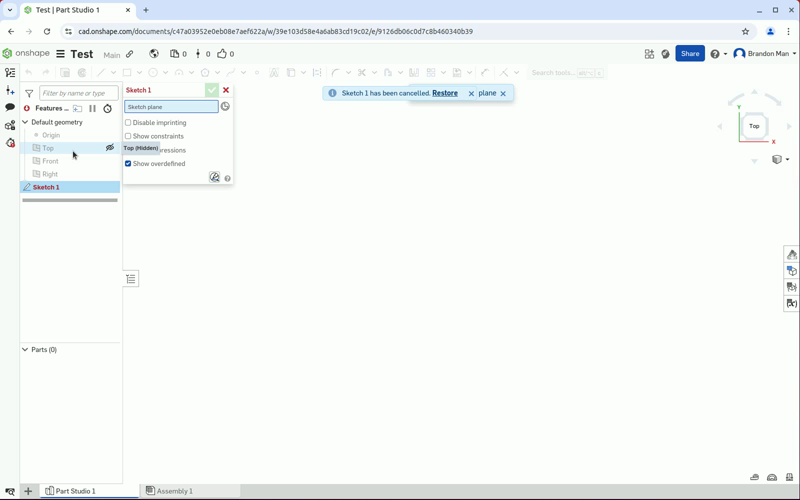
click(73, 150)
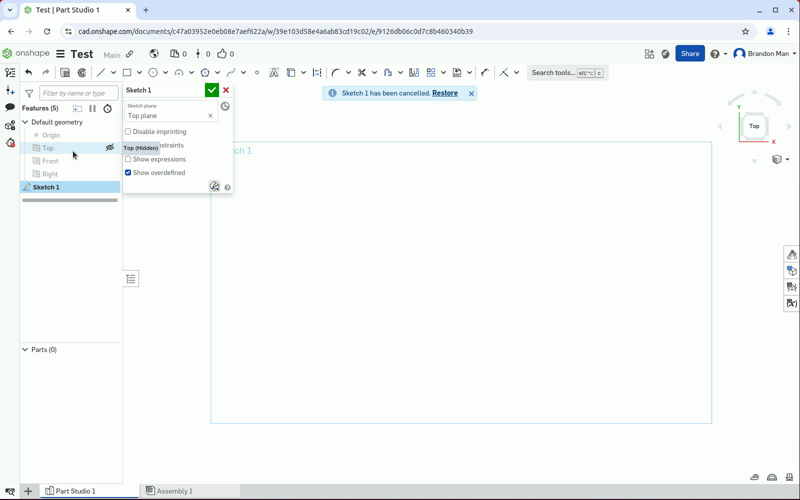
mouse_move(73, 352)
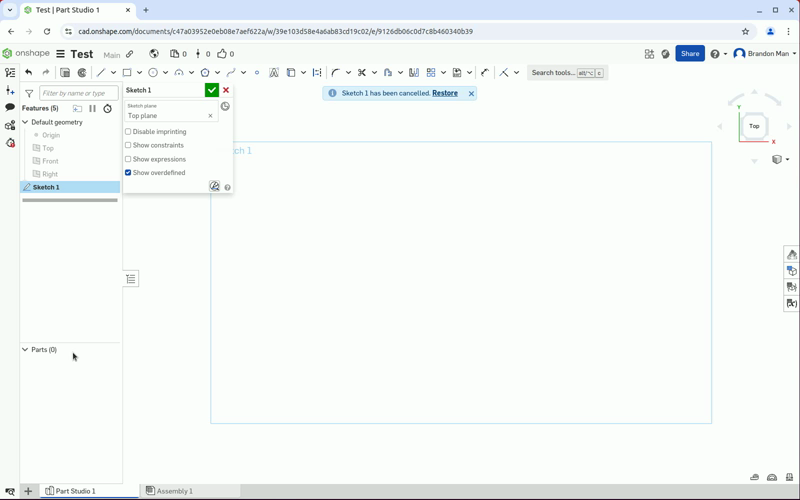
key(y)
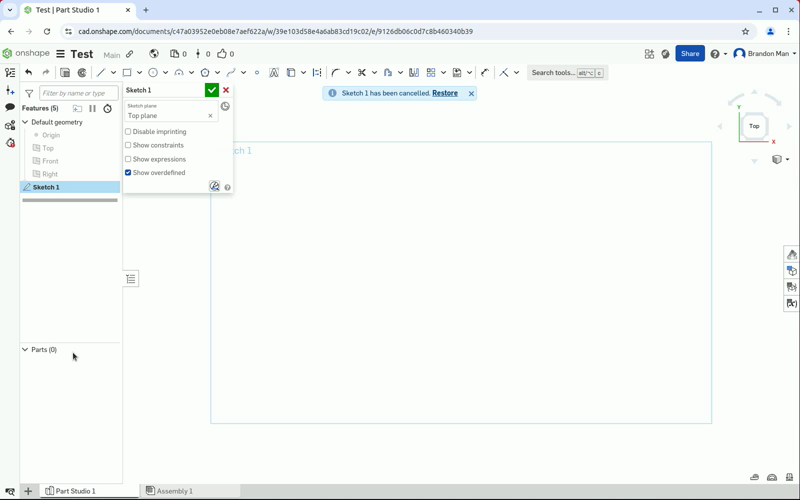
key(l)
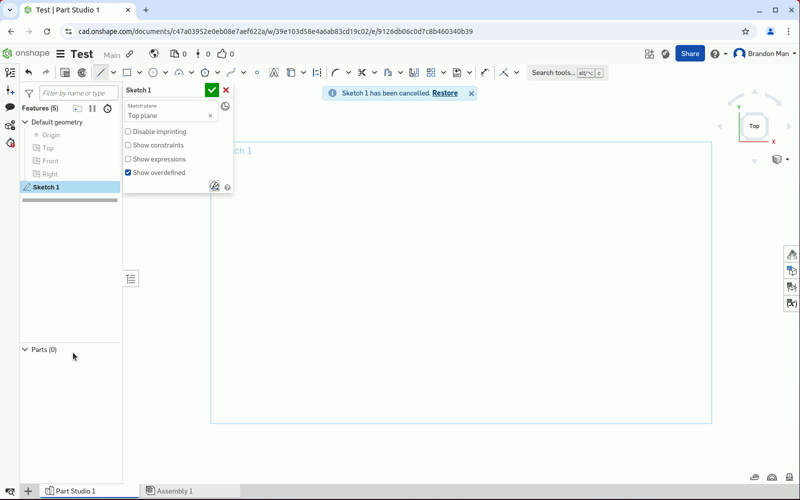
key_down(shift)
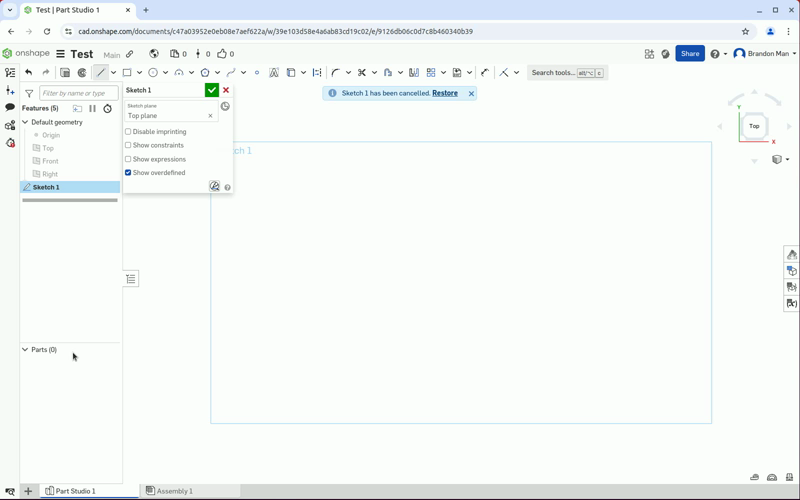
mouse_move(456, 300)
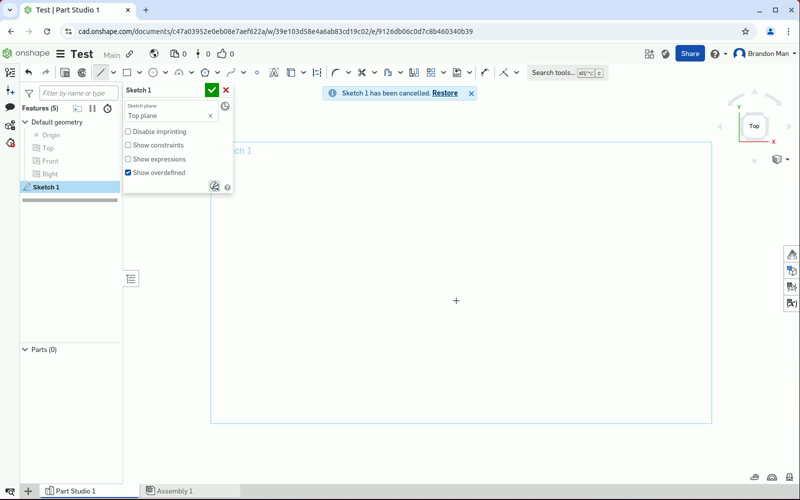
click(456, 300)
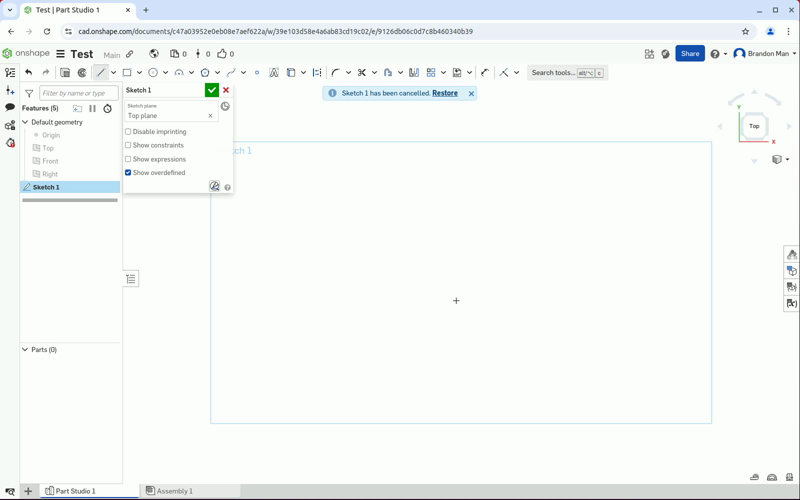
key_up(shift)
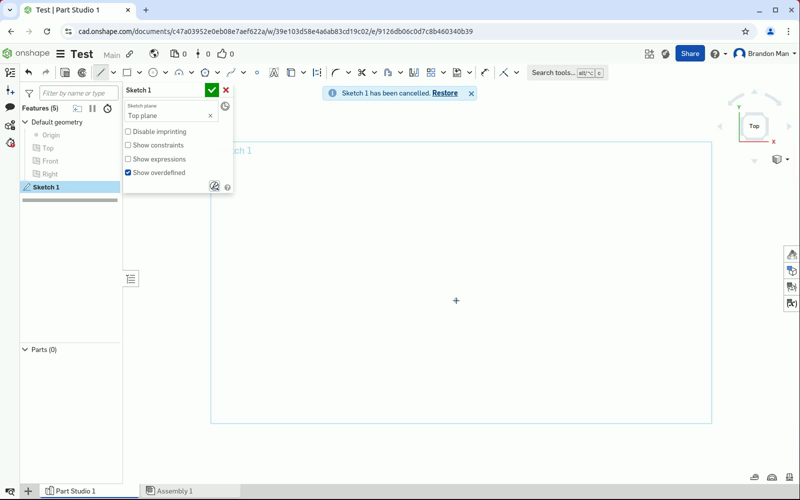
key_down(shift)
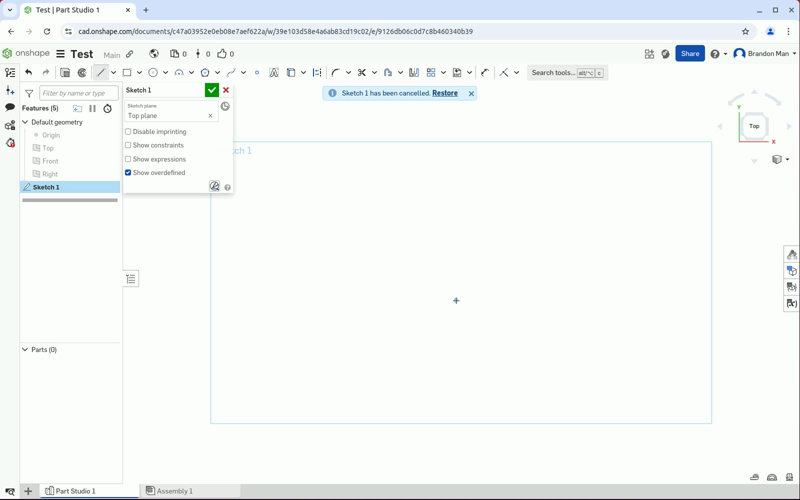
mouse_move(486, 300)
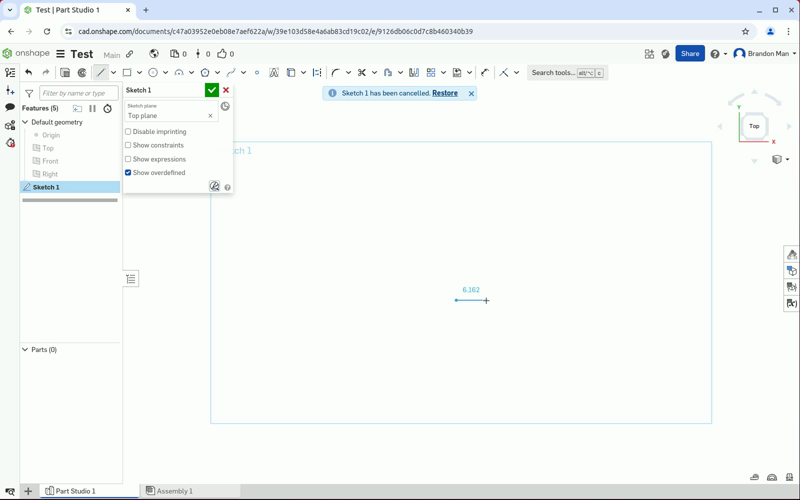
mouse_move(465, 300)
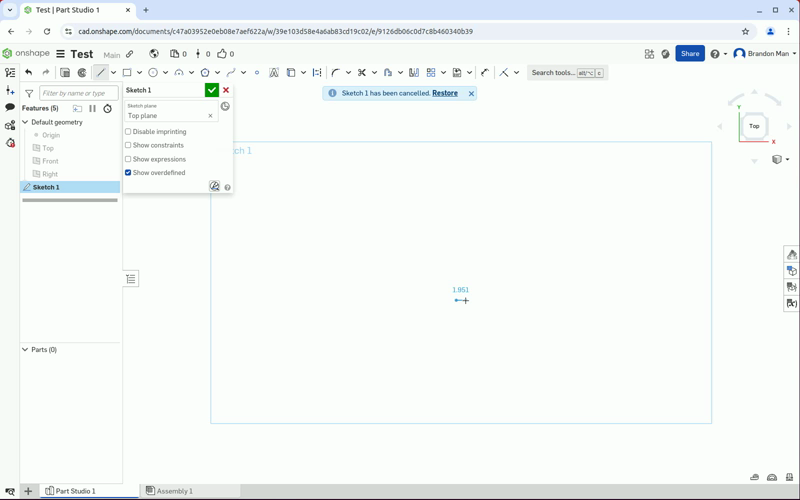
click(465, 300)
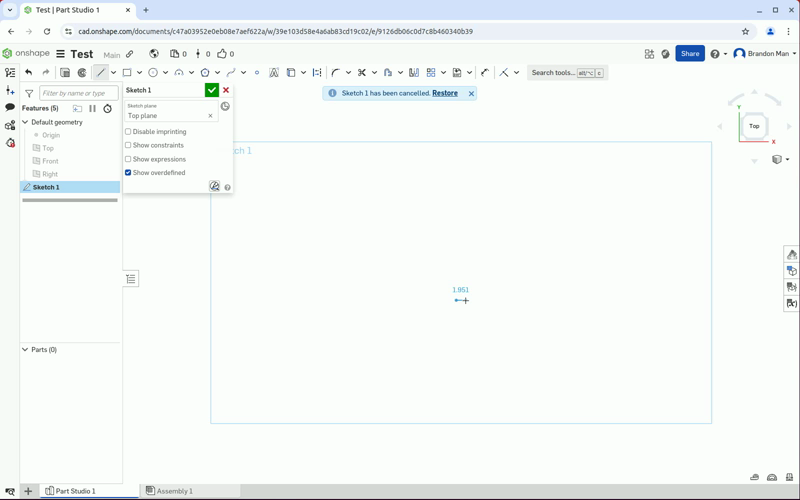
key_up(shift)
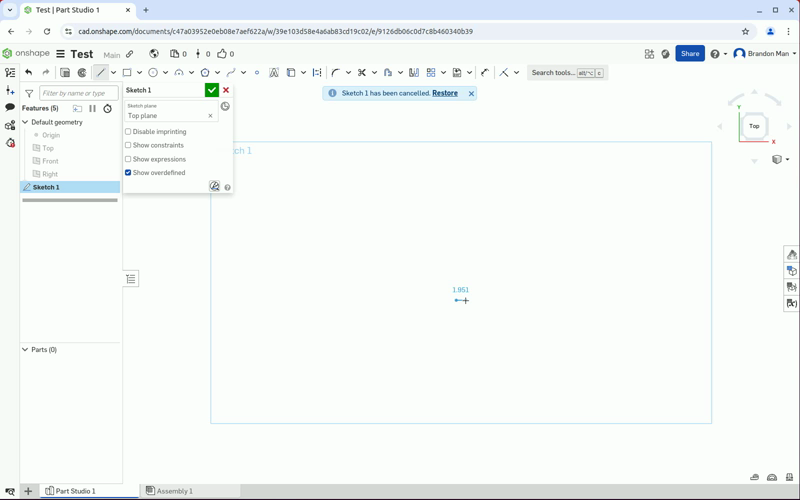
key_down(shift)
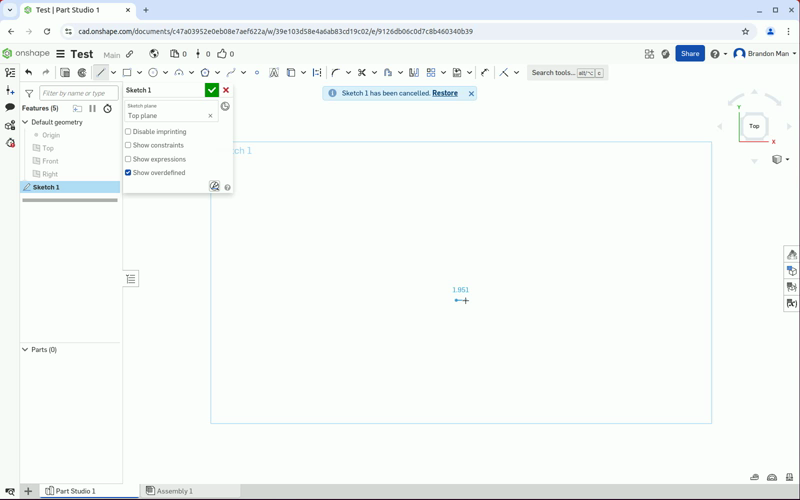
mouse_move(495, 300)
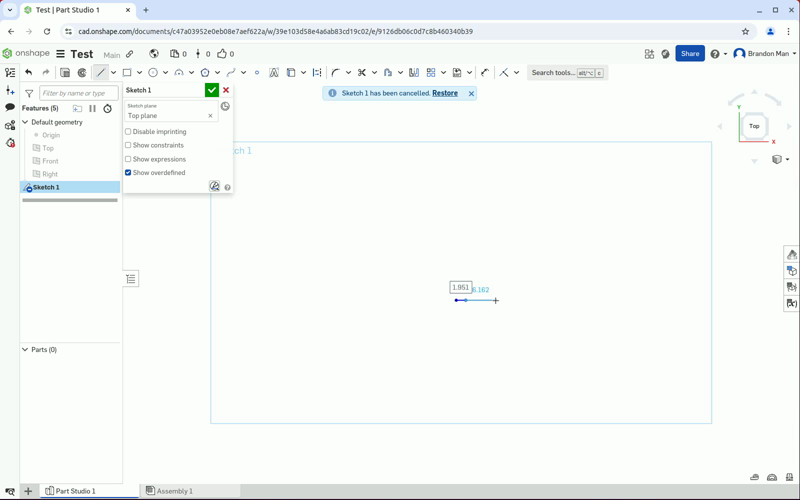
mouse_move(465, 286)
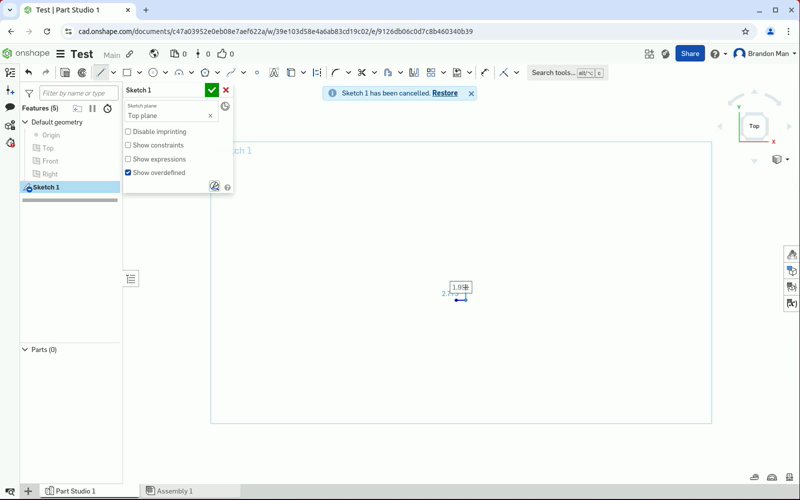
click(465, 286)
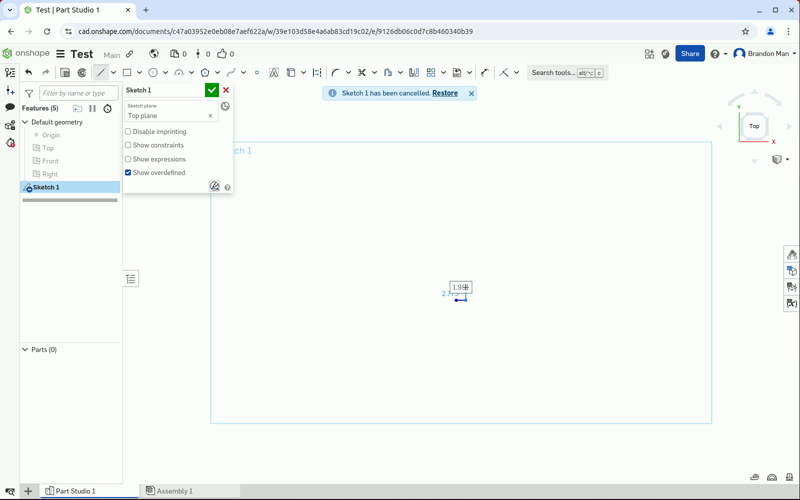
key_up(shift)
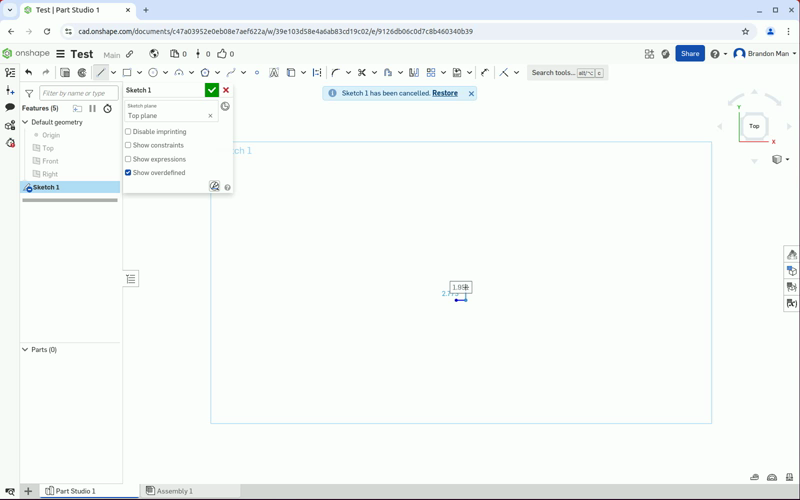
key_down(shift)
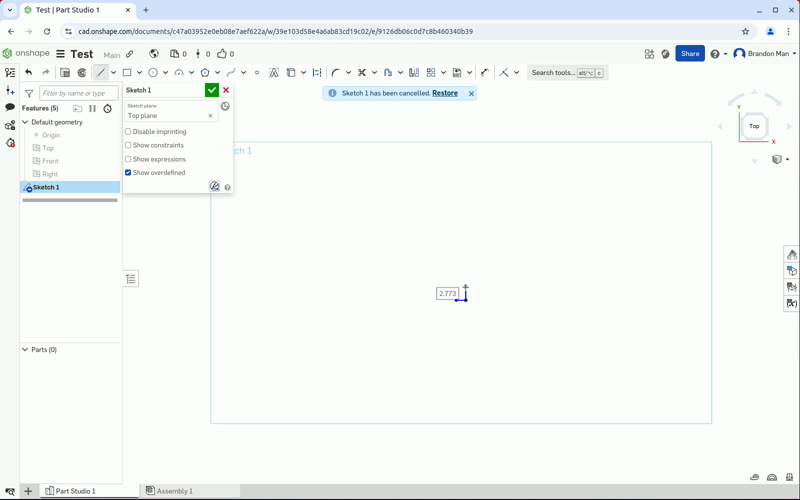
mouse_move(495, 286)
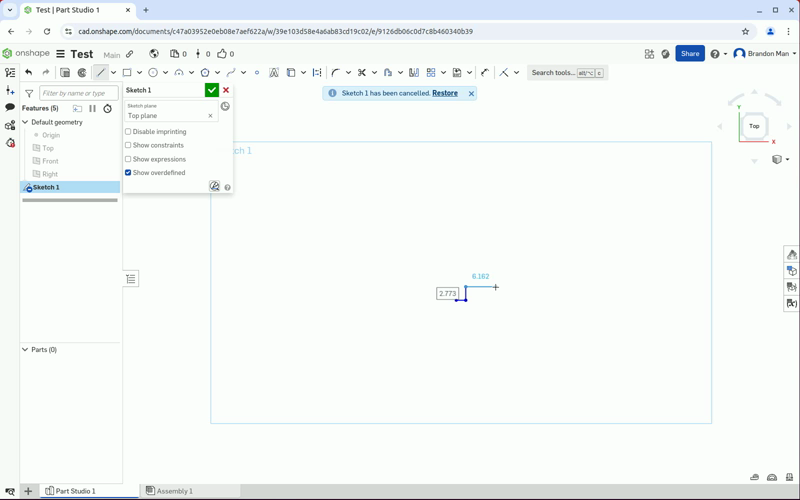
mouse_move(456, 286)
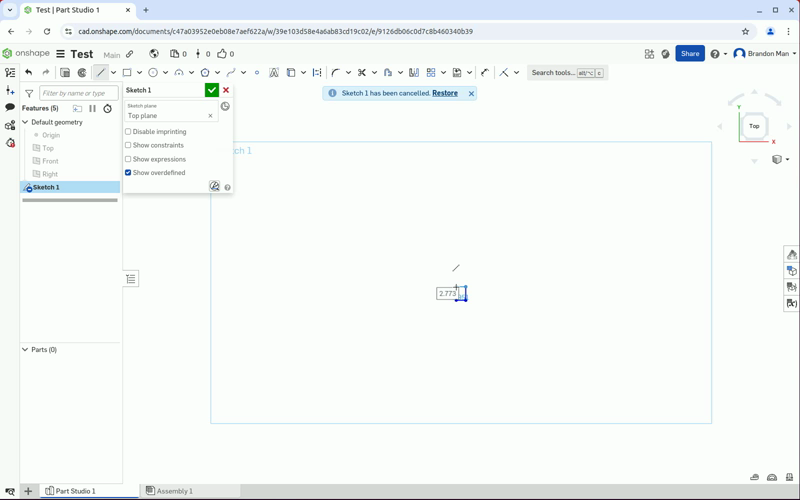
click(456, 286)
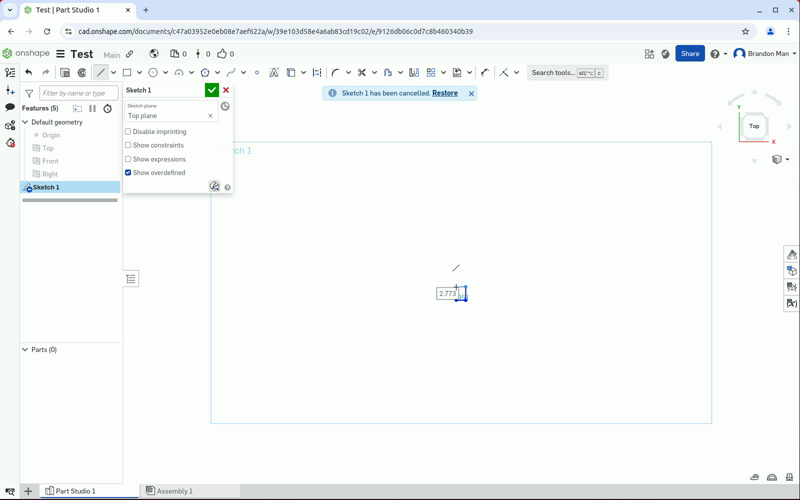
key_up(shift)
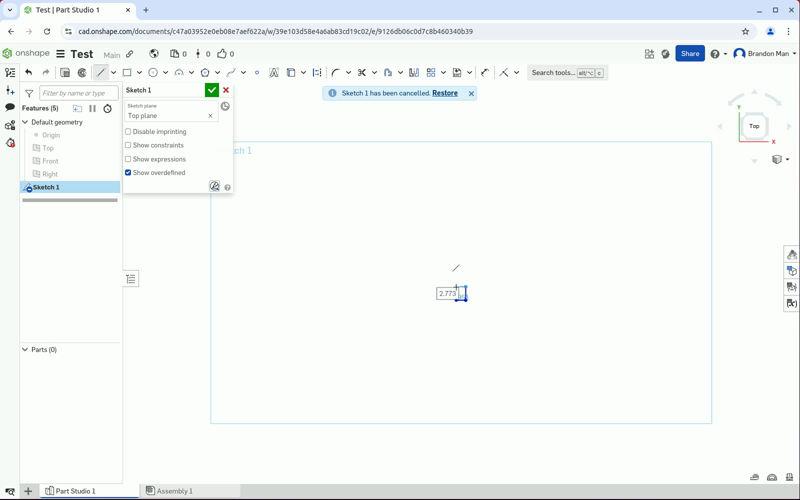
mouse_move(486, 286)
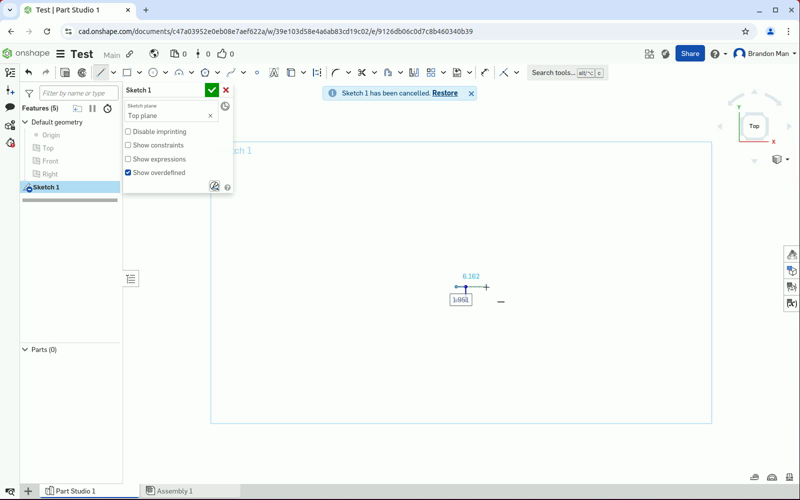
key_down(shift)
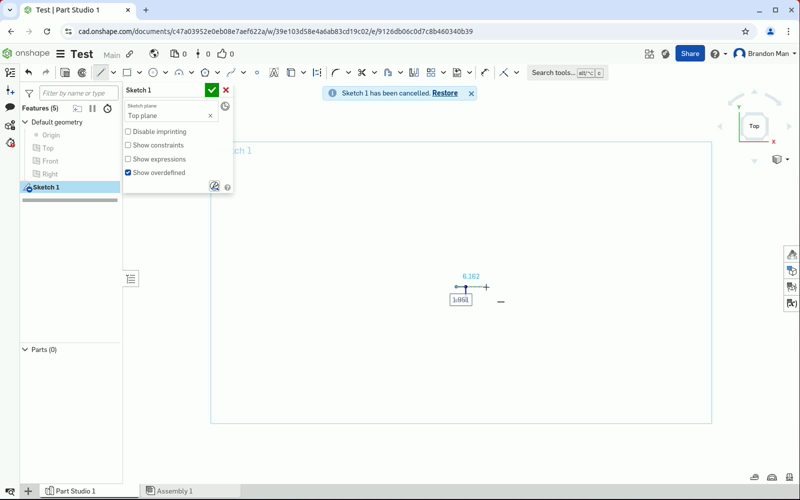
mouse_move(456, 300)
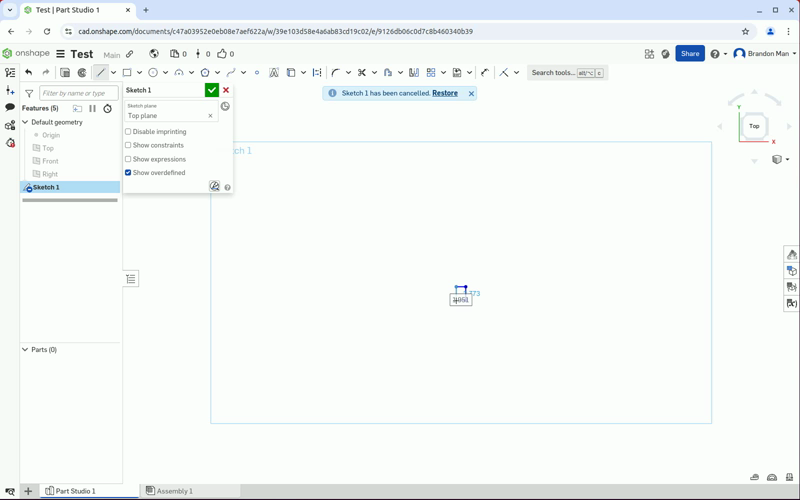
key_up(shift)
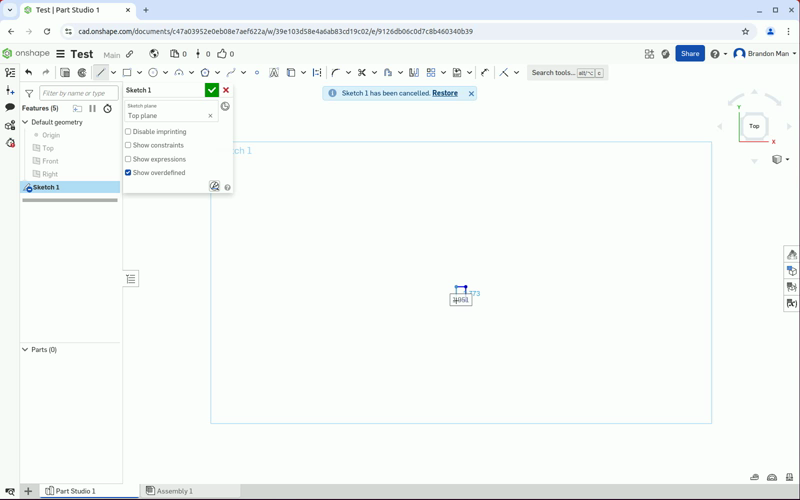
click(456, 300)
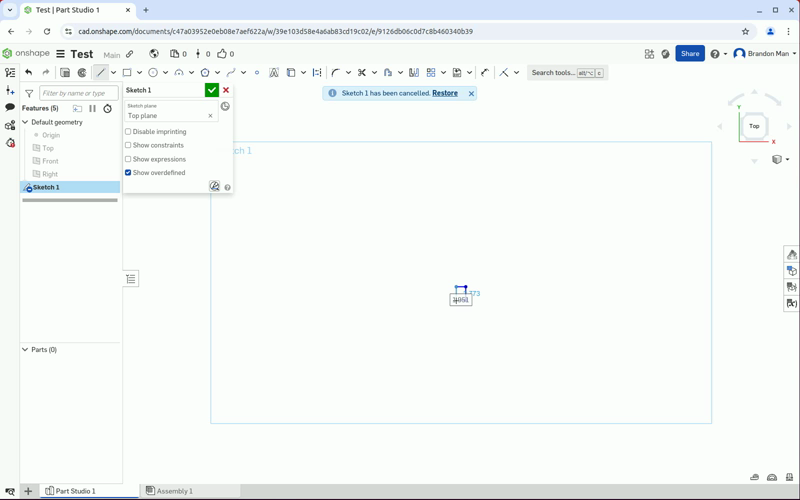
key(esc)
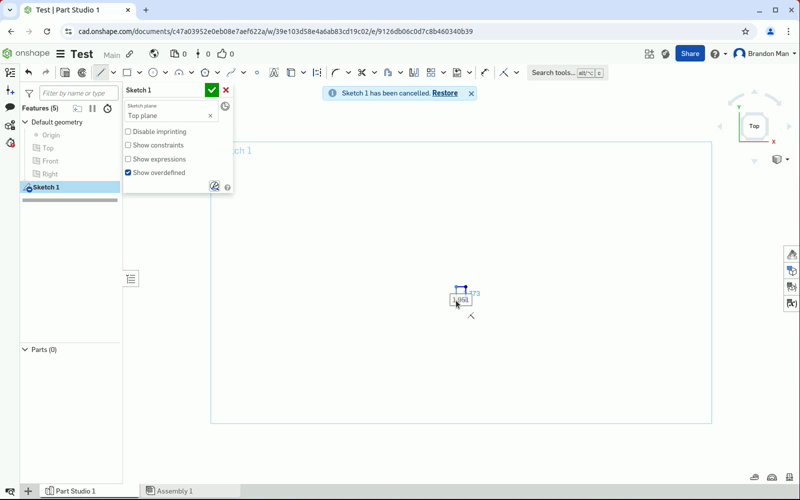
mouse_move(462, 294)
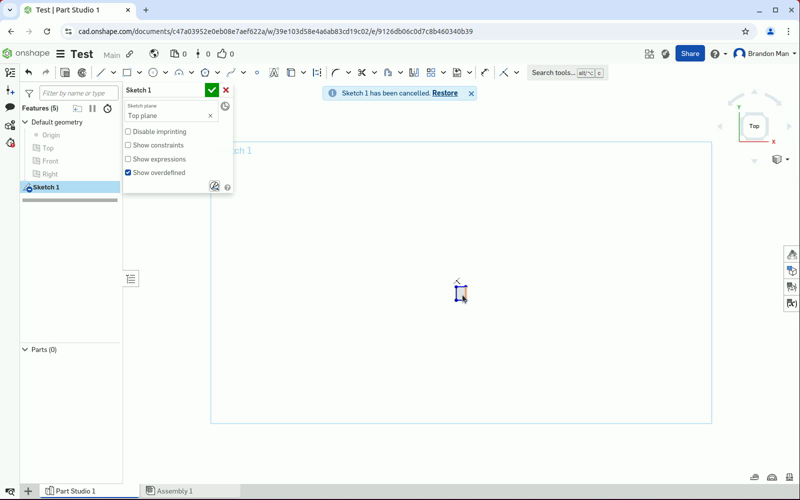
scroll(6)
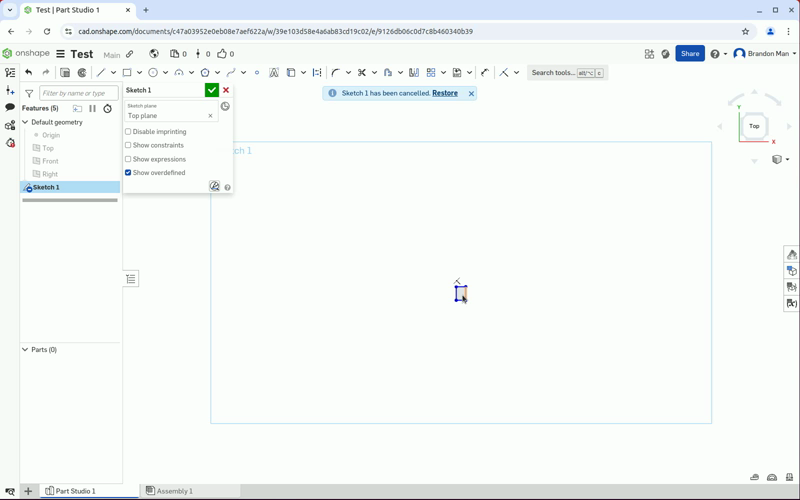
scroll(6)
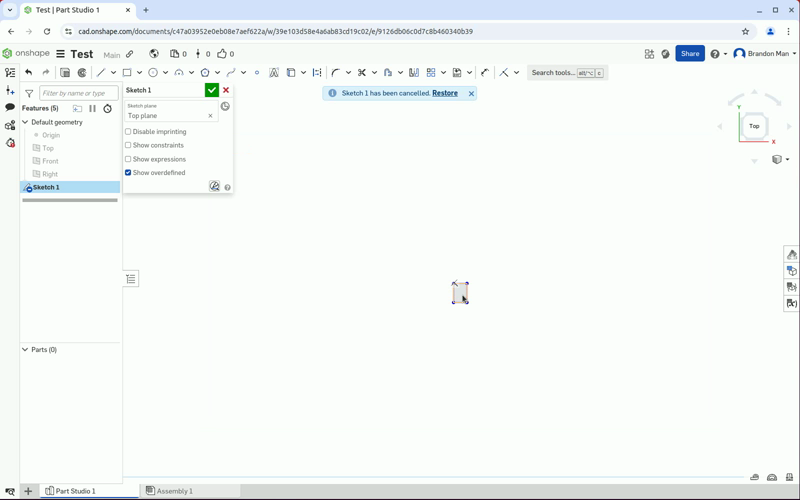
scroll(6)
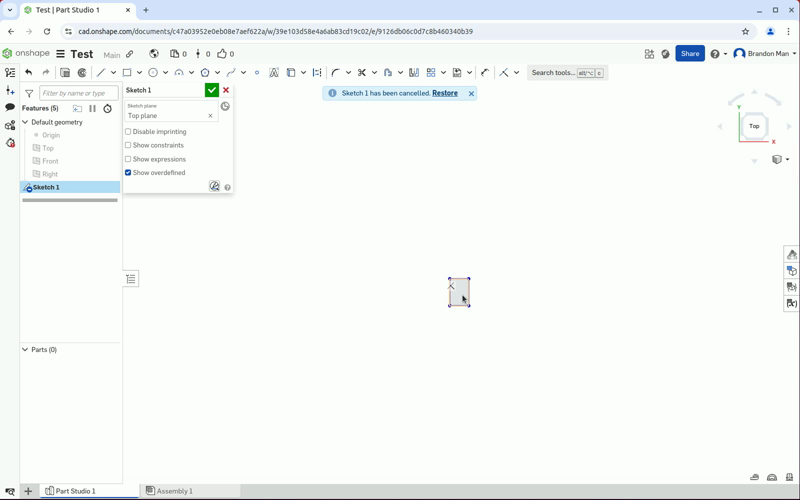
scroll(6)
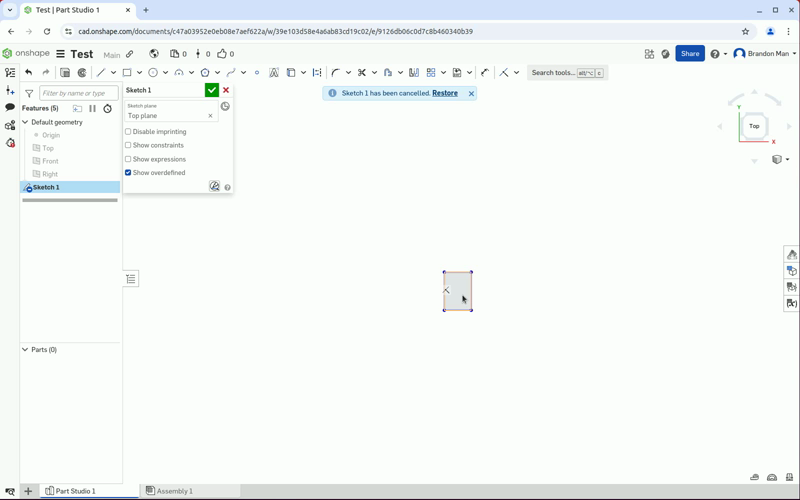
scroll(6)
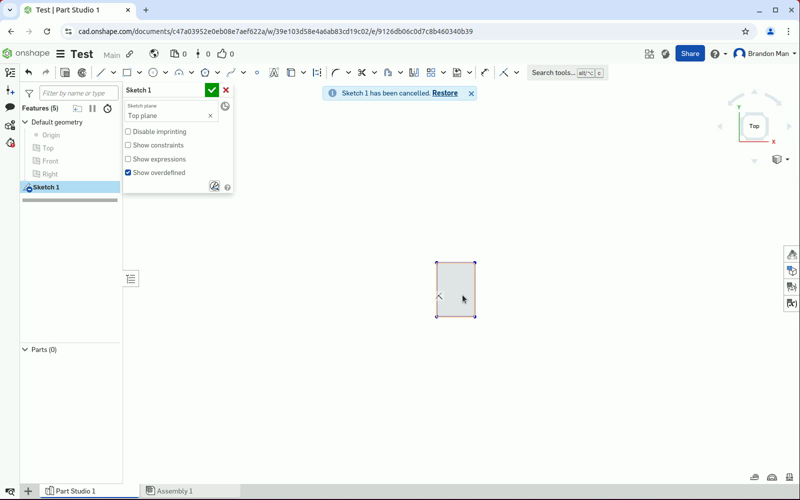
scroll(6)
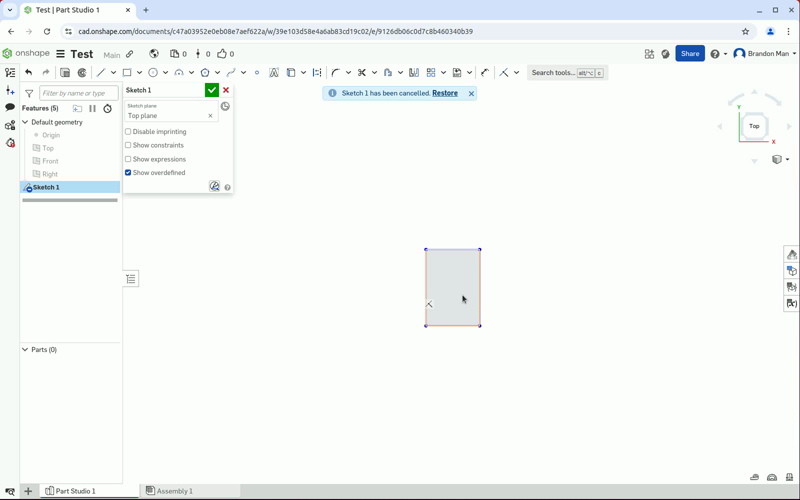
scroll(6)
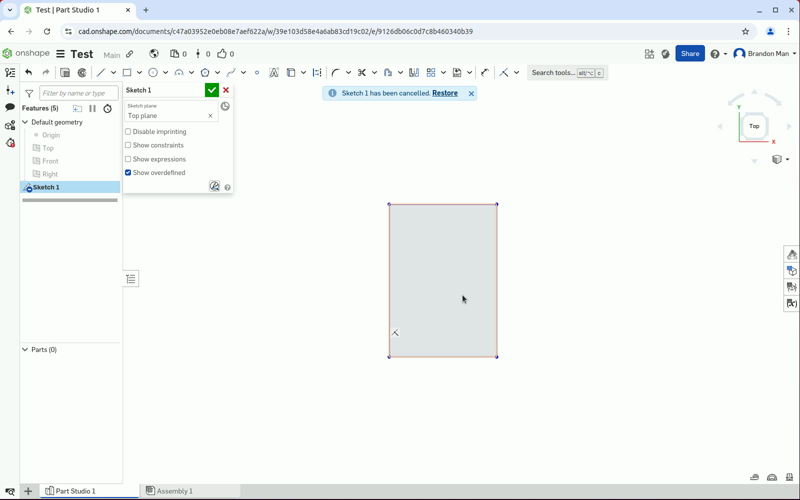
click(462, 294)
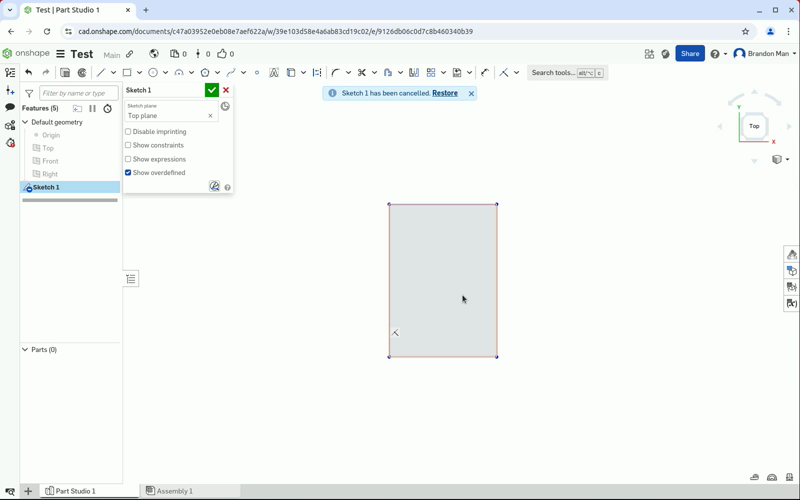
scroll(-6)
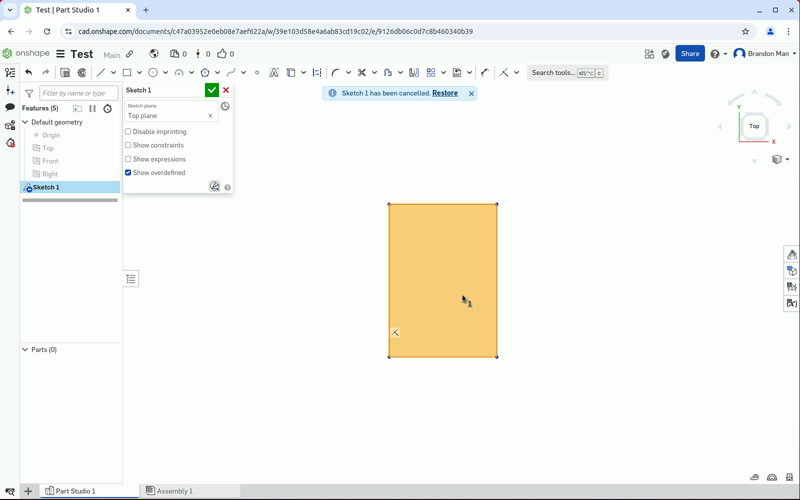
scroll(-6)
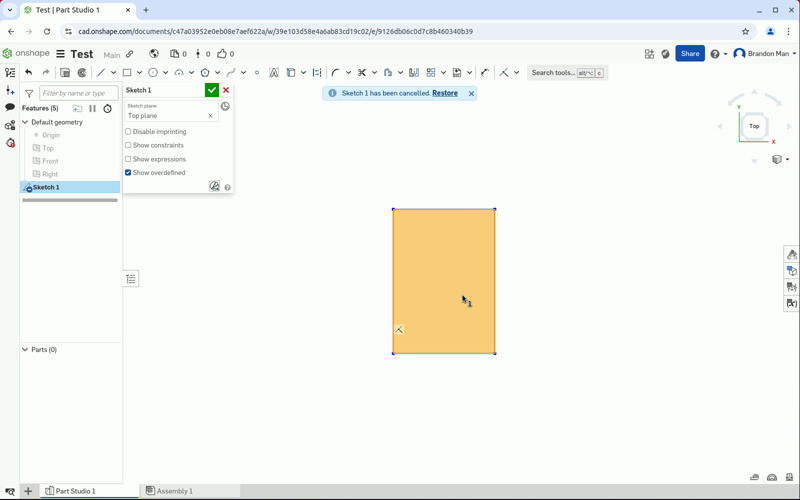
scroll(-6)
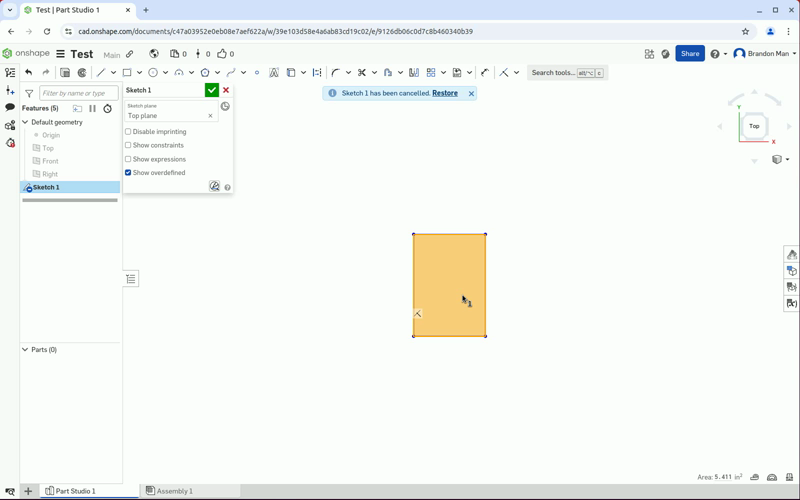
scroll(-6)
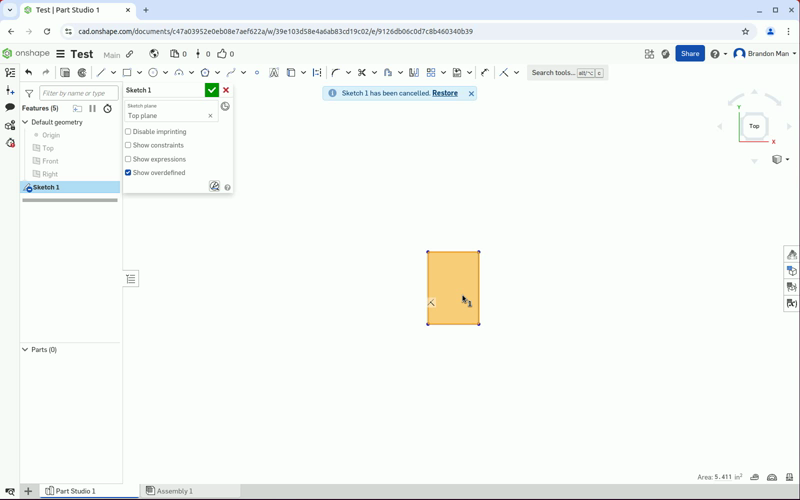
scroll(-6)
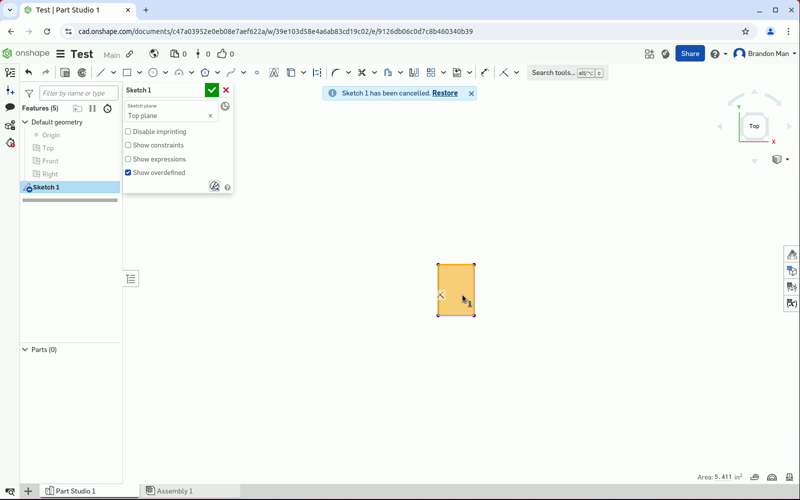
scroll(-6)
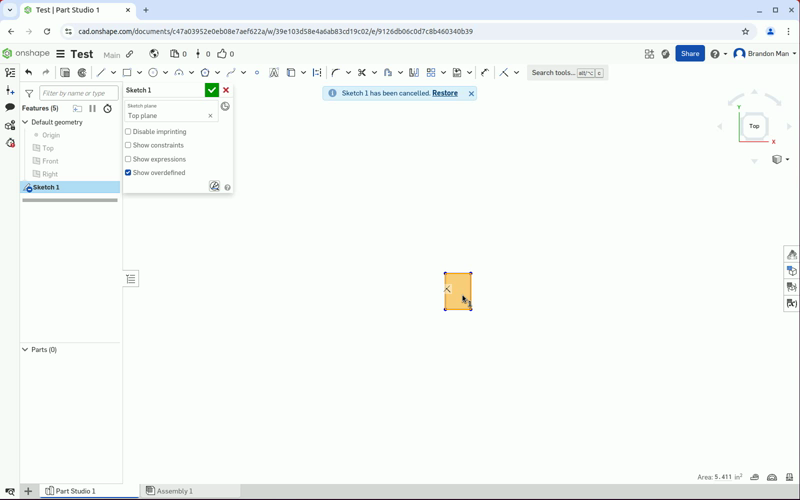
scroll(-6)
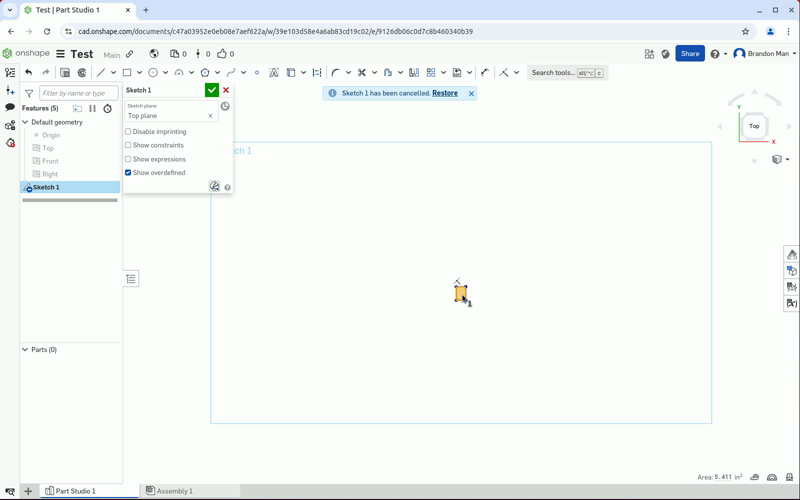
mouse_move(73, 352)
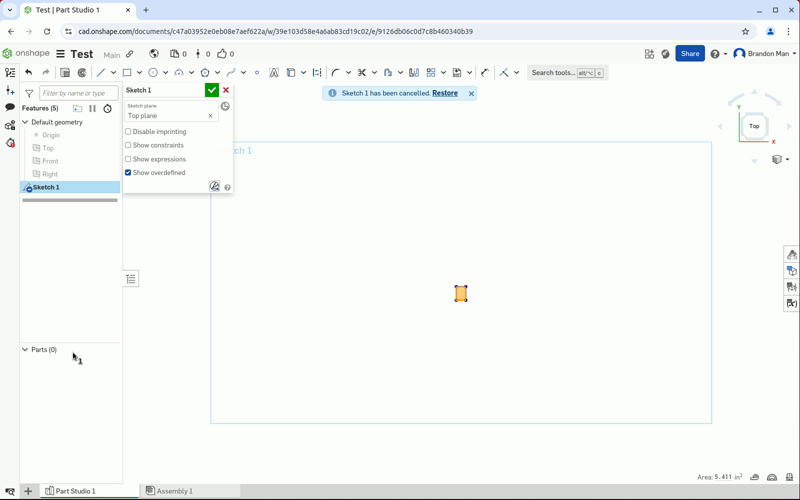
key(shift+y)
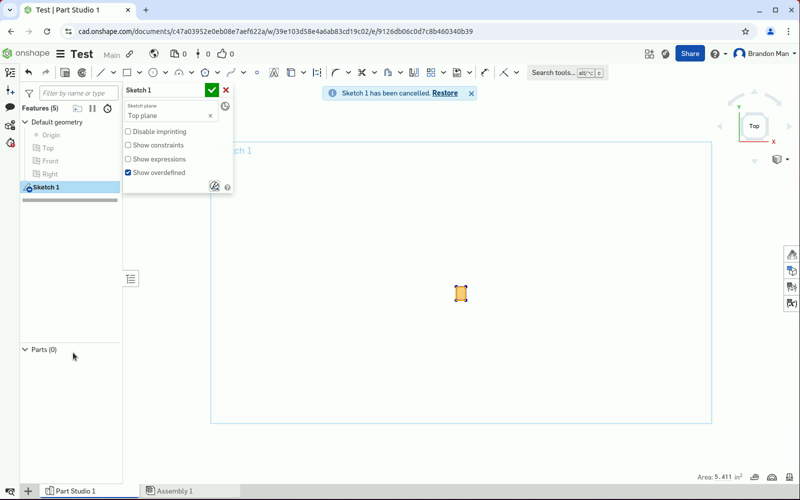
key(shift+e)
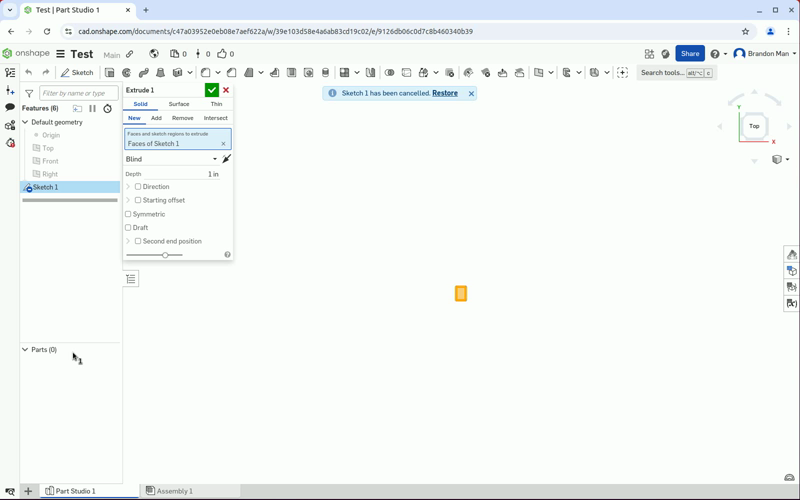
mouse_move(143, 106)
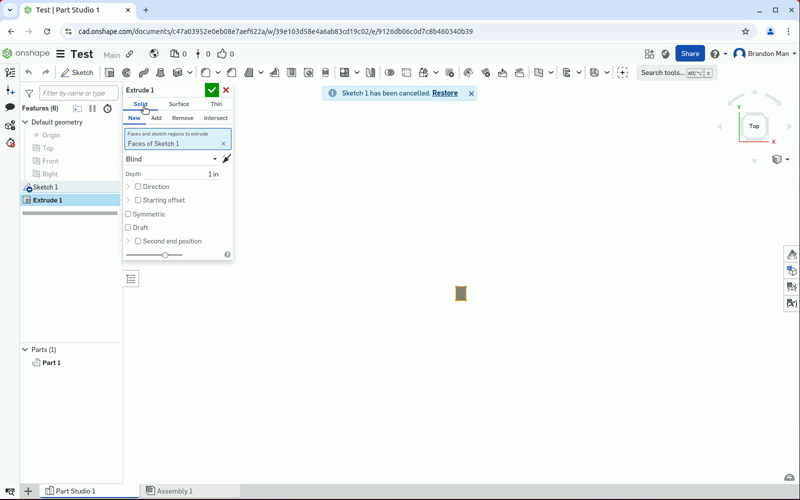
click(143, 106)
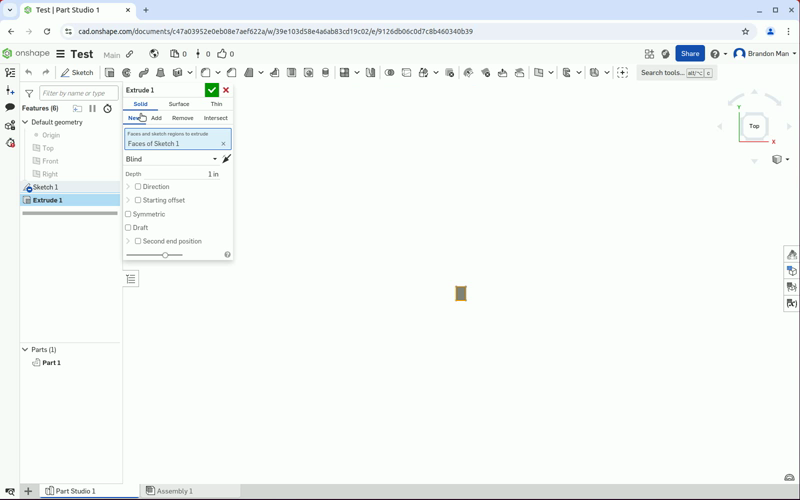
mouse_move(137, 120)
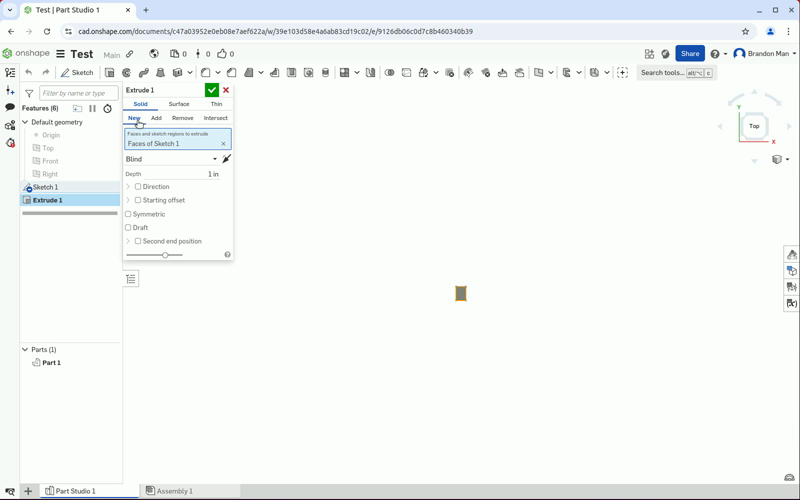
click(137, 120)
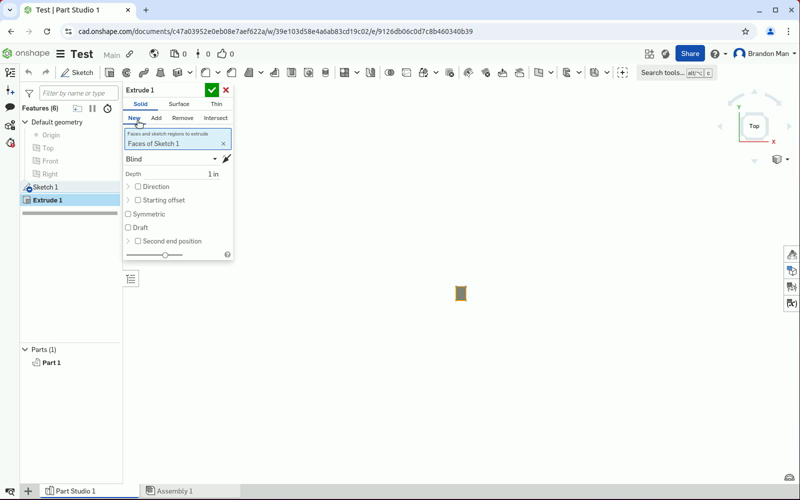
key(tab, 4)
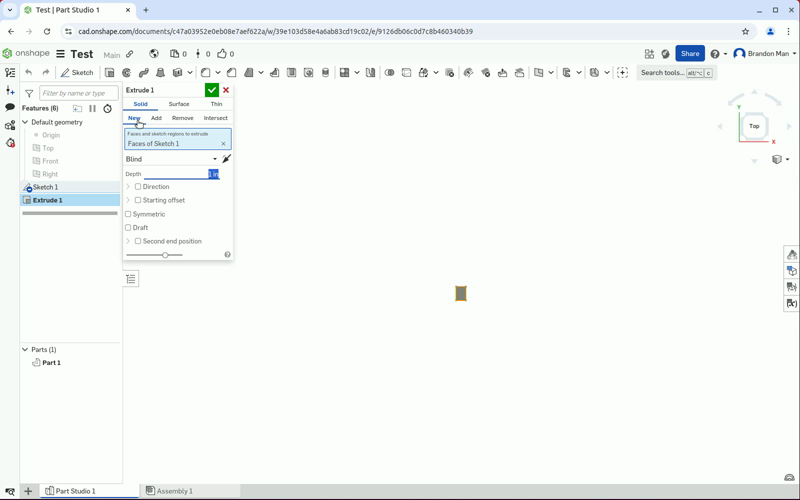
text(23.108)
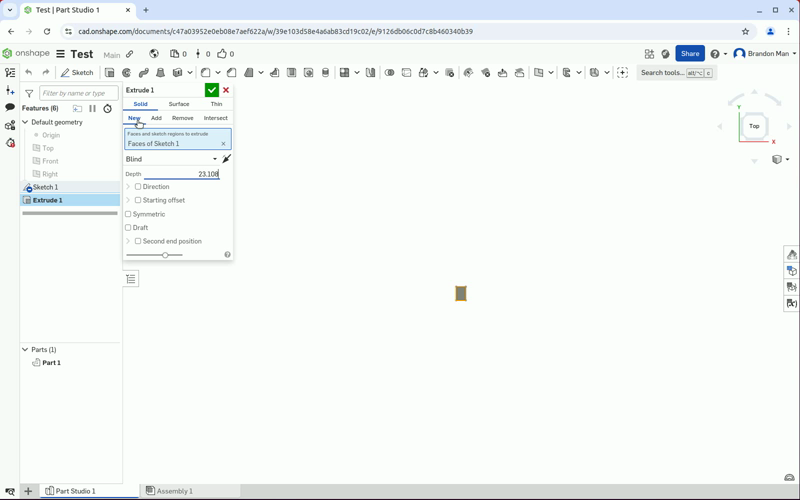
key(enter)
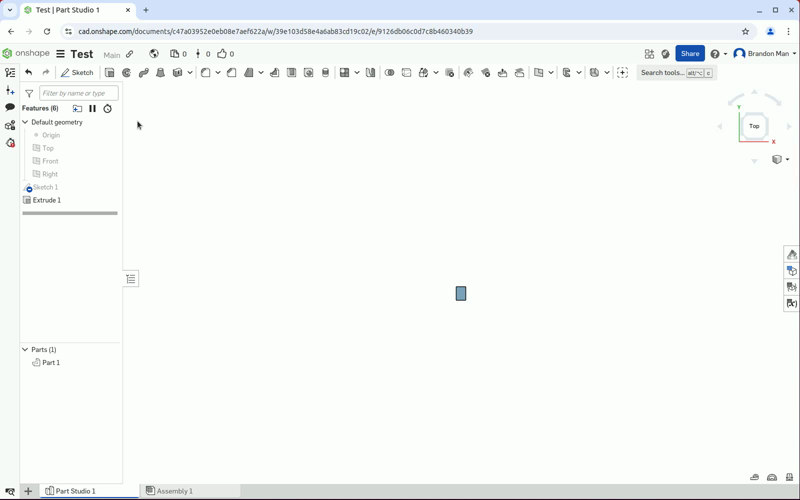
key(shift+h)
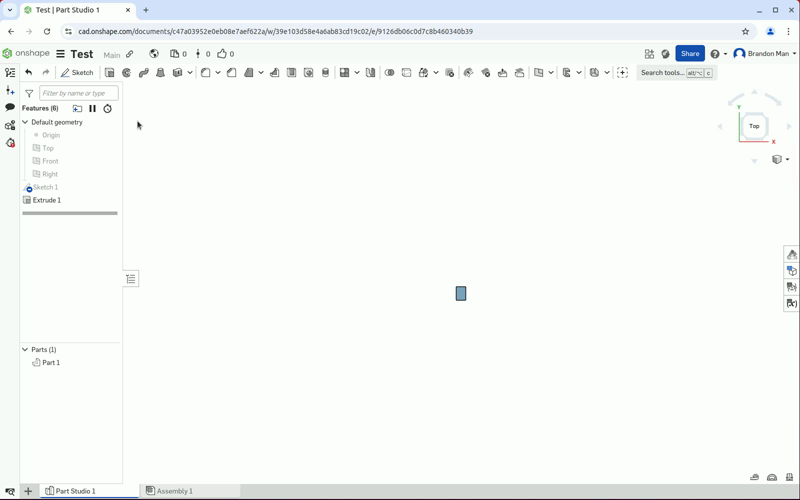
key(shift+h)
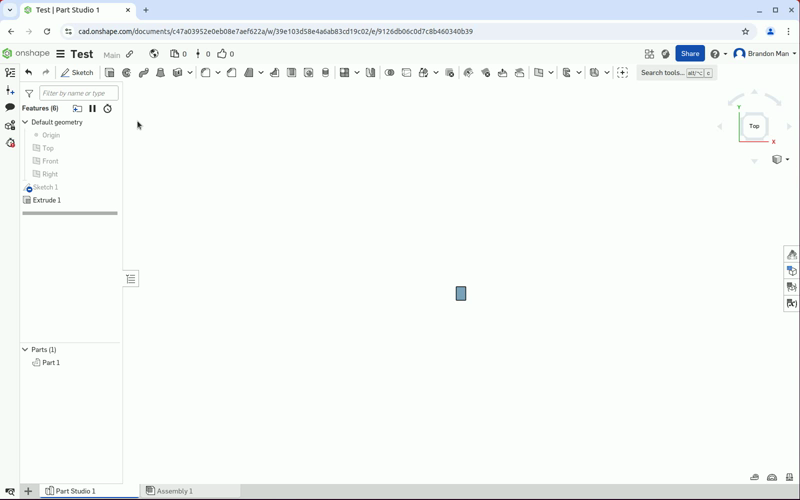
mouse_move(73, 189)
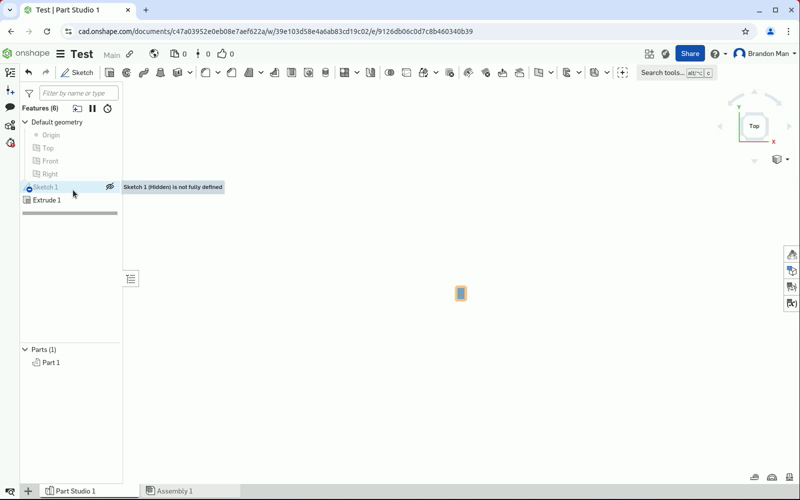
click(73, 189)
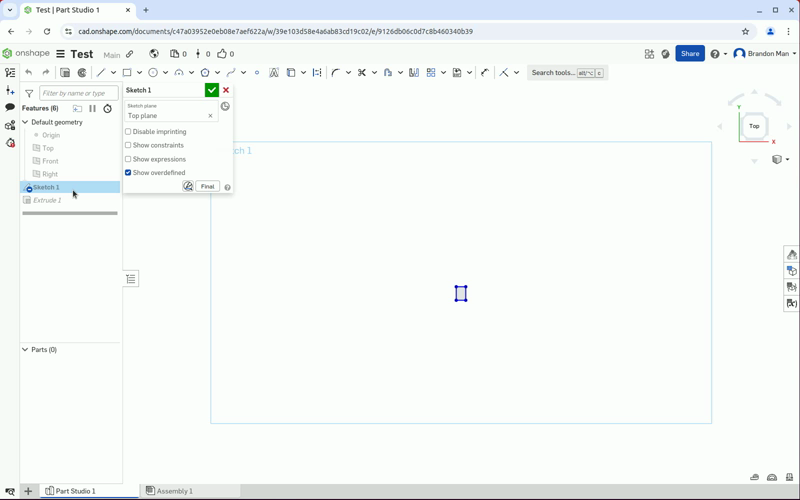
mouse_move(229, 92)
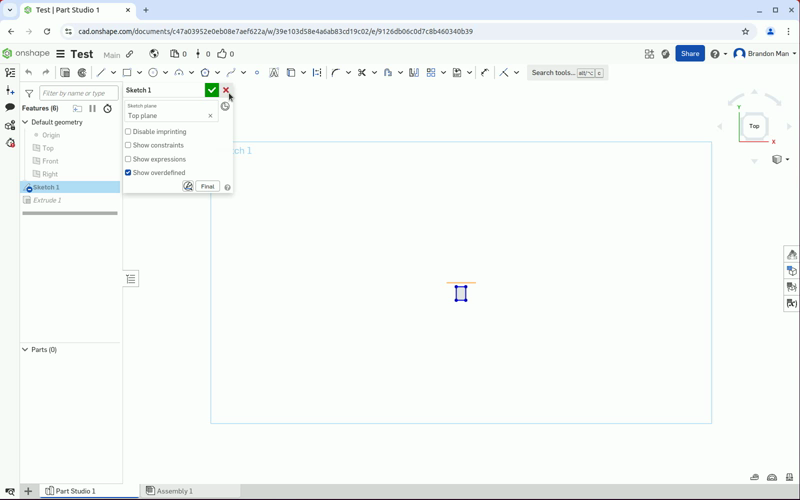
click(229, 92)
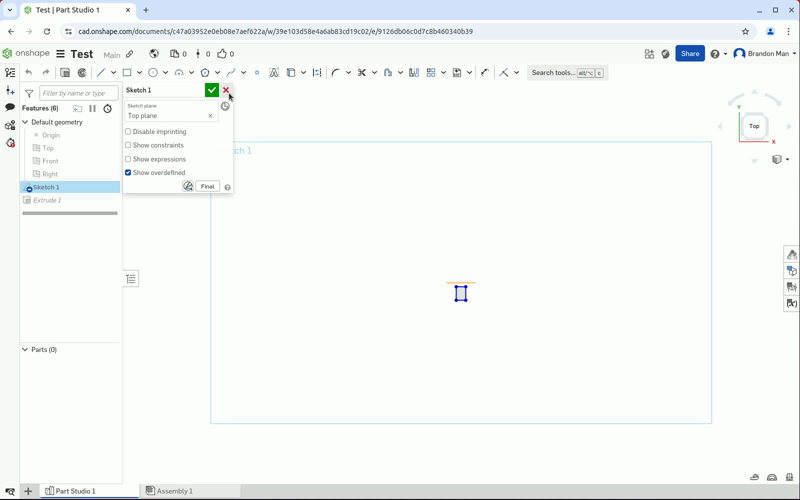
key(shift+s)
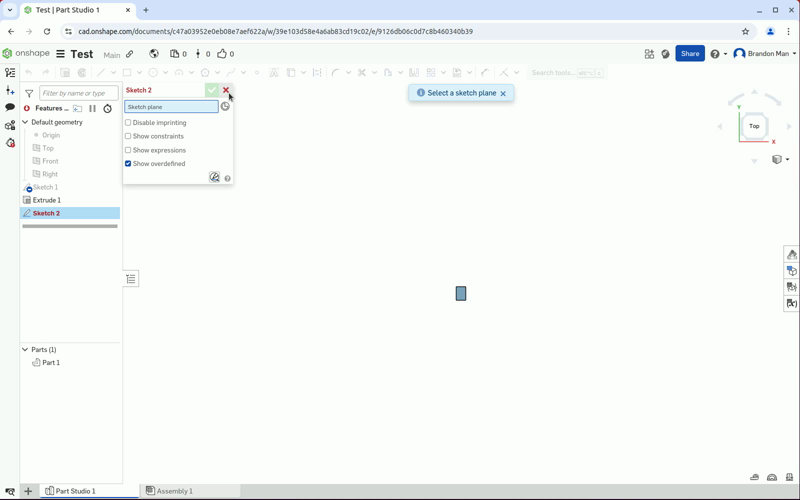
mouse_move(73, 150)
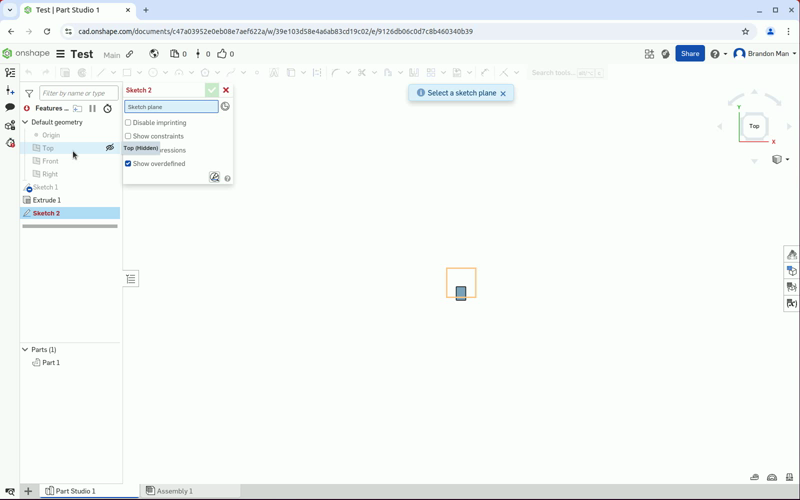
click(73, 150)
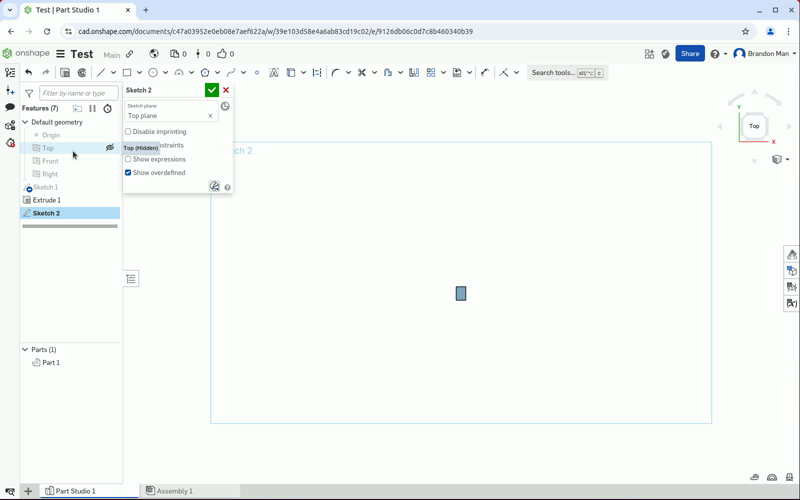
mouse_move(73, 352)
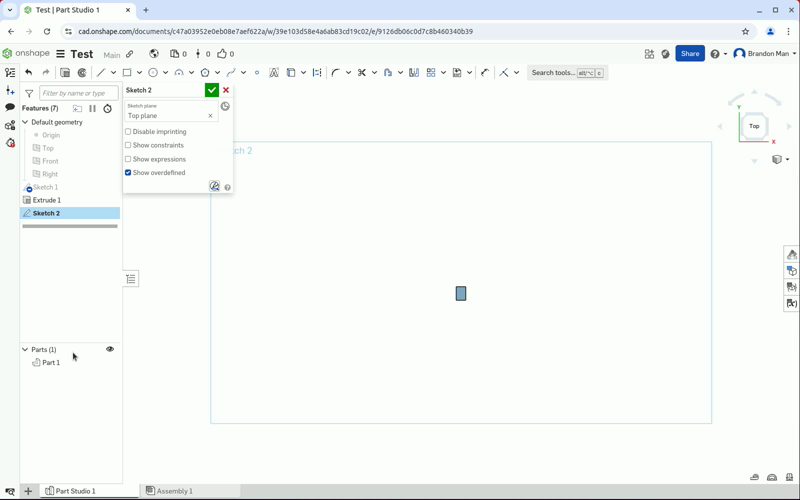
key(y)
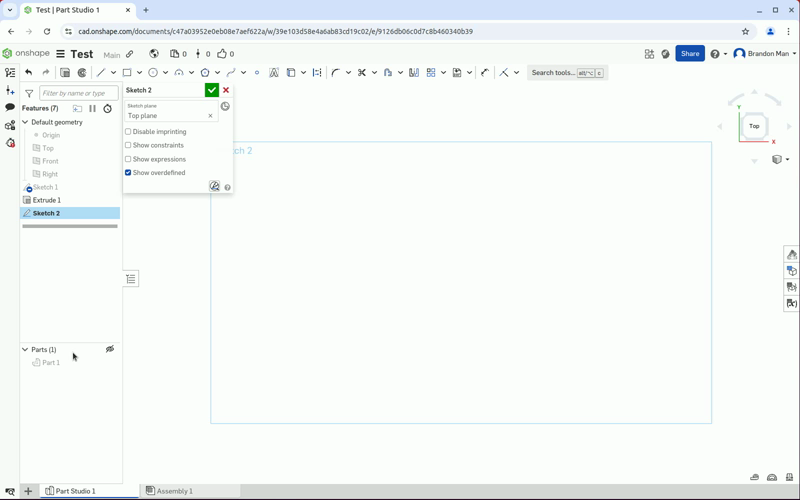
key(l)
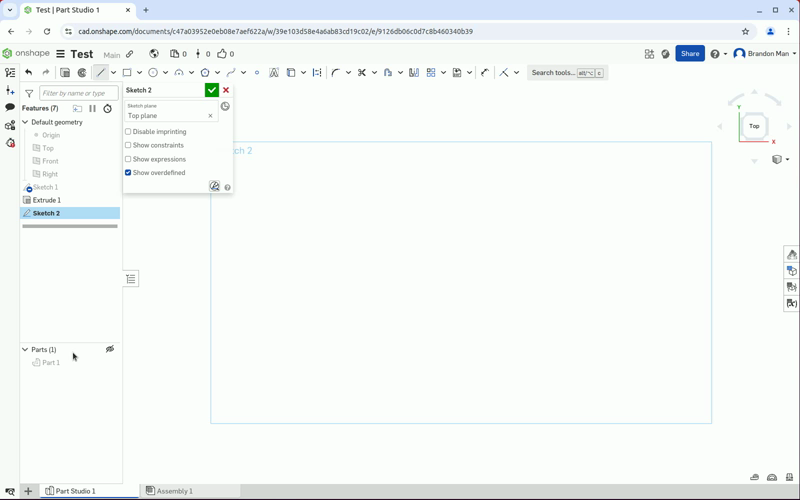
key_down(shift)
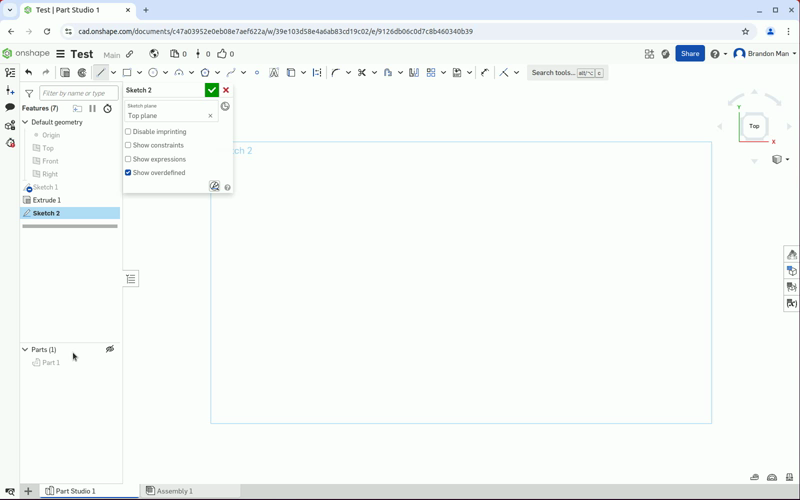
mouse_move(456, 278)
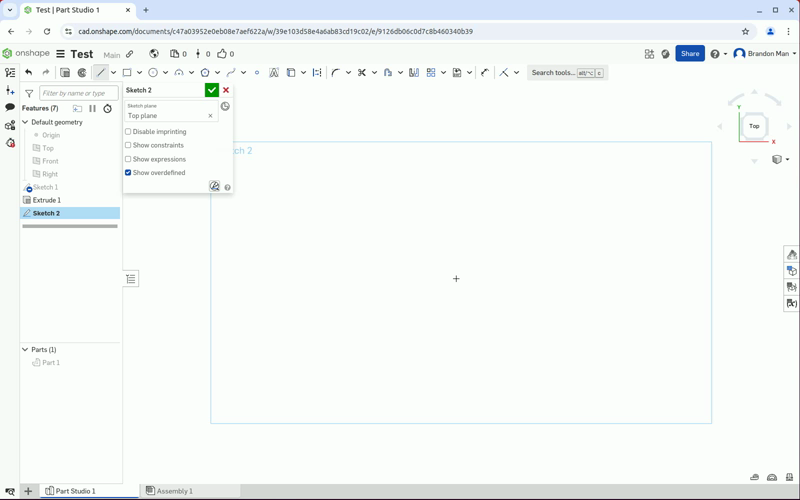
click(456, 278)
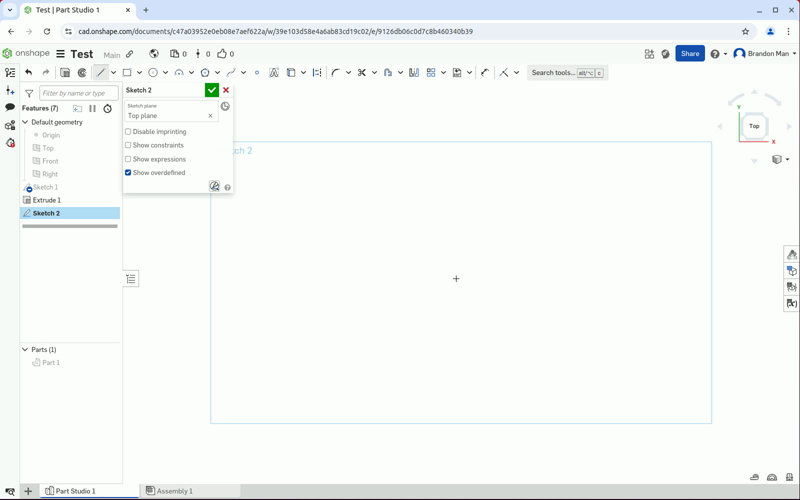
key_up(shift)
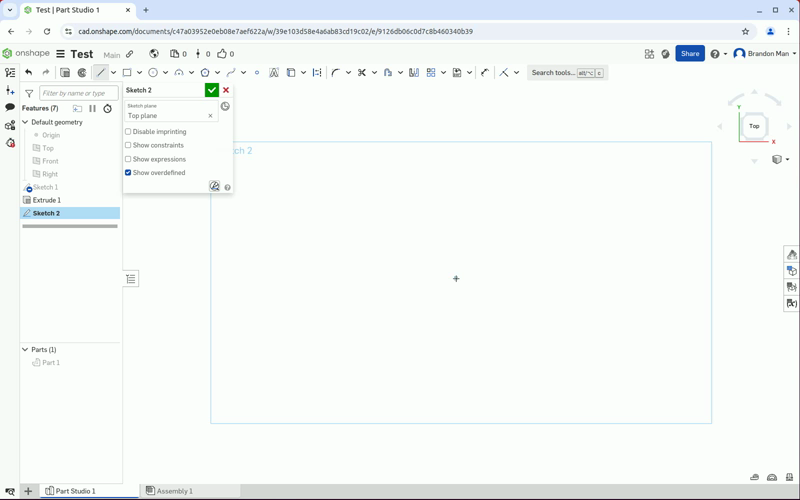
key_down(shift)
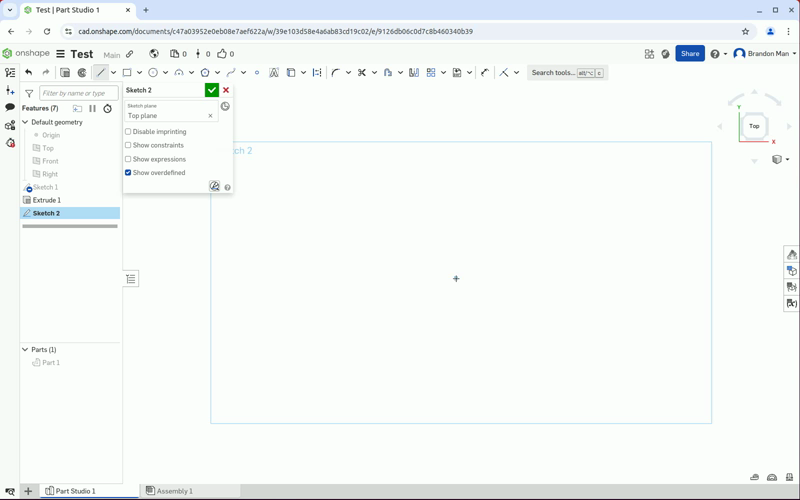
mouse_move(486, 278)
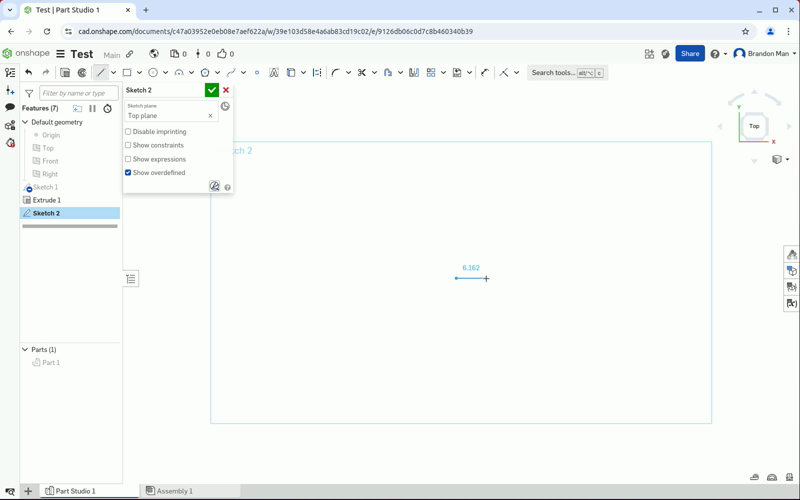
mouse_move(465, 278)
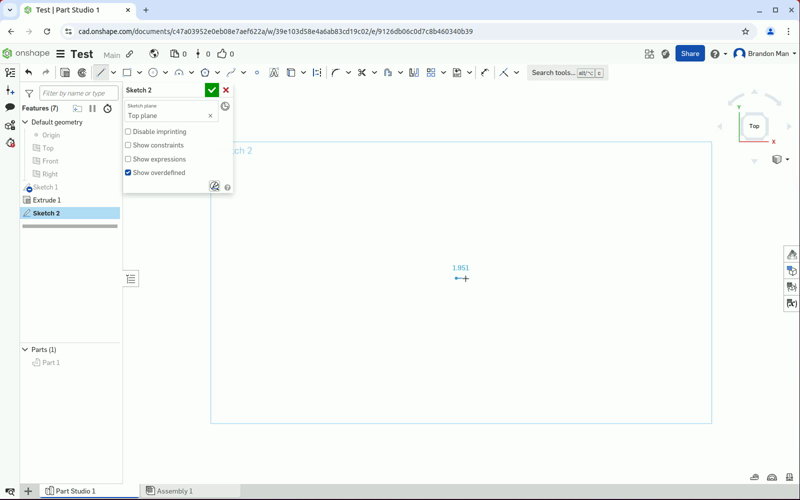
click(465, 278)
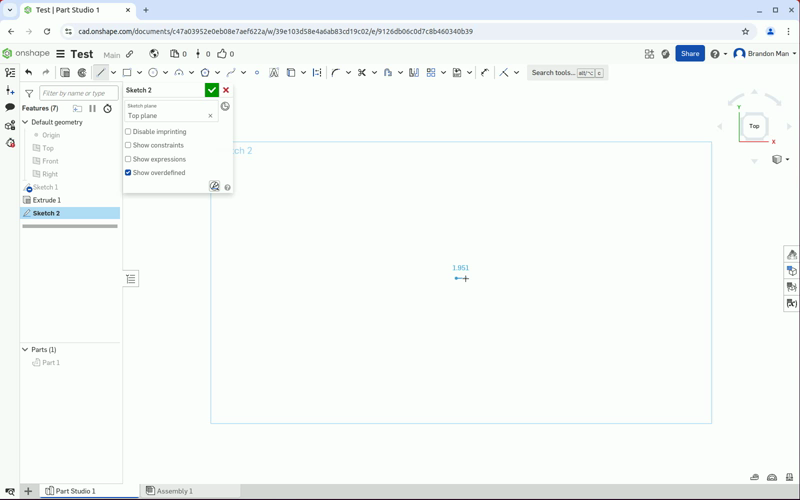
key_up(shift)
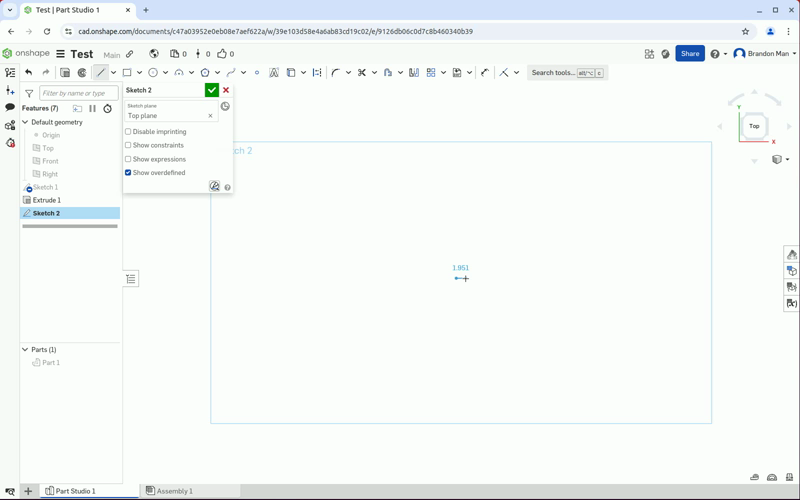
key_down(shift)
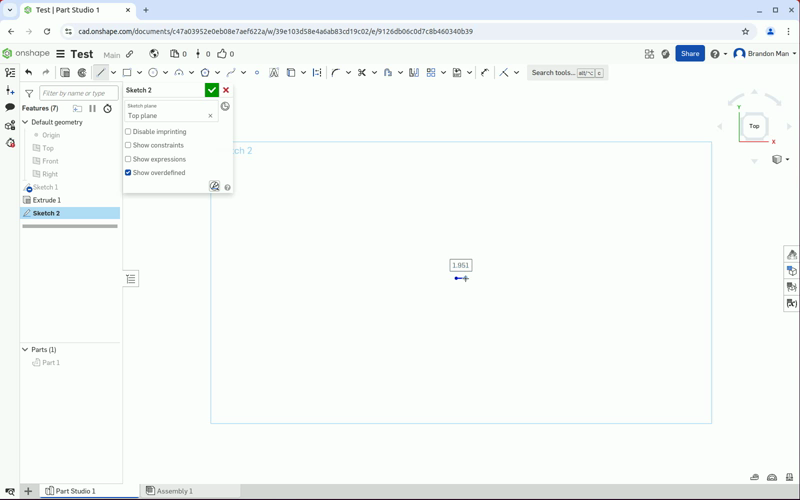
mouse_move(495, 278)
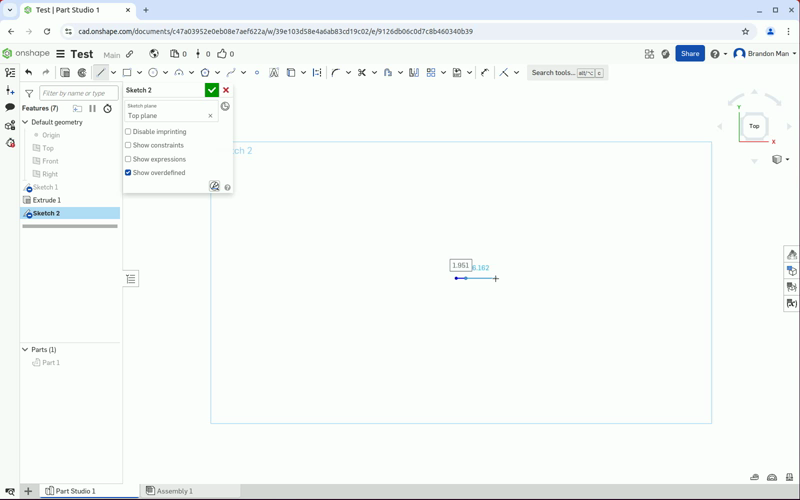
mouse_move(465, 264)
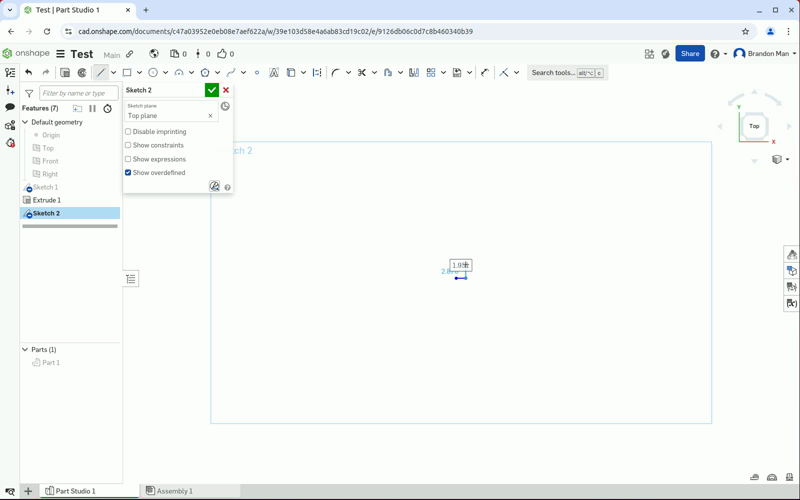
click(465, 264)
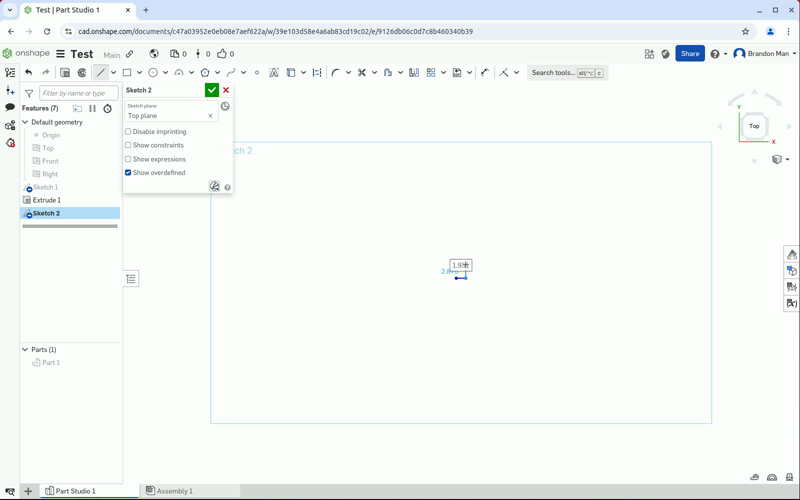
key_up(shift)
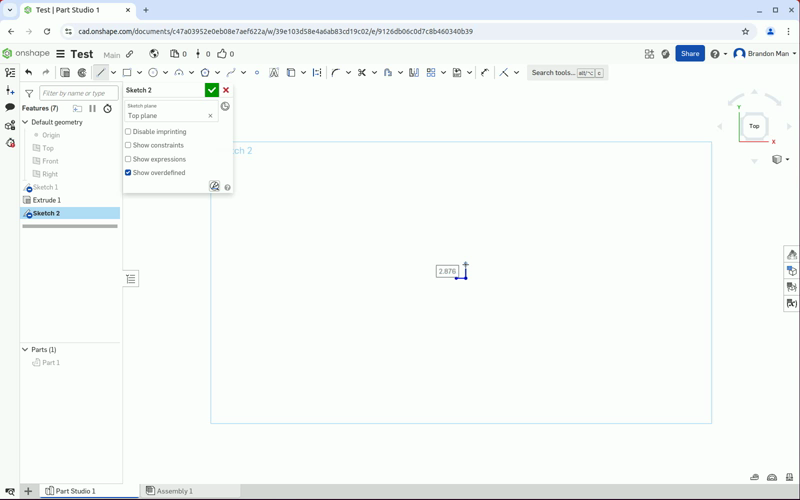
key_down(shift)
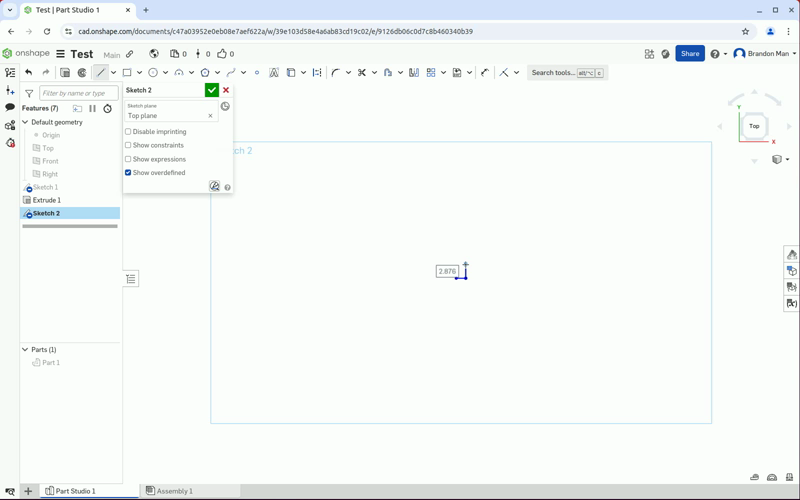
mouse_move(495, 264)
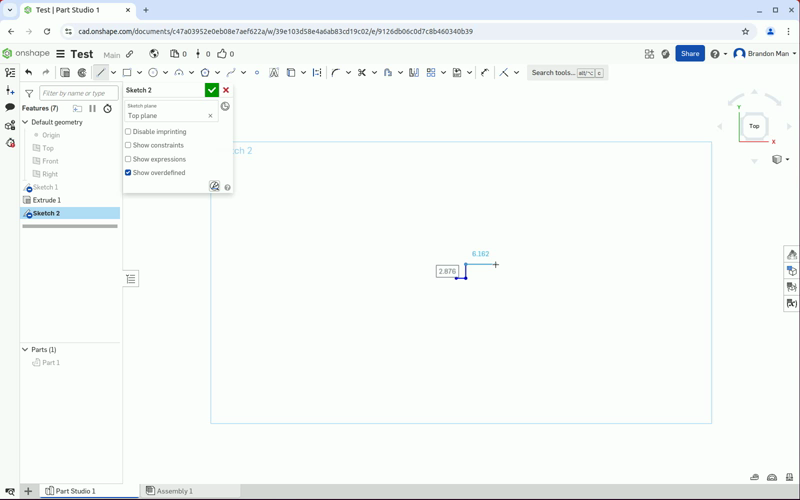
mouse_move(456, 264)
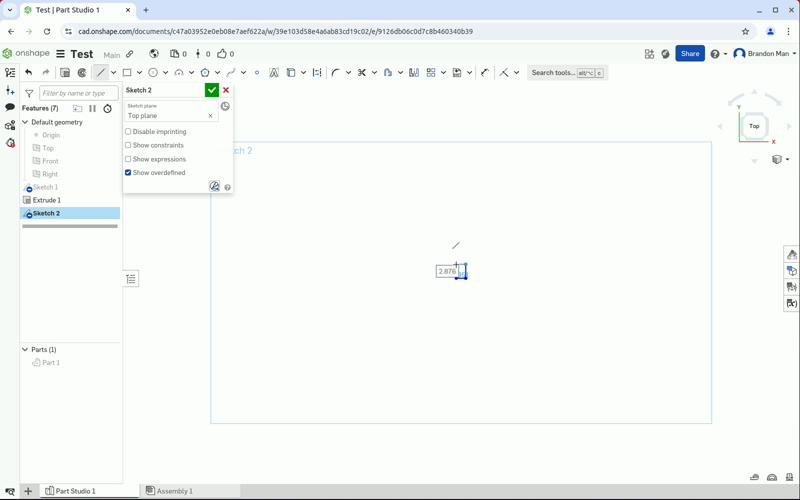
click(456, 264)
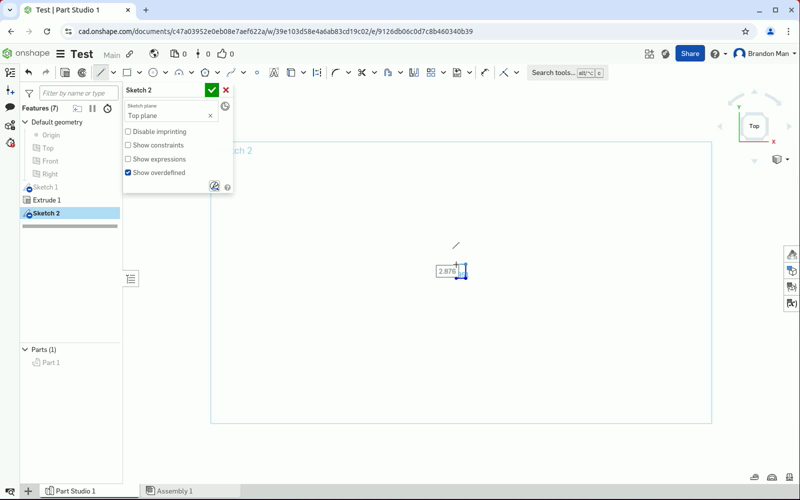
key_up(shift)
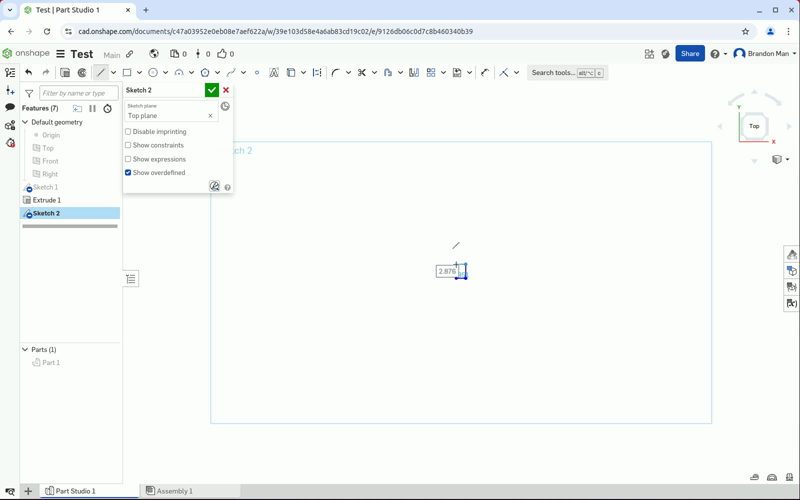
mouse_move(486, 264)
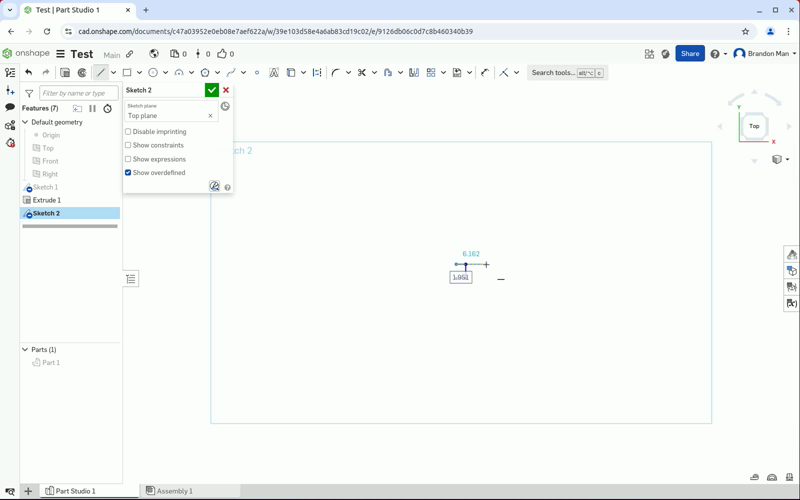
key_down(shift)
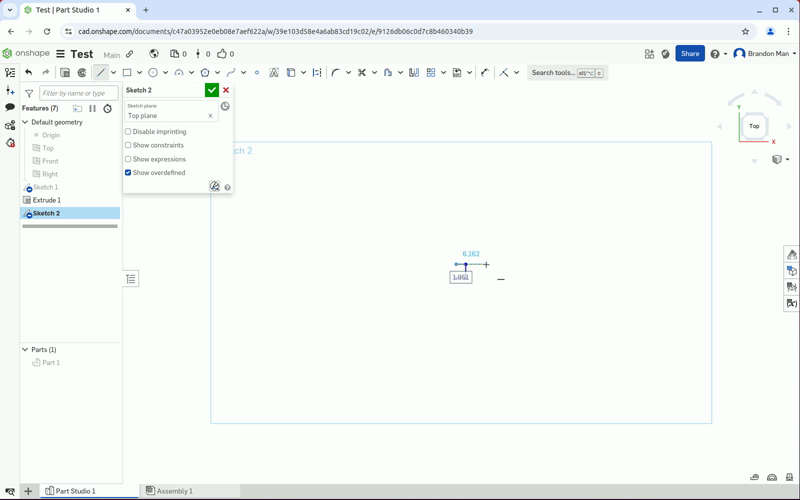
mouse_move(456, 278)
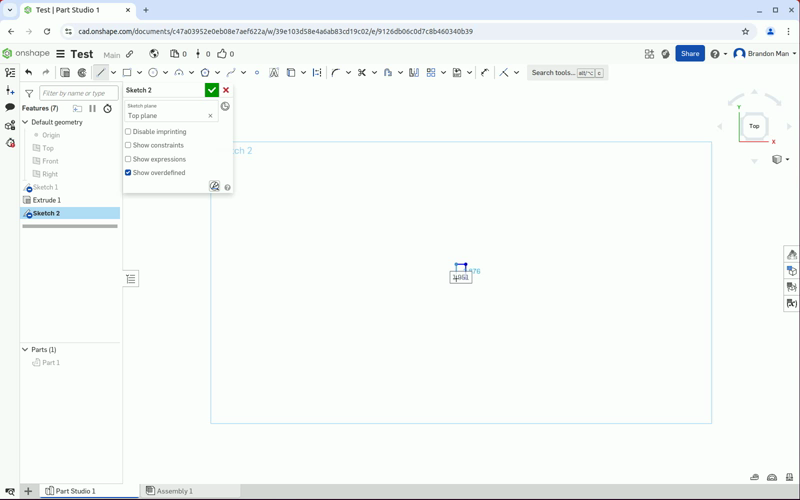
key_up(shift)
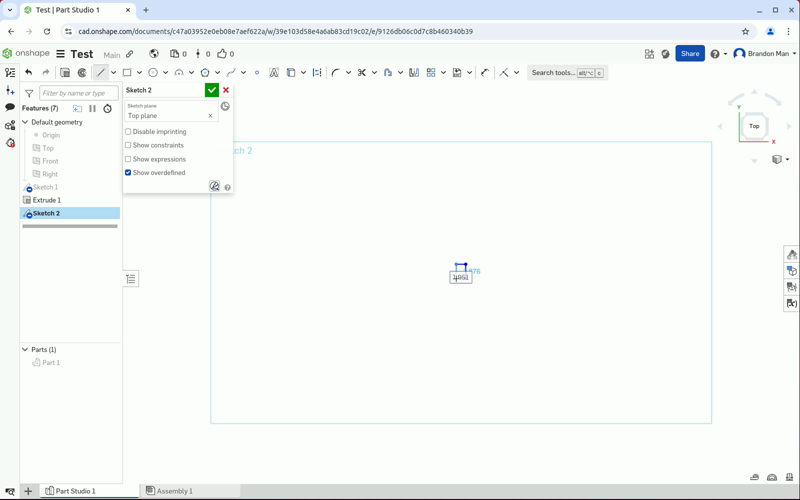
click(456, 278)
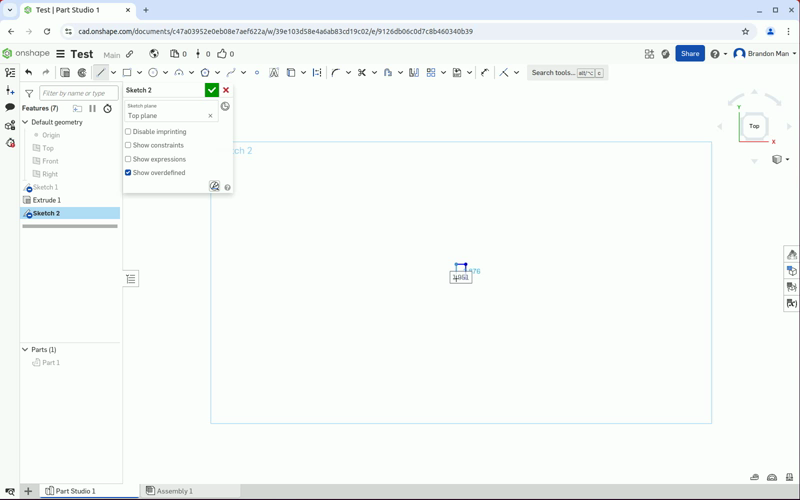
key(esc)
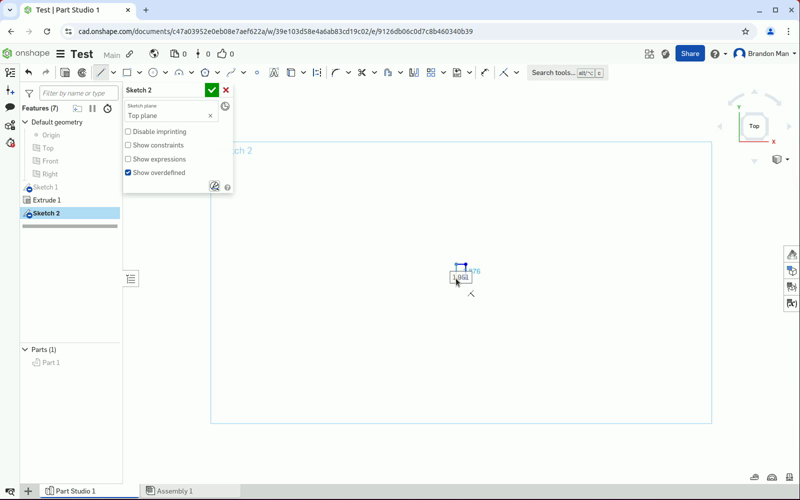
mouse_move(463, 270)
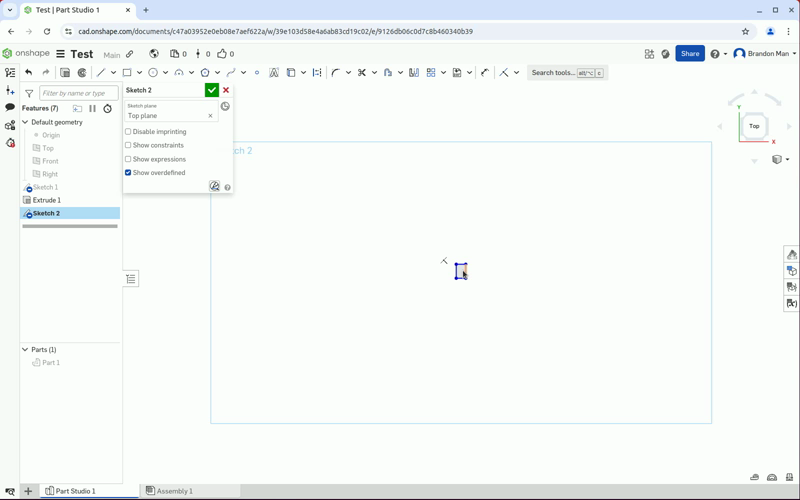
scroll(6)
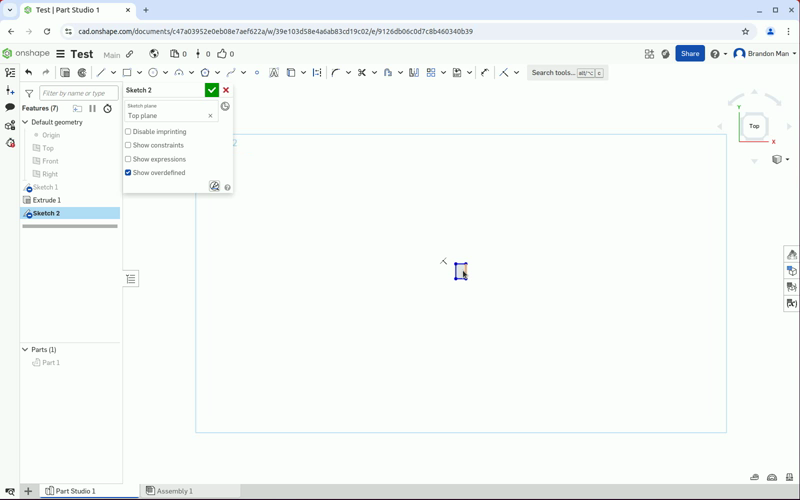
scroll(6)
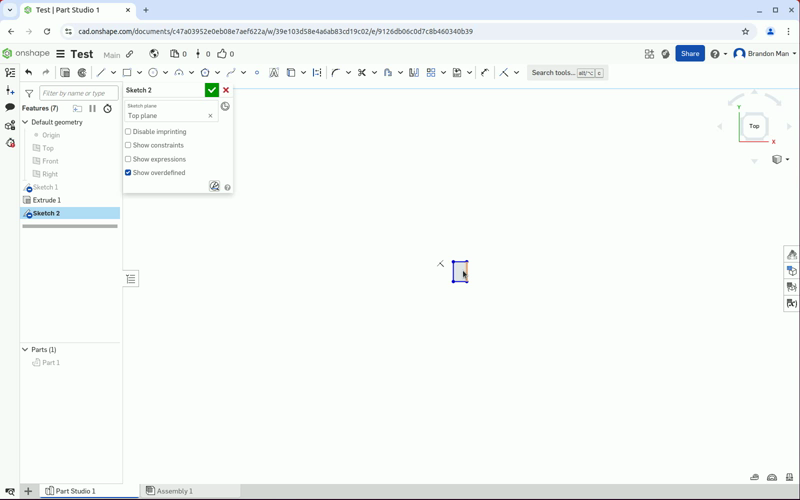
scroll(6)
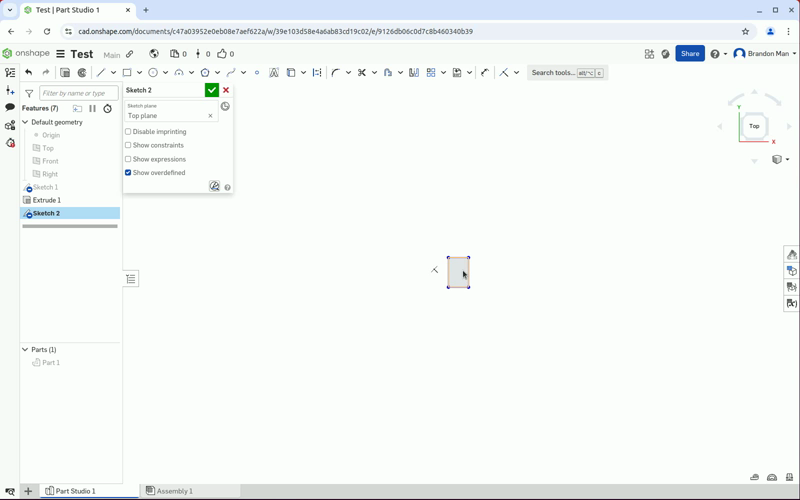
scroll(6)
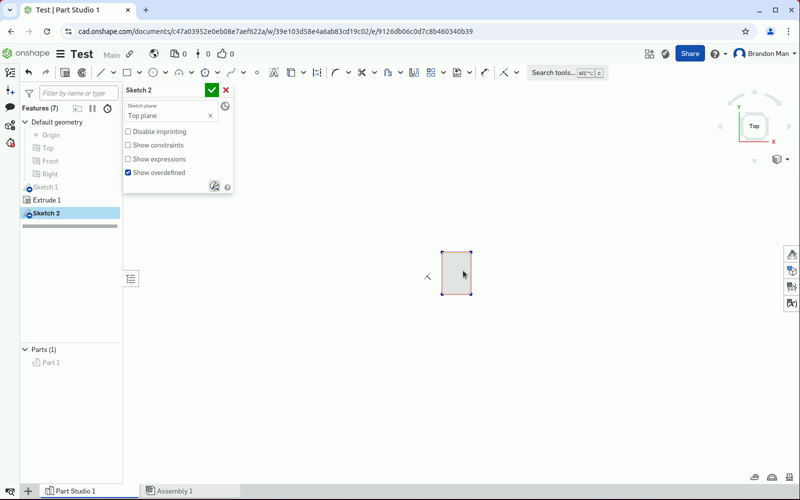
scroll(6)
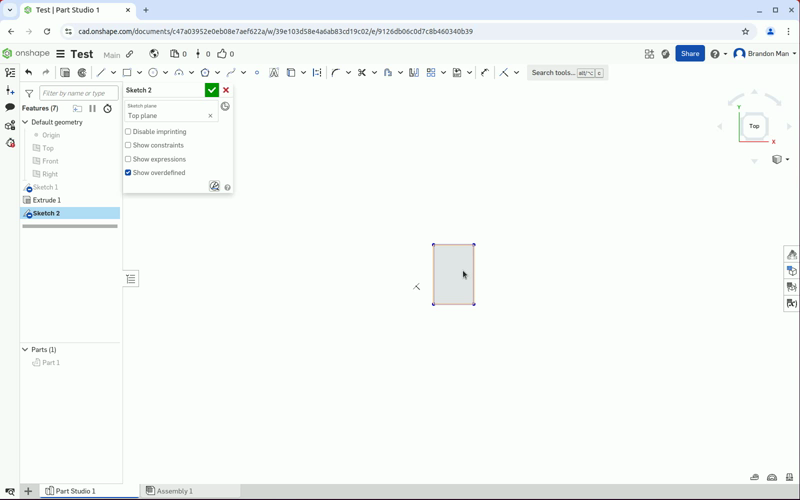
scroll(6)
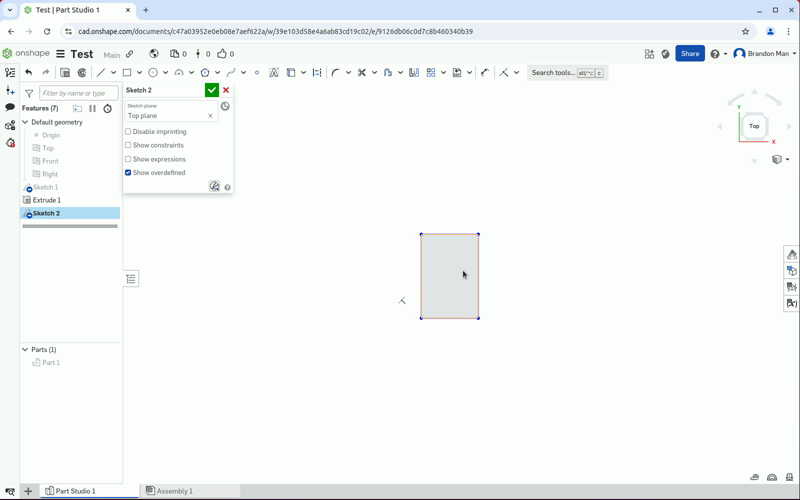
scroll(6)
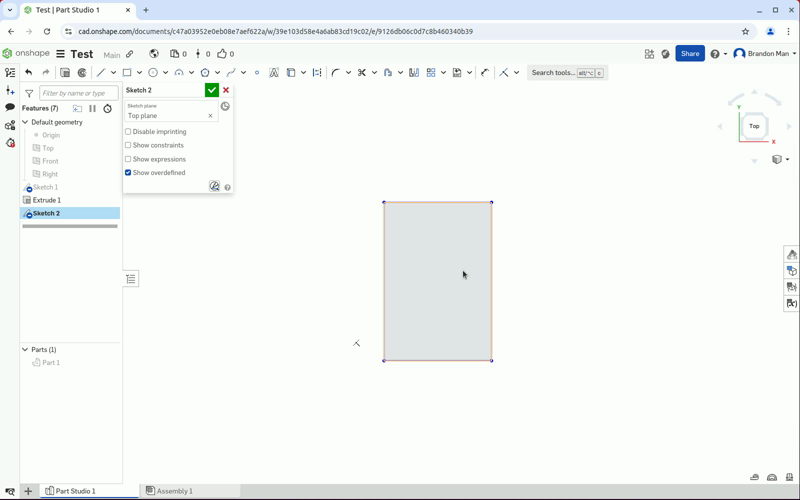
click(463, 270)
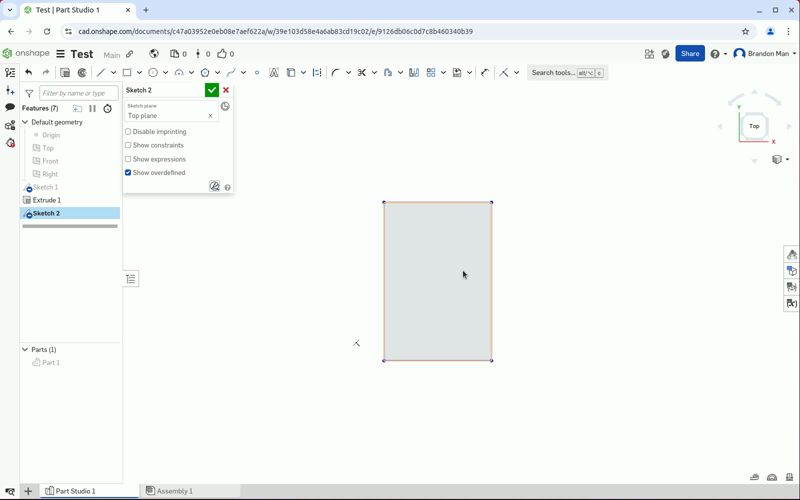
scroll(-6)
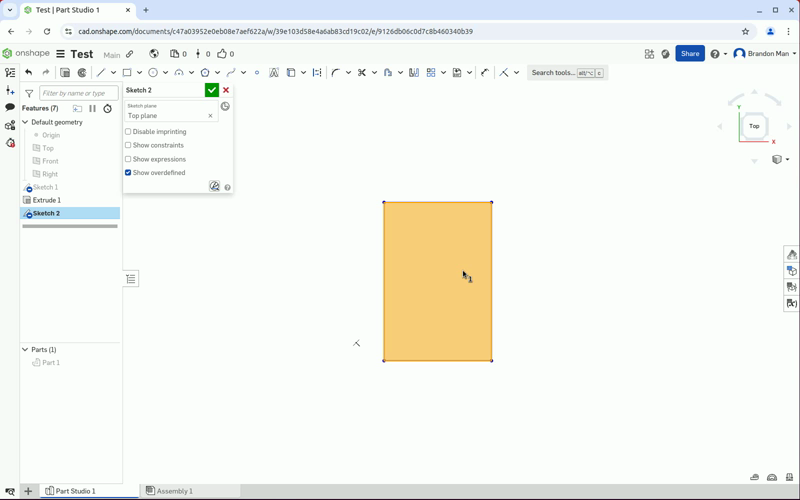
scroll(-6)
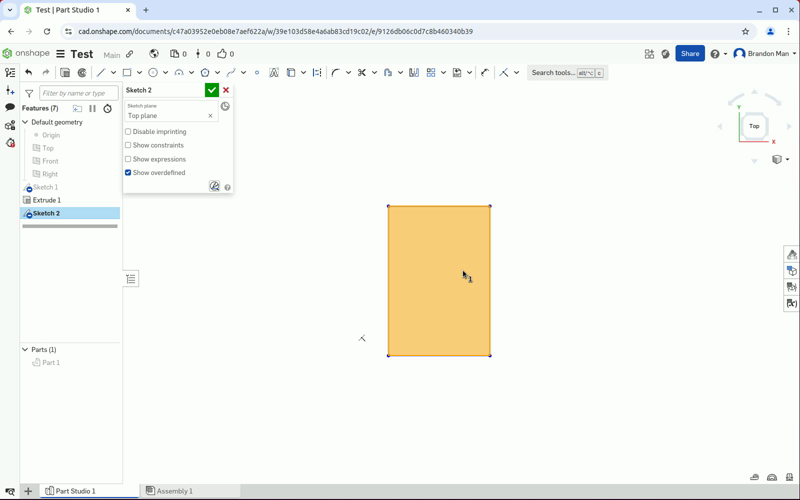
scroll(-6)
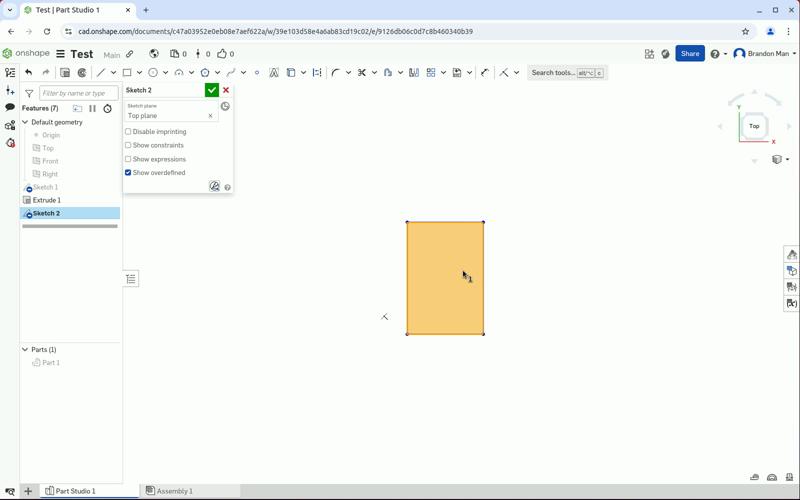
scroll(-6)
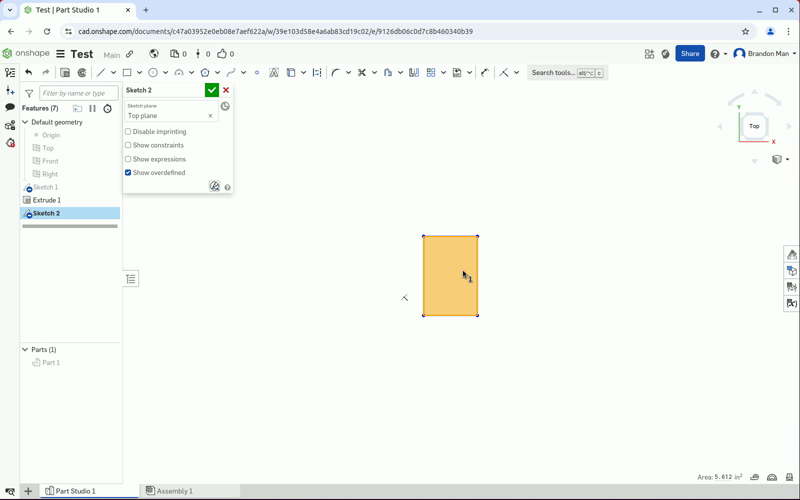
scroll(-6)
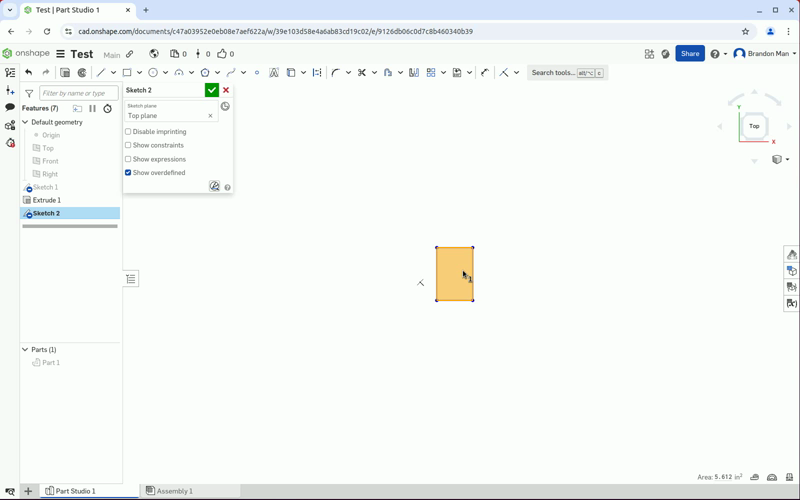
scroll(-6)
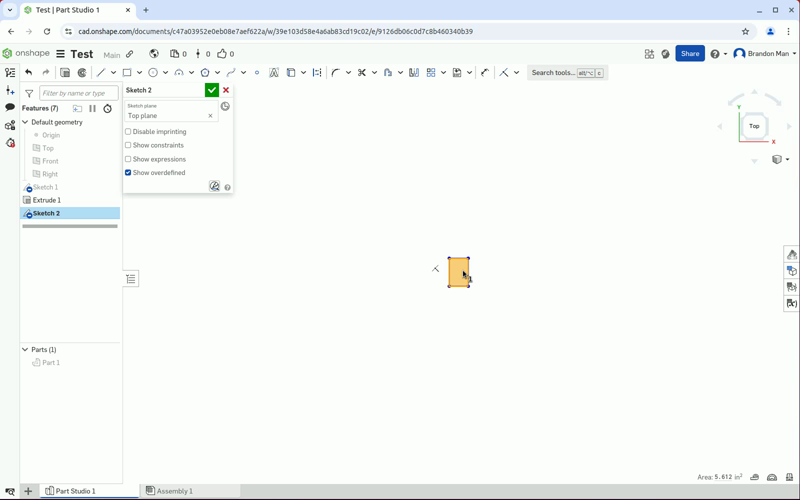
scroll(-6)
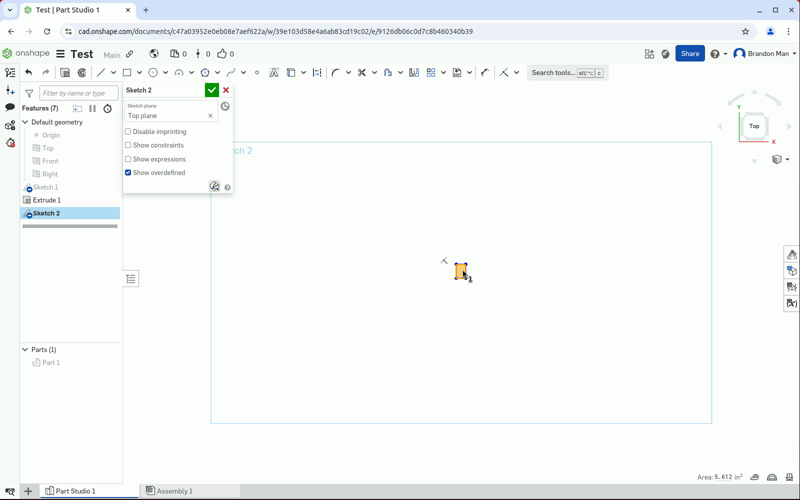
mouse_move(73, 352)
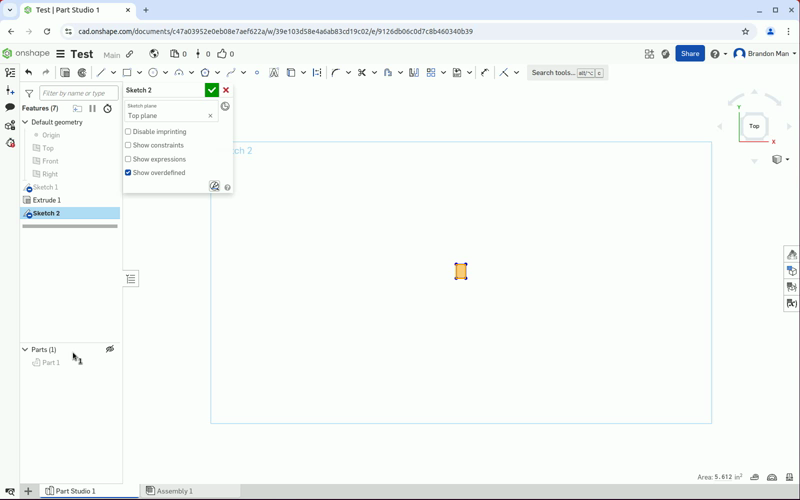
key(shift+y)
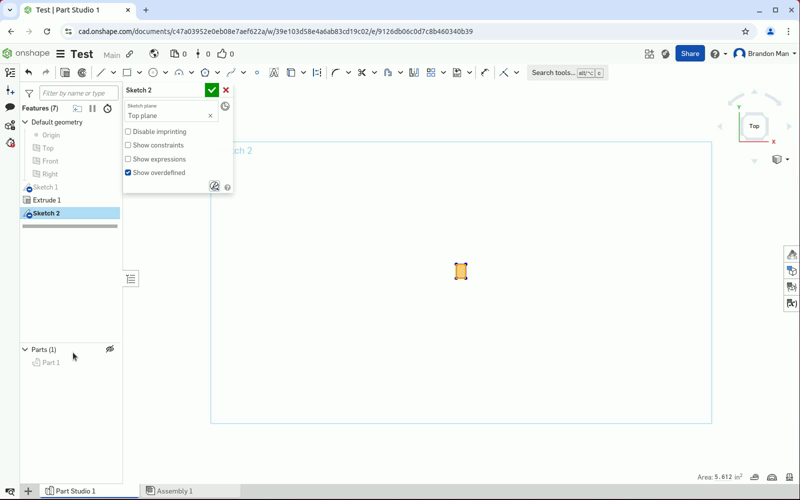
key(shift+e)
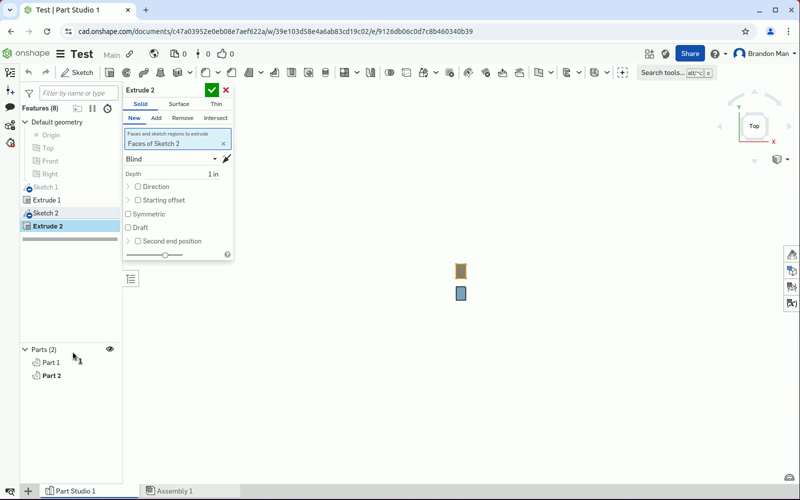
mouse_move(143, 106)
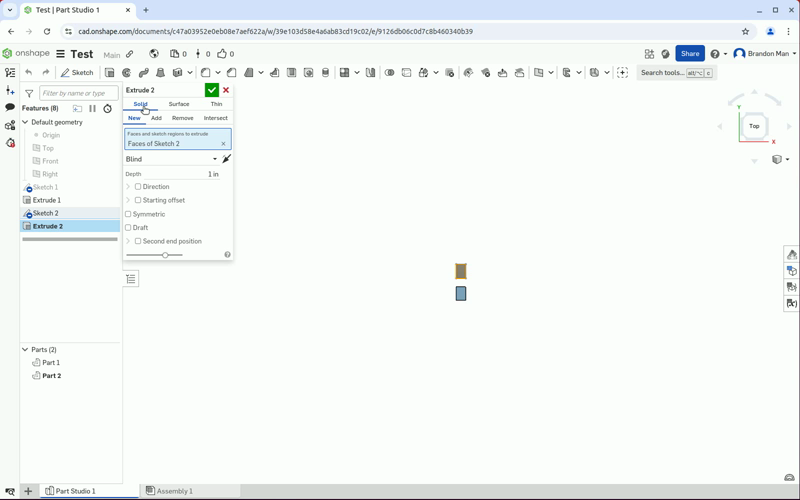
click(143, 106)
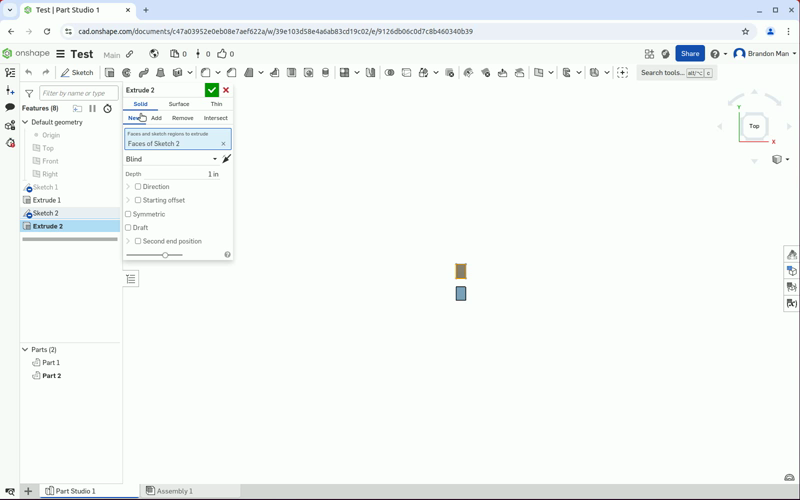
mouse_move(137, 120)
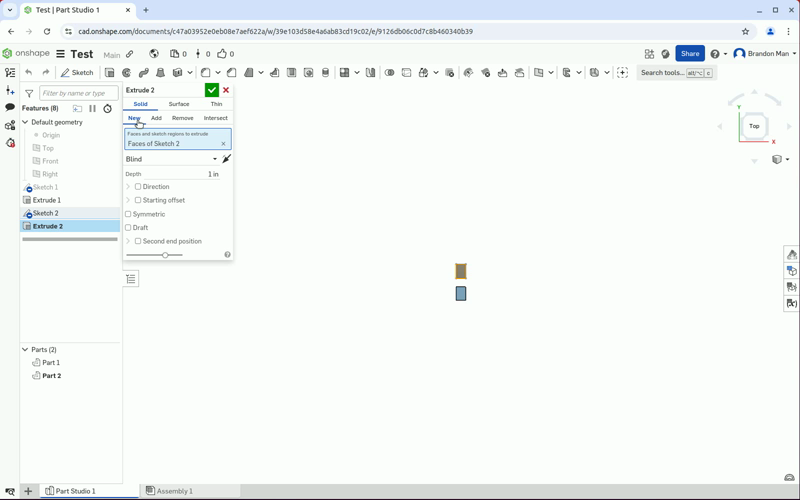
click(137, 120)
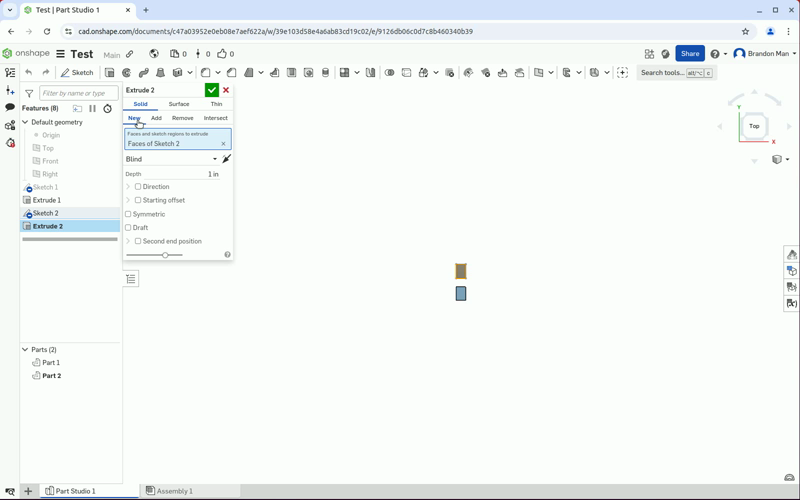
key(tab, 4)
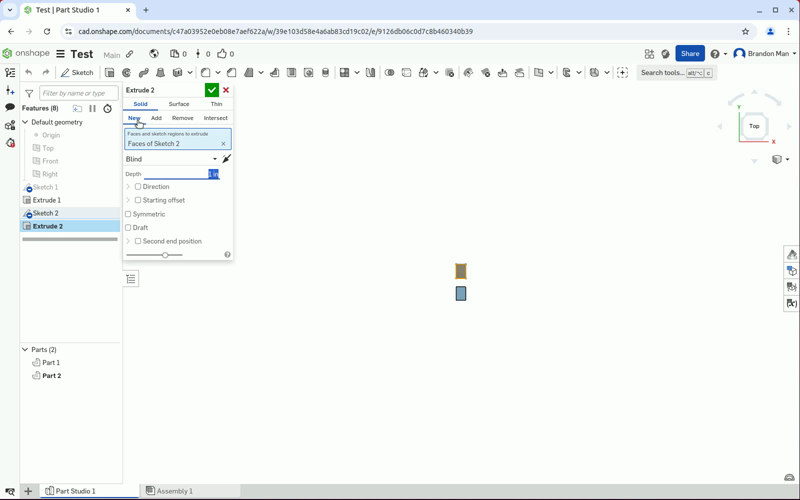
text(23.108)
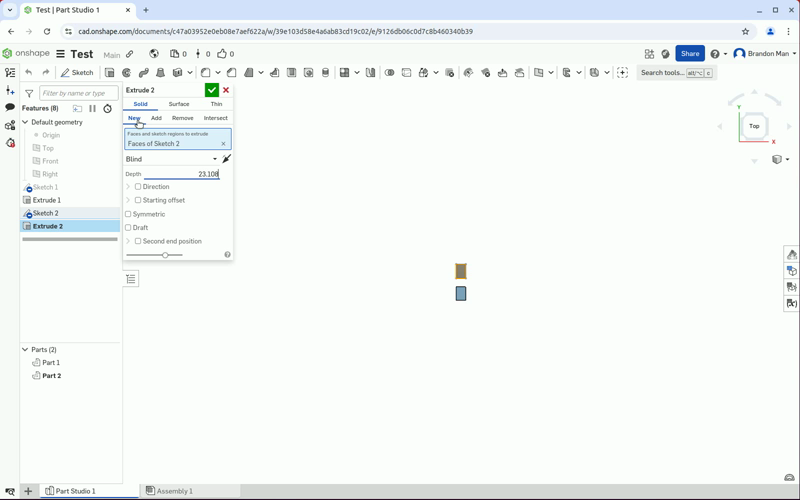
key(enter)
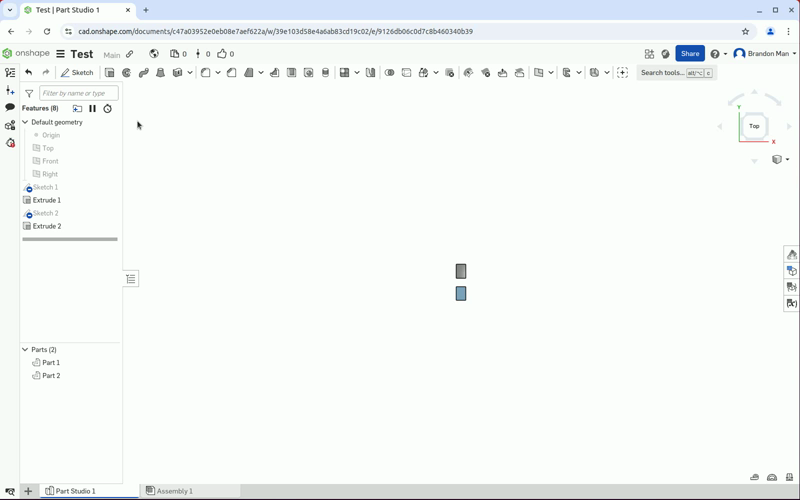
key(shift+h)
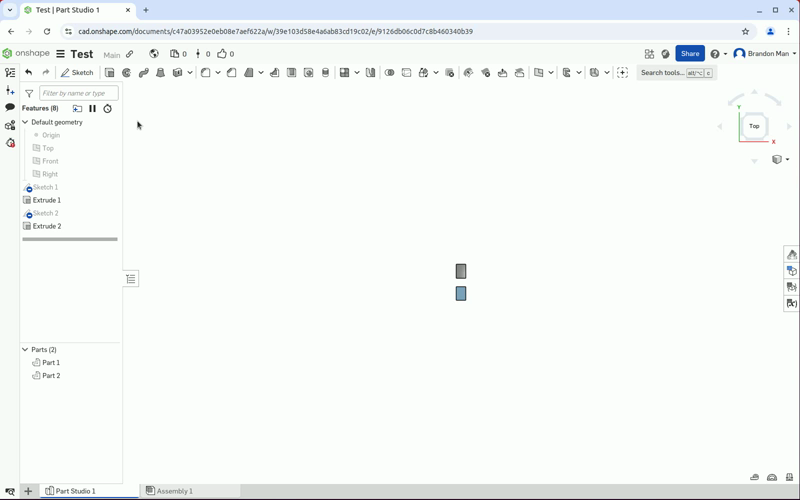
key(shift+h)
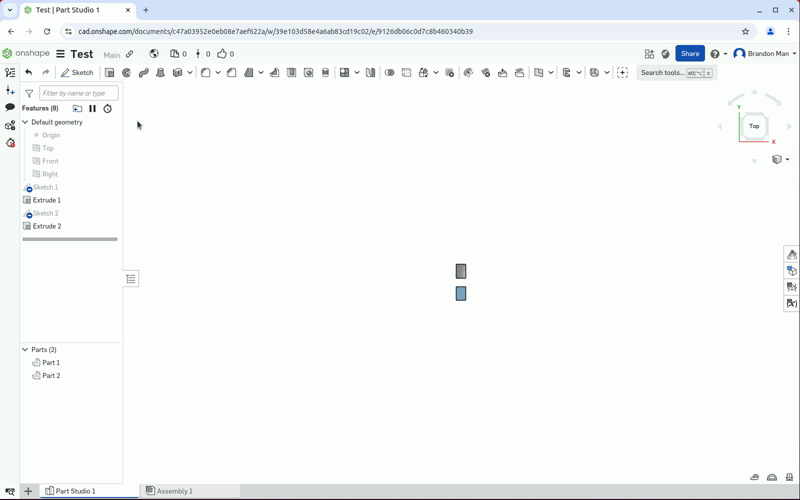
mouse_move(73, 189)
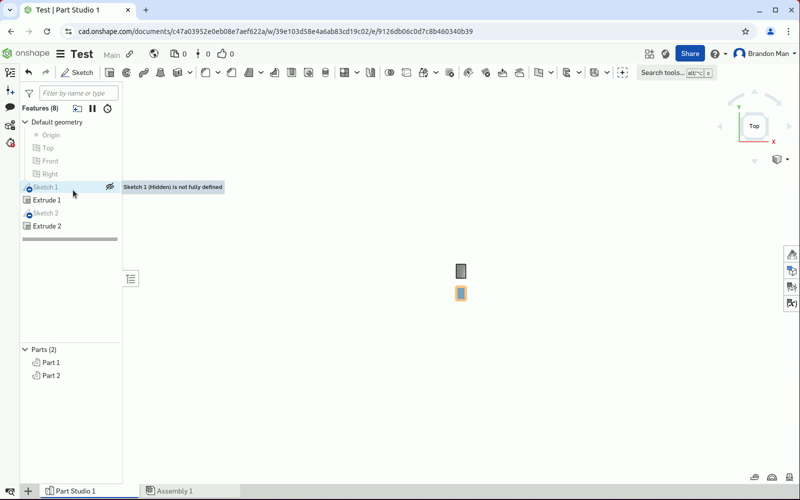
click(73, 189)
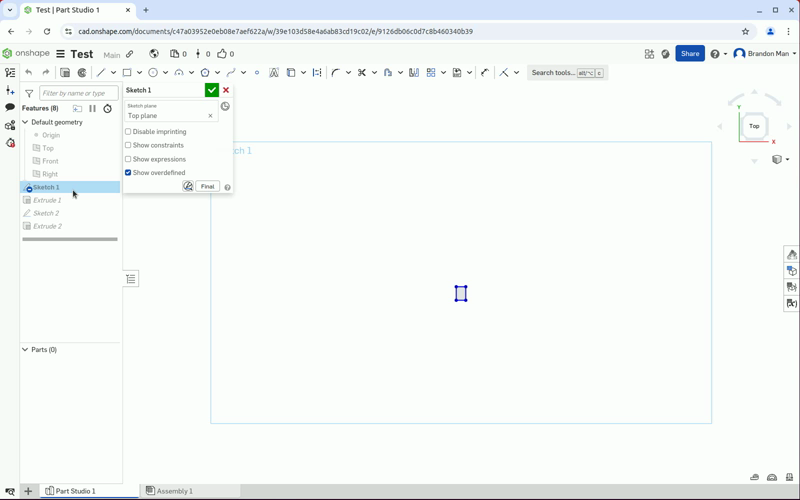
mouse_move(229, 92)
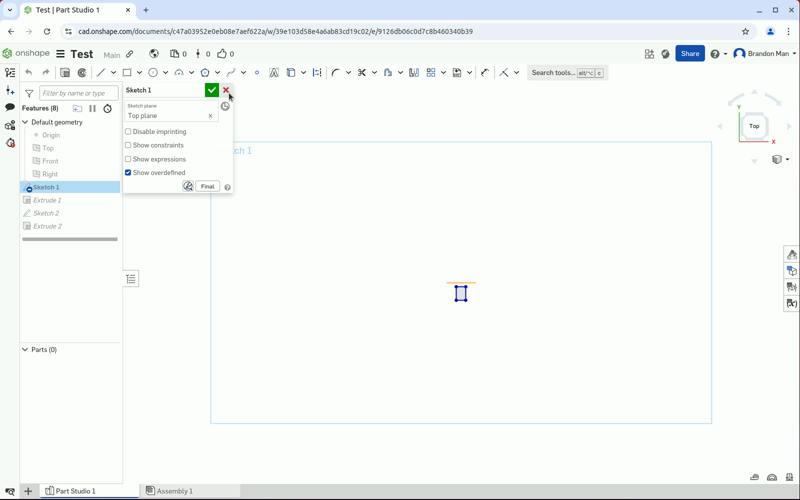
click(229, 92)
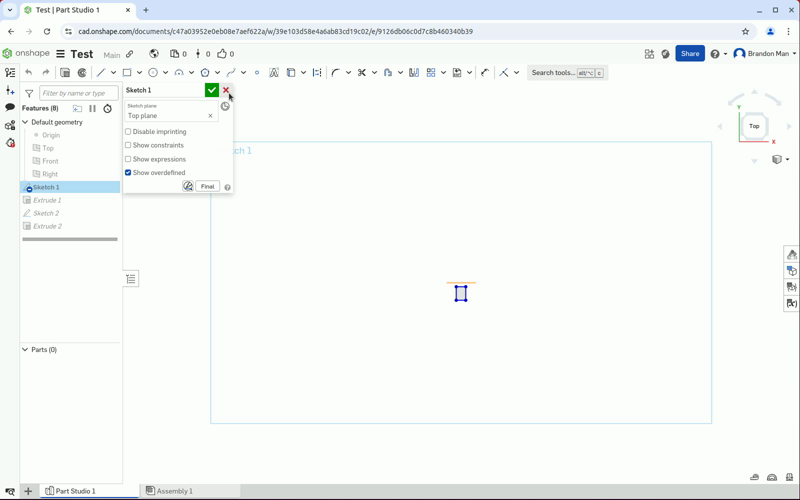
key(shift+s)
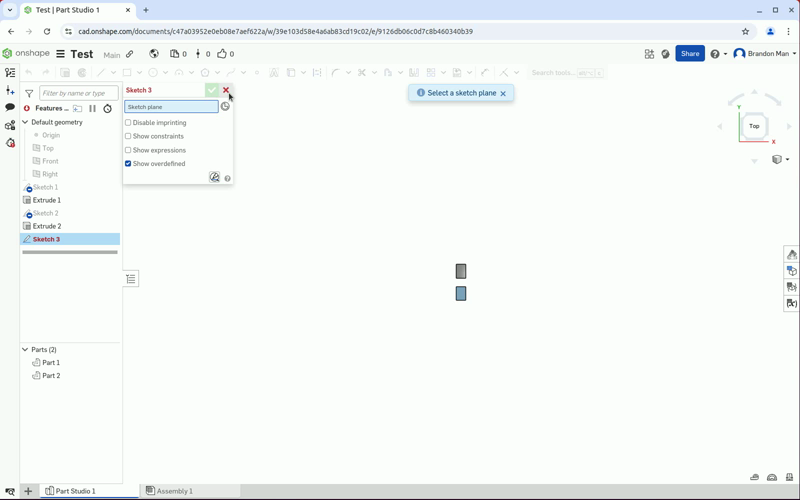
mouse_move(73, 150)
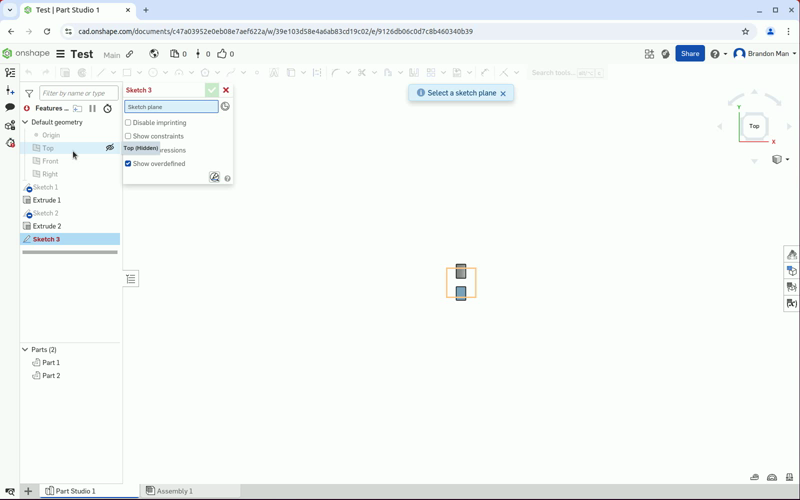
click(73, 150)
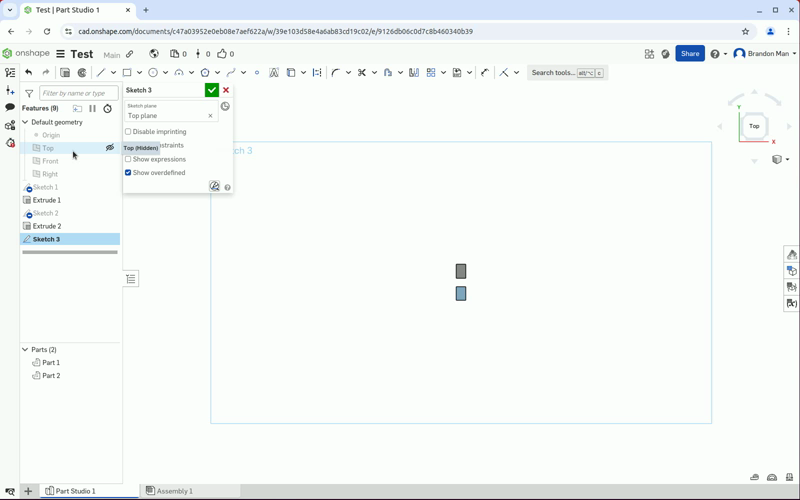
mouse_move(73, 352)
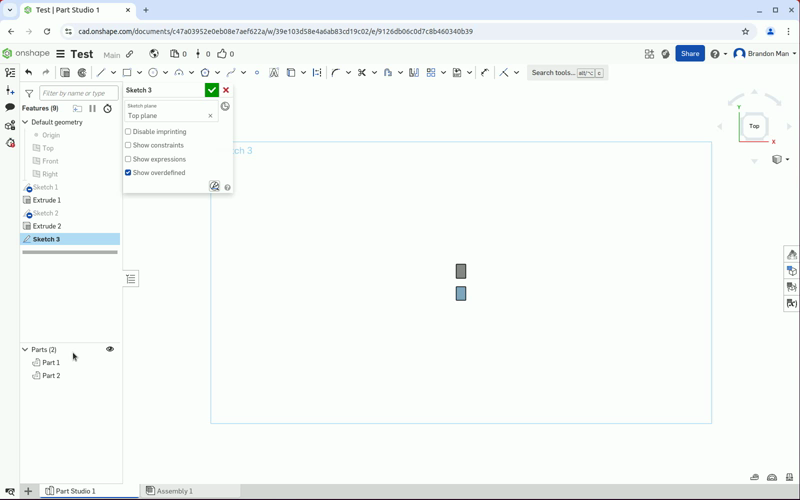
key(y)
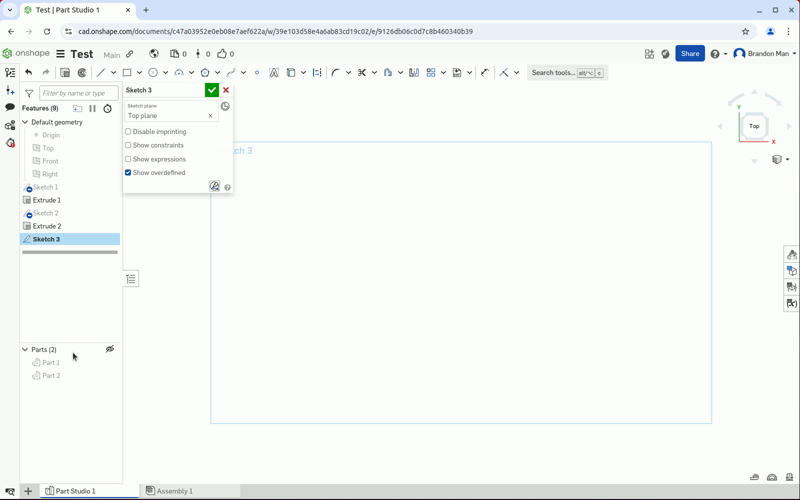
key(l)
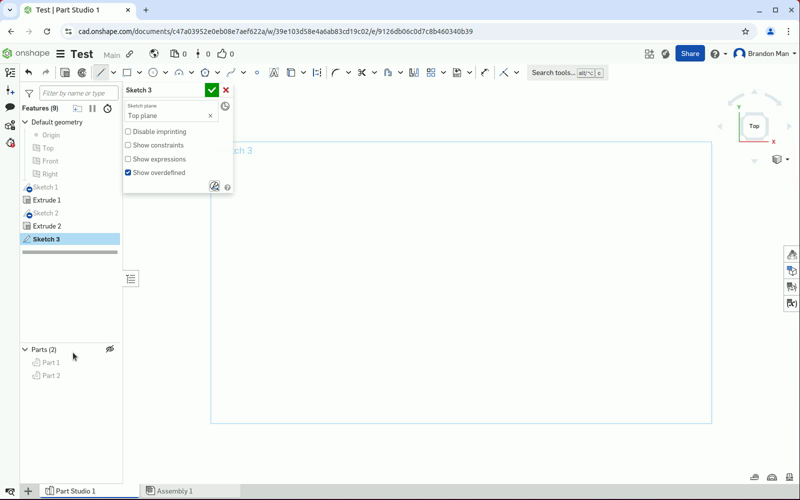
key_down(shift)
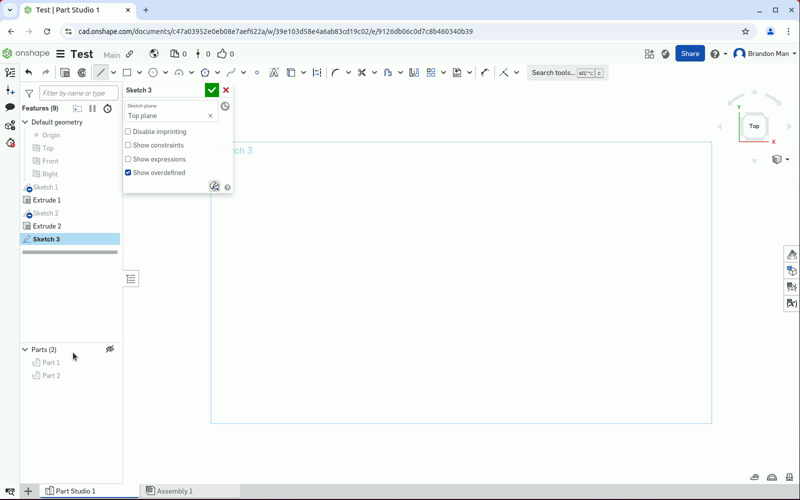
mouse_move(465, 287)
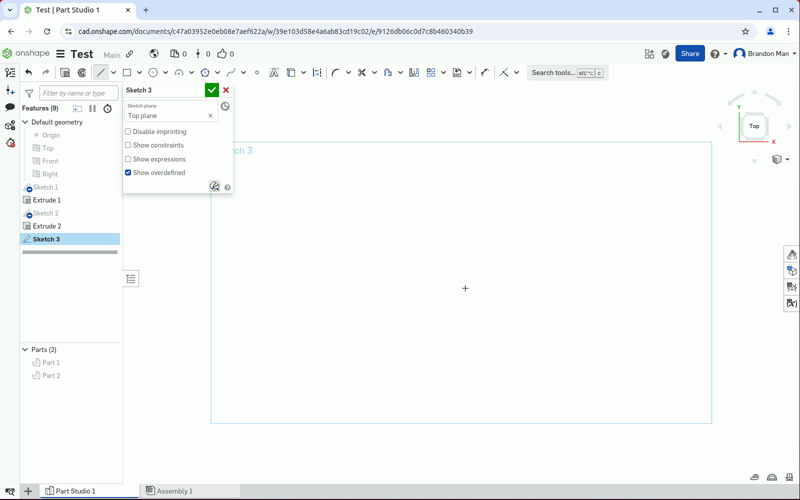
click(465, 287)
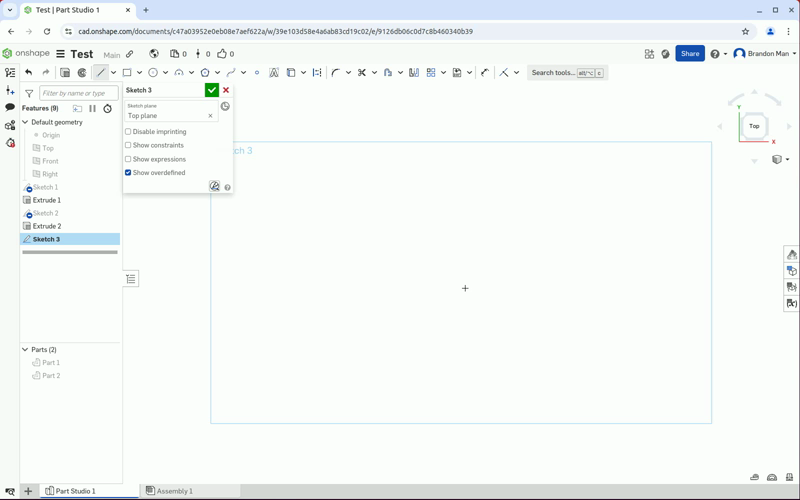
key_up(shift)
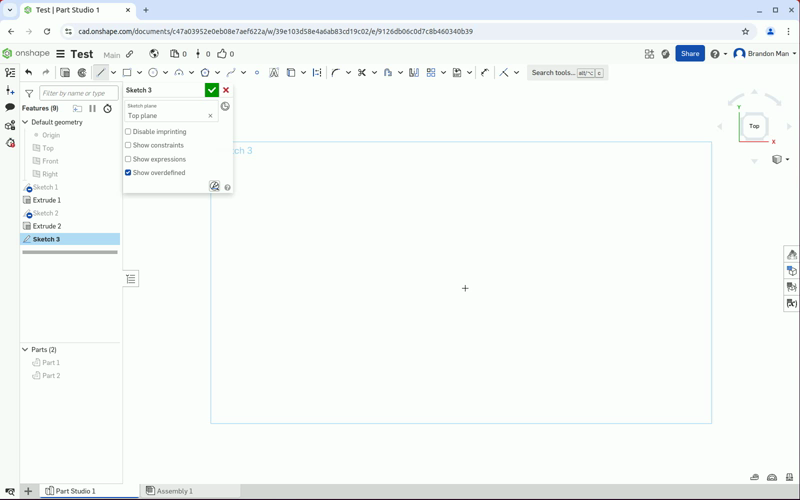
key_down(shift)
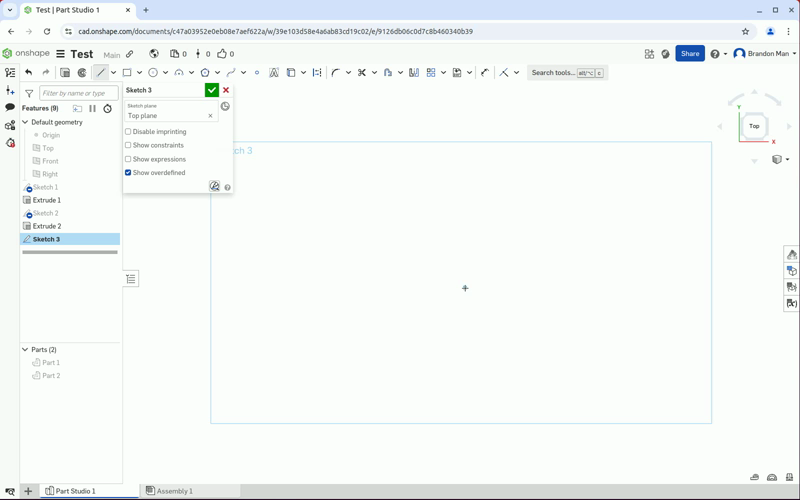
mouse_move(495, 287)
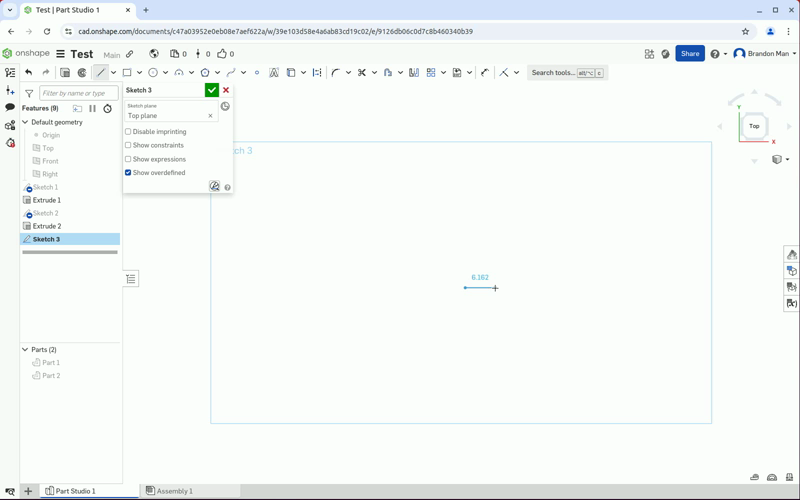
mouse_move(479, 287)
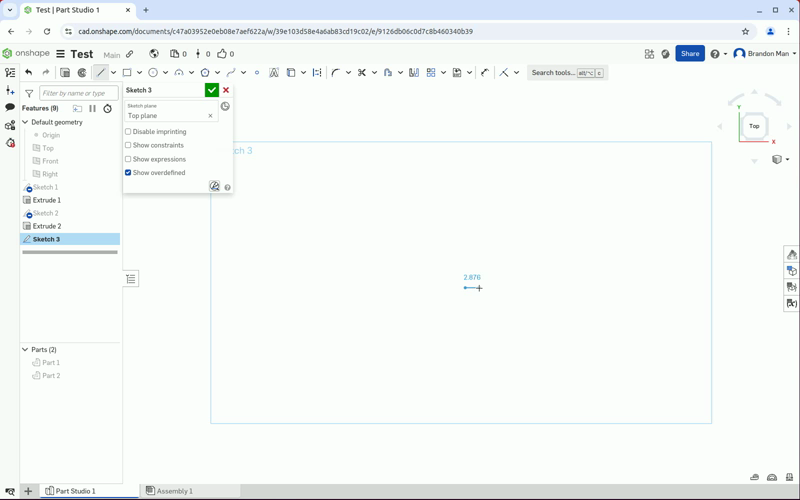
click(479, 287)
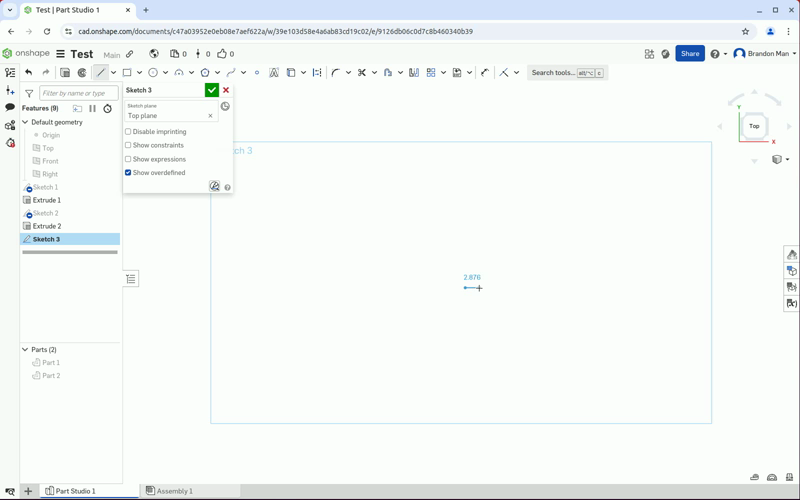
key_up(shift)
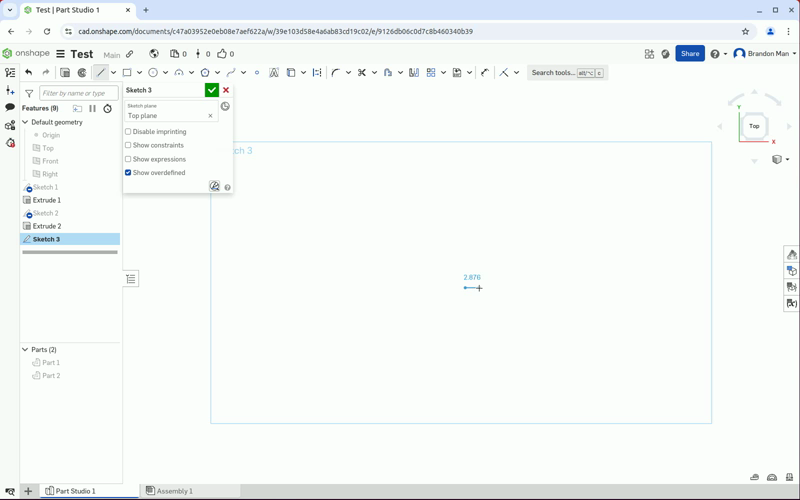
key_down(shift)
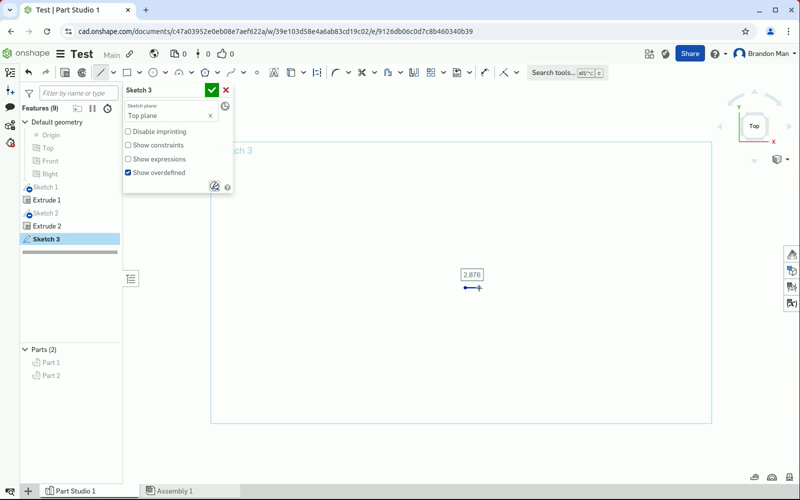
mouse_move(509, 287)
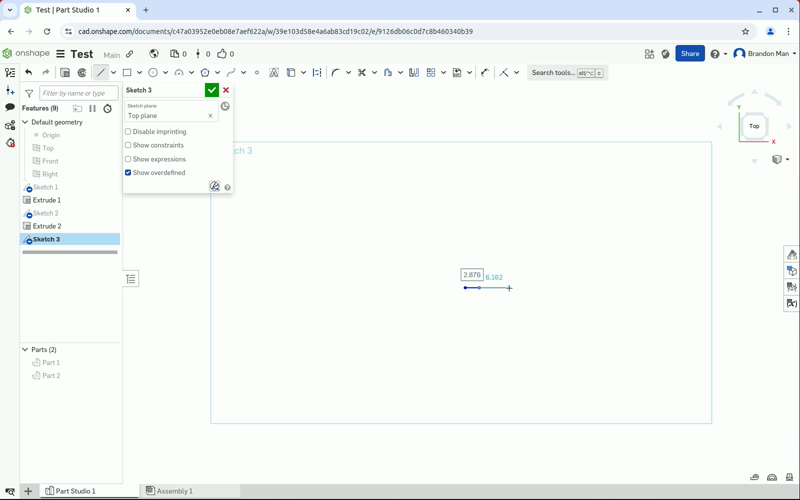
mouse_move(479, 278)
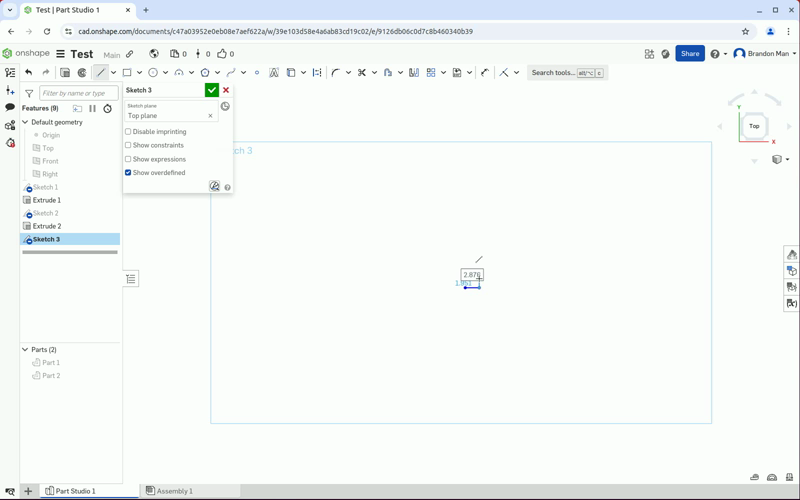
click(479, 278)
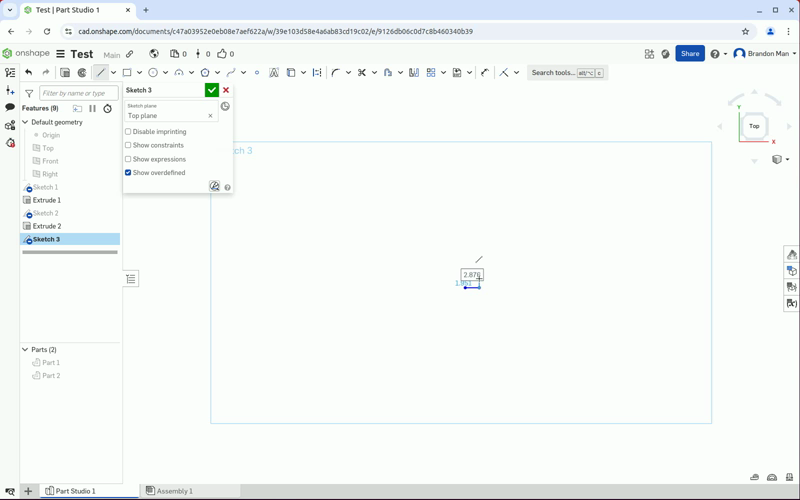
key_up(shift)
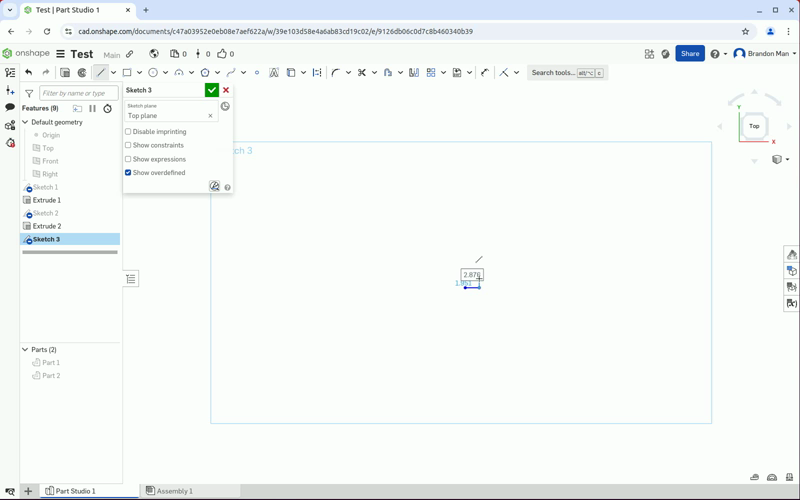
key_down(shift)
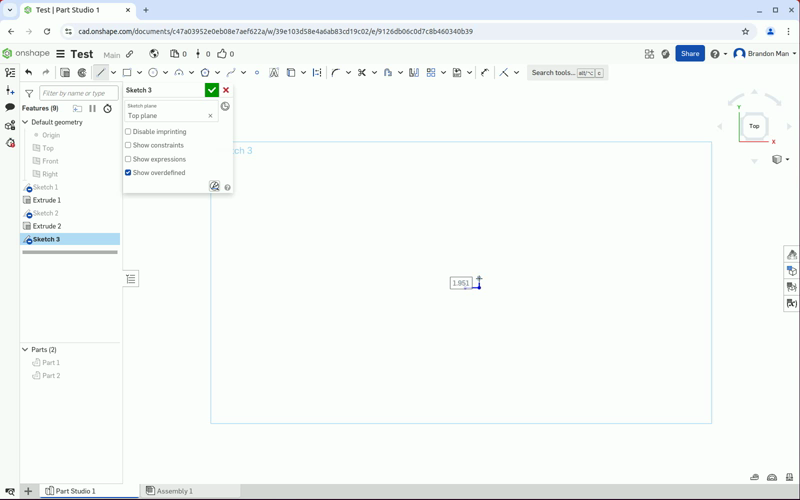
mouse_move(509, 278)
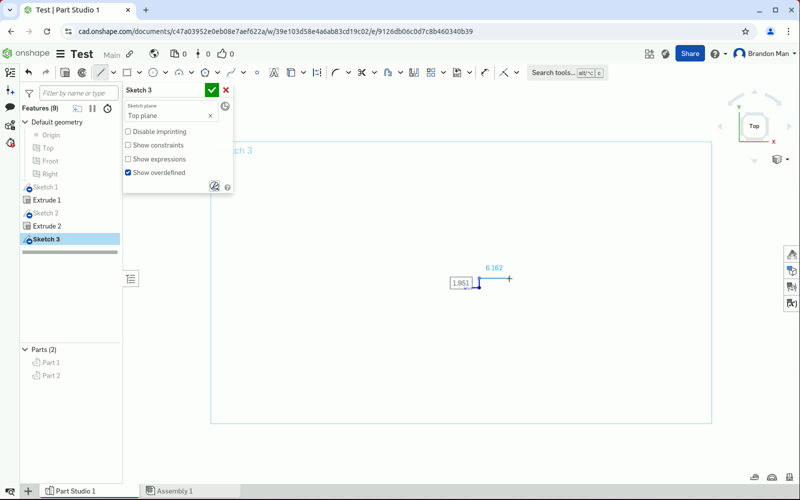
mouse_move(465, 278)
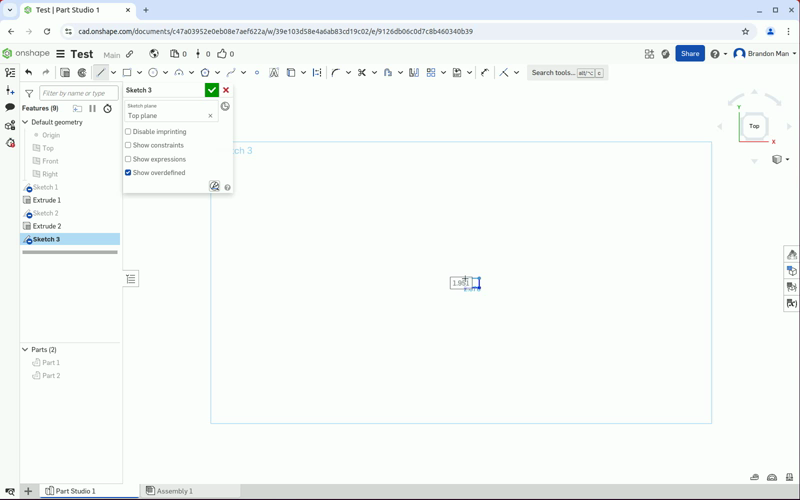
click(465, 278)
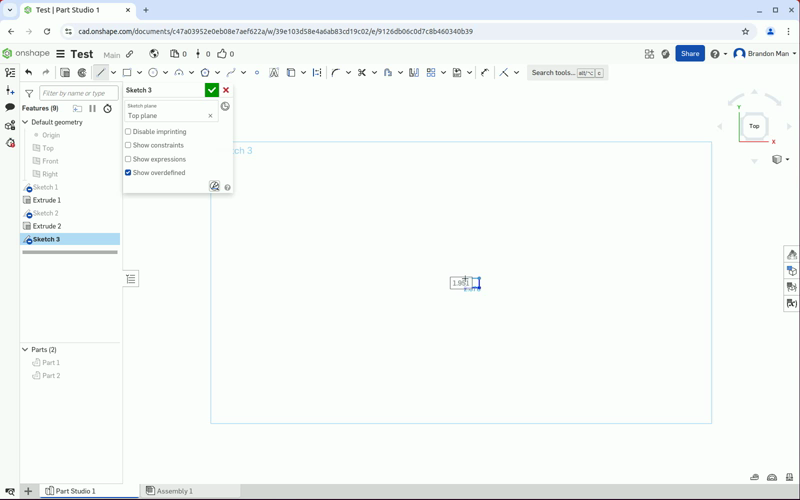
key_up(shift)
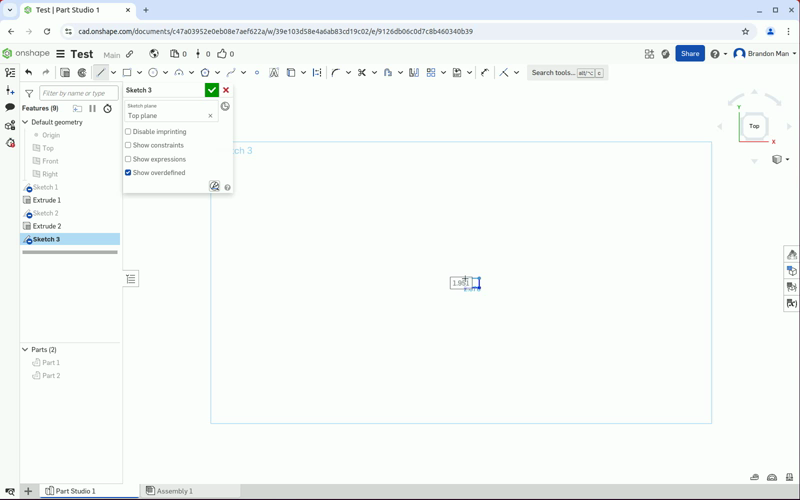
mouse_move(495, 278)
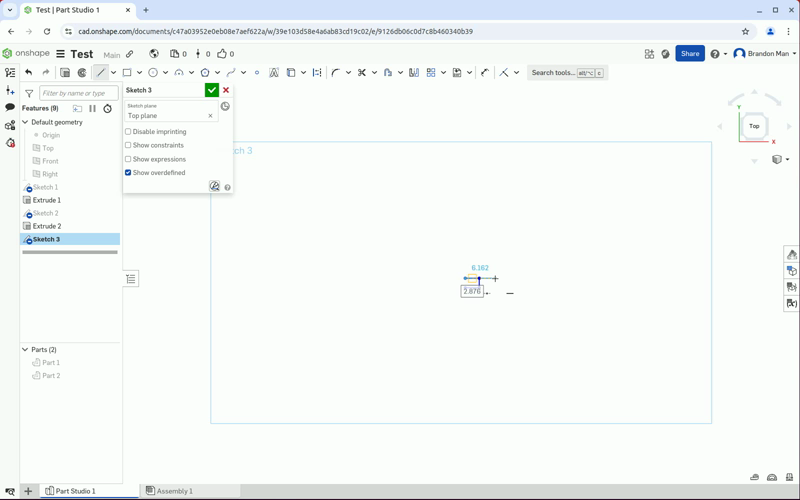
key_down(shift)
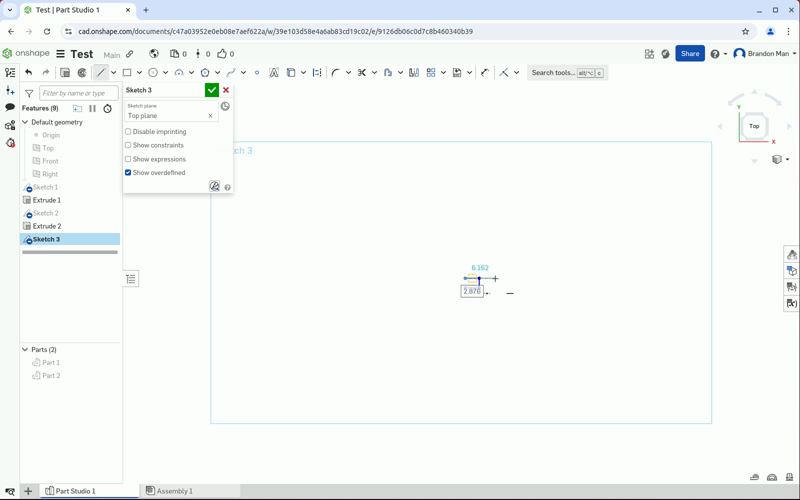
mouse_move(465, 287)
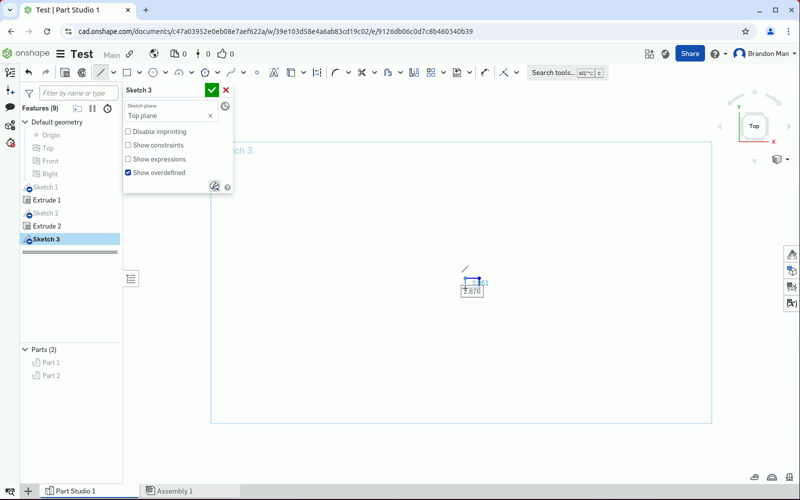
key_up(shift)
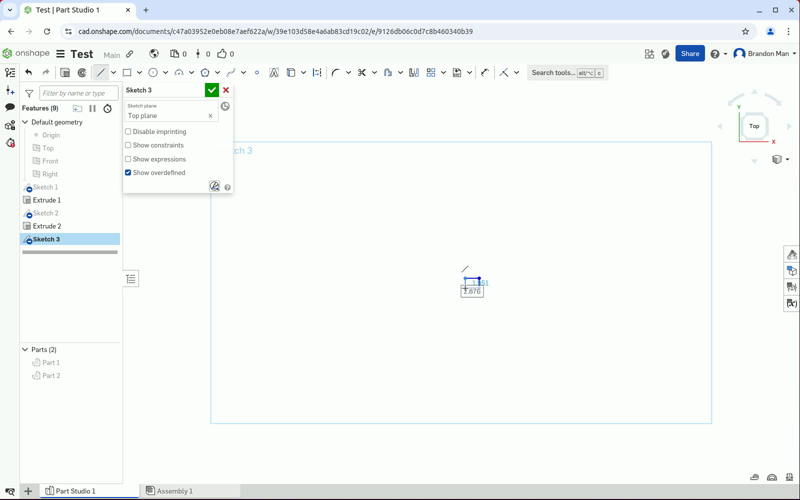
click(465, 287)
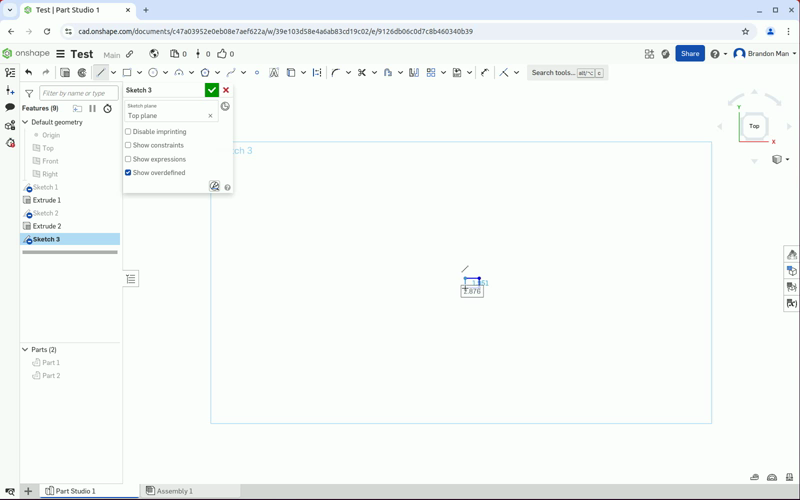
key(esc)
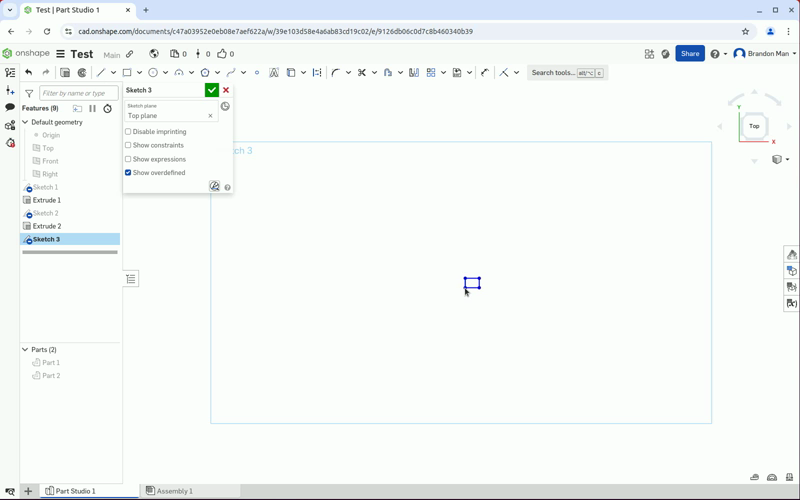
mouse_move(472, 286)
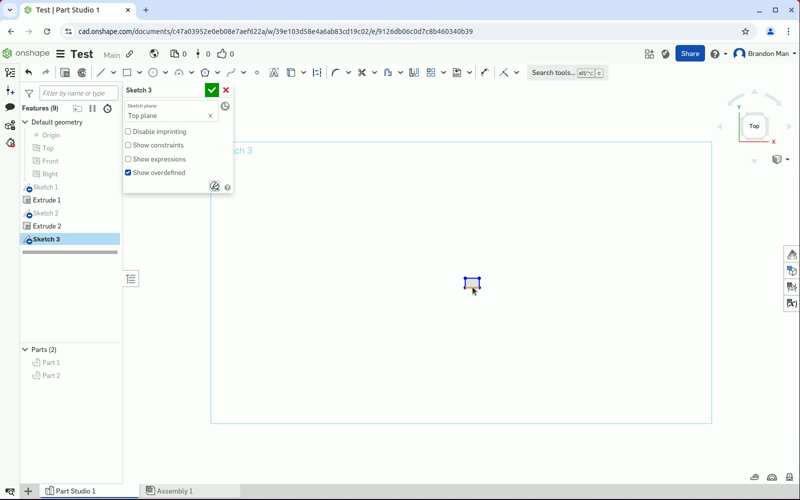
scroll(6)
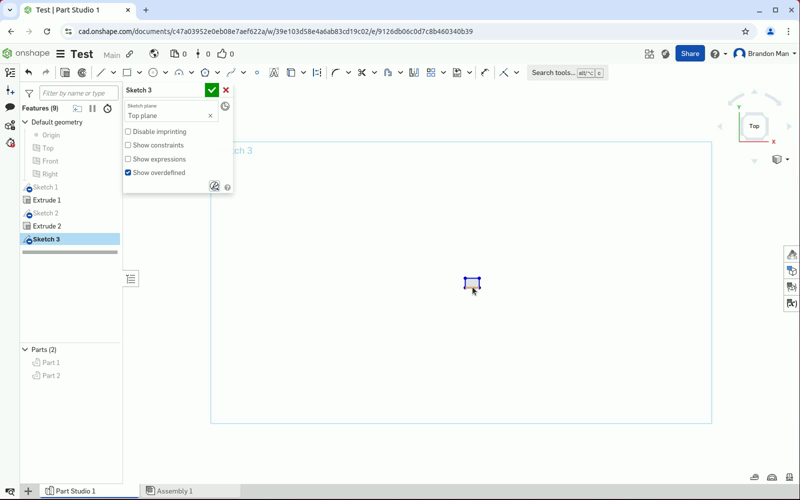
scroll(6)
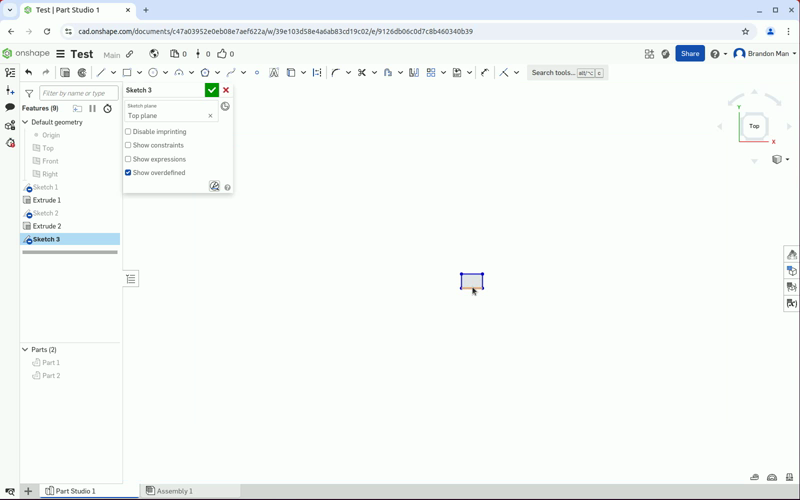
scroll(6)
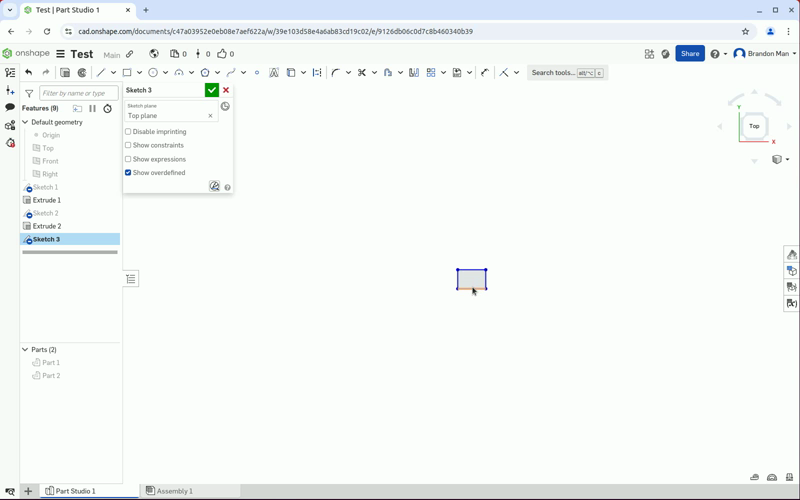
scroll(6)
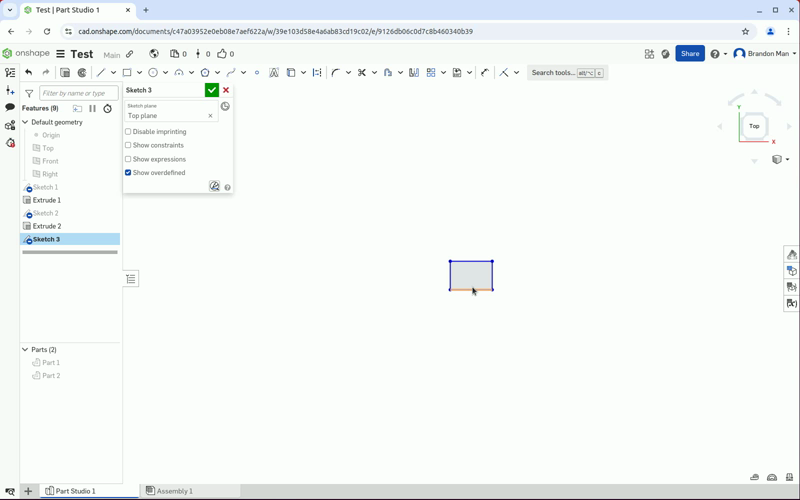
scroll(6)
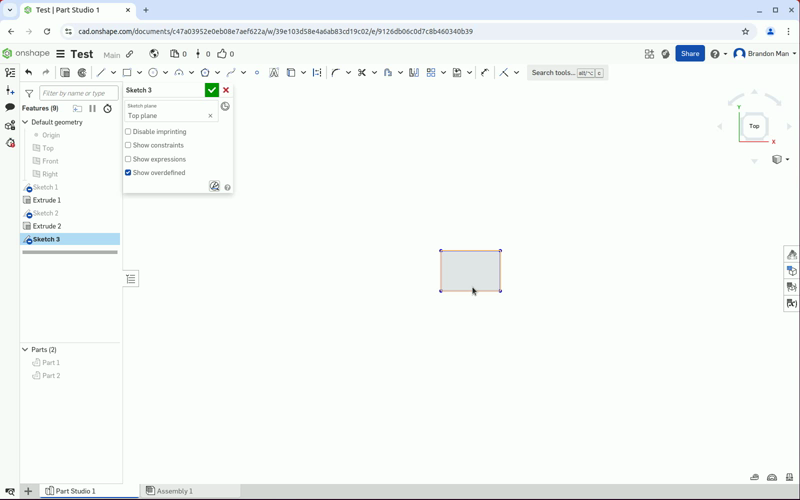
scroll(6)
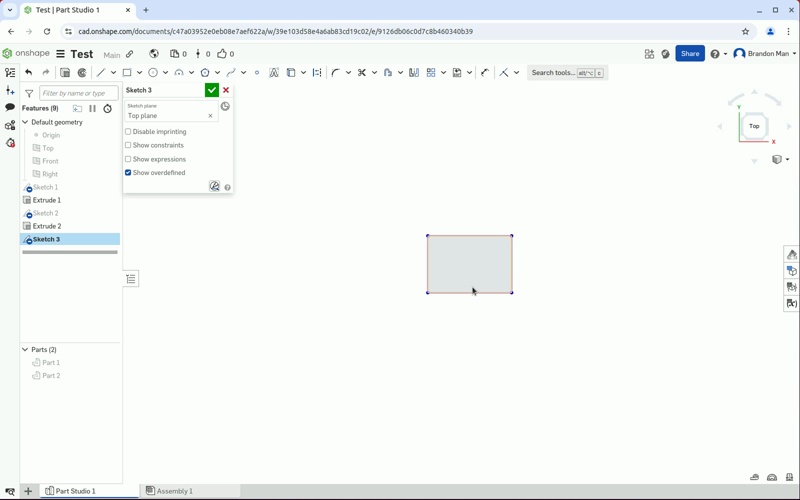
scroll(6)
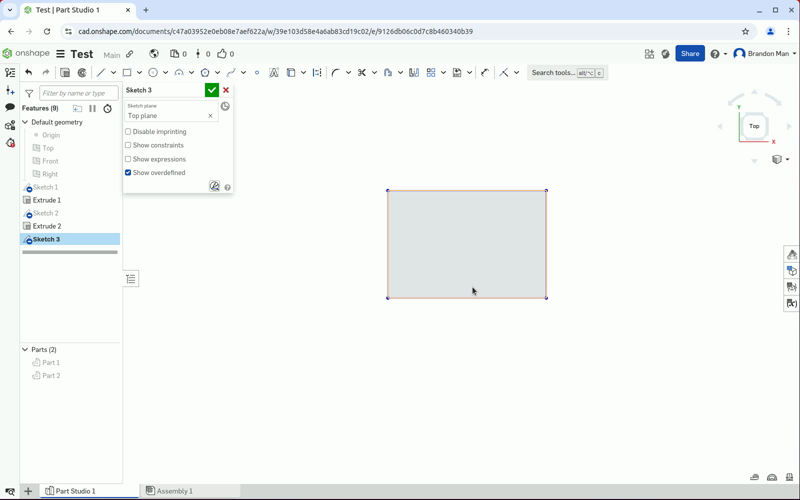
click(472, 286)
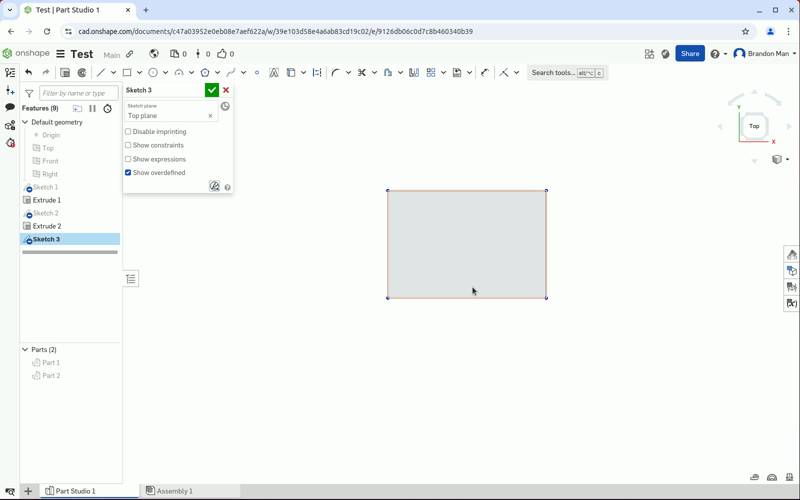
scroll(-6)
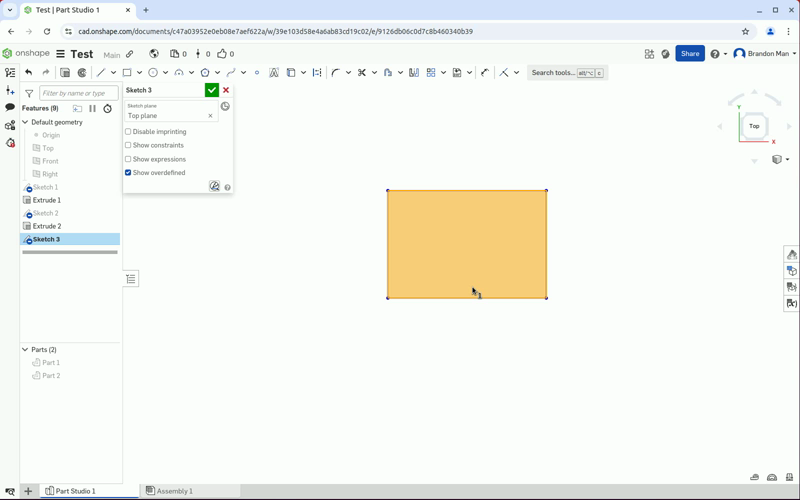
scroll(-6)
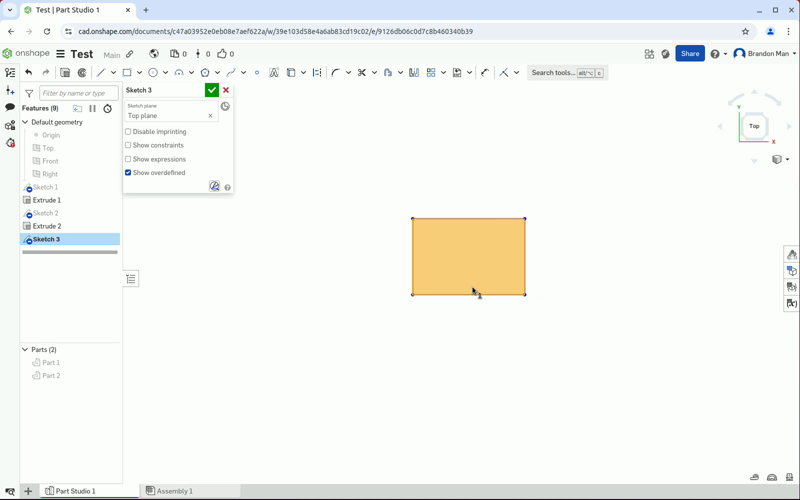
scroll(-6)
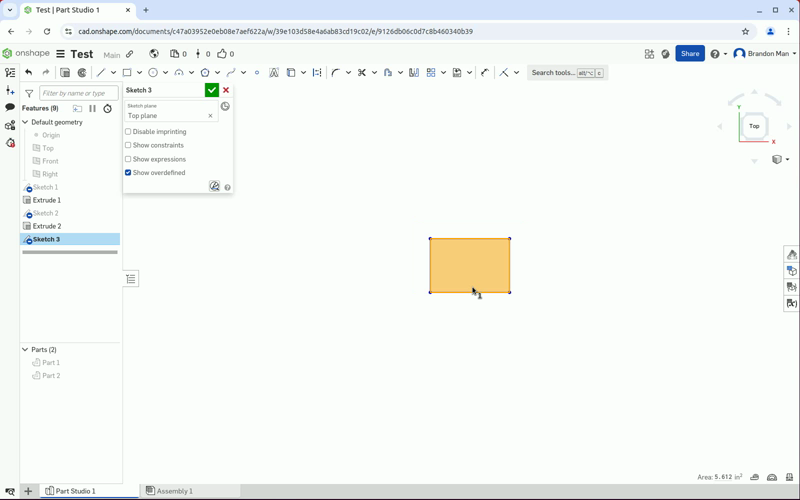
scroll(-6)
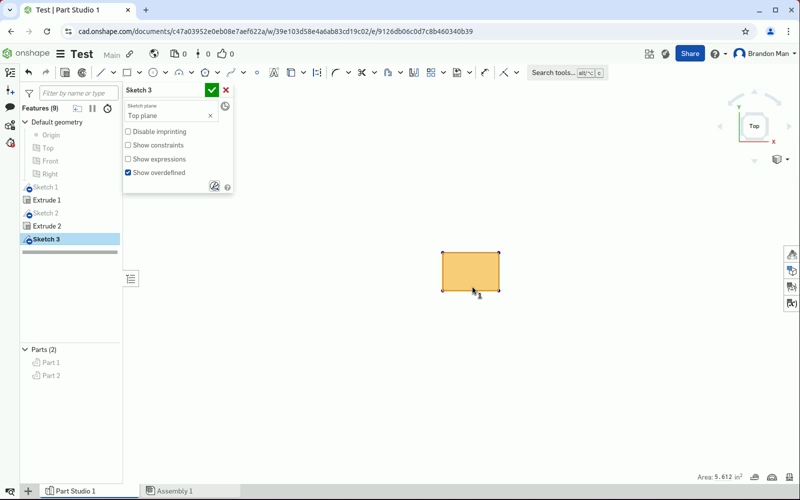
scroll(-6)
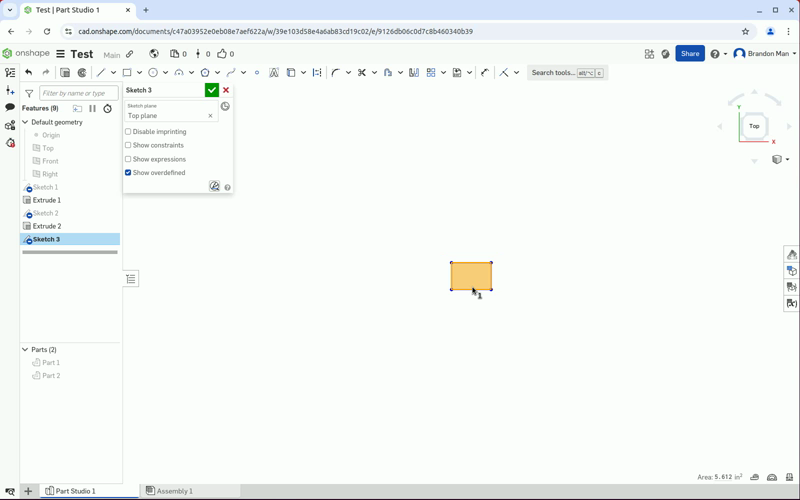
scroll(-6)
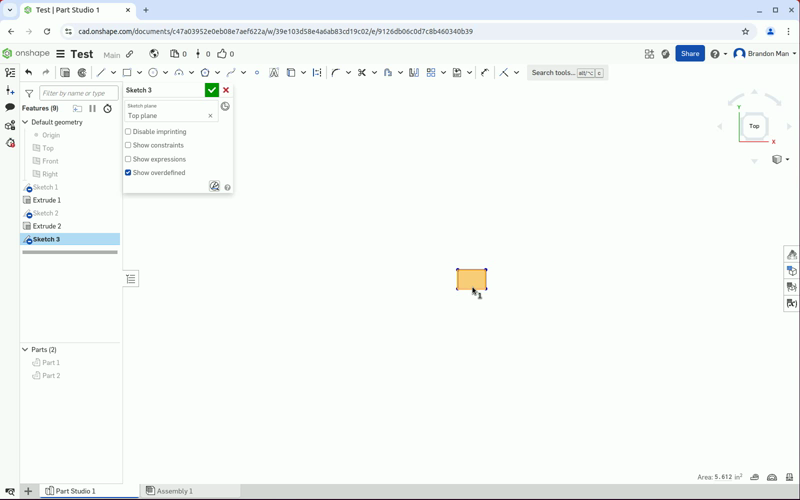
scroll(-6)
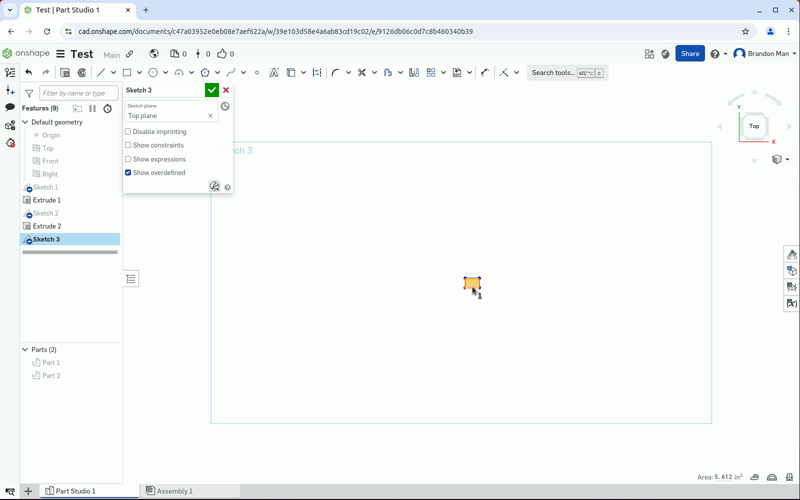
mouse_move(73, 352)
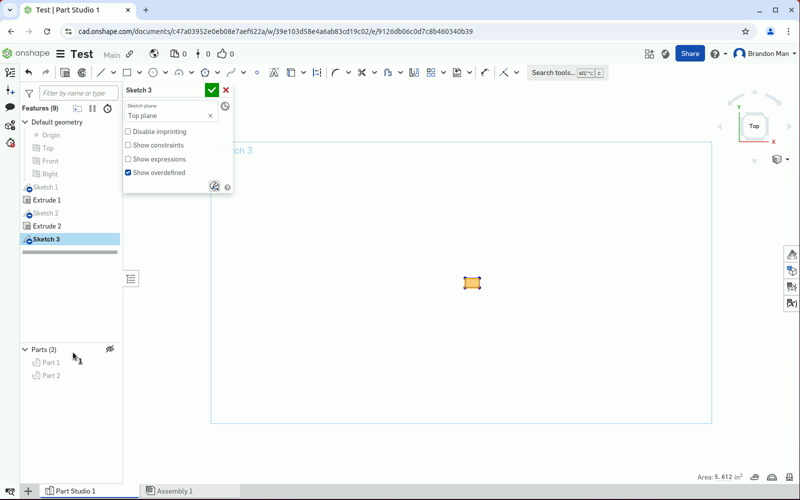
key(shift+y)
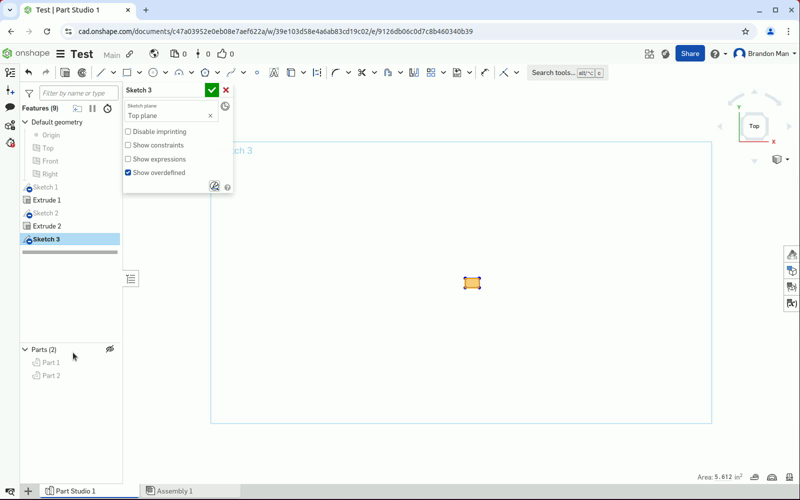
key(shift+e)
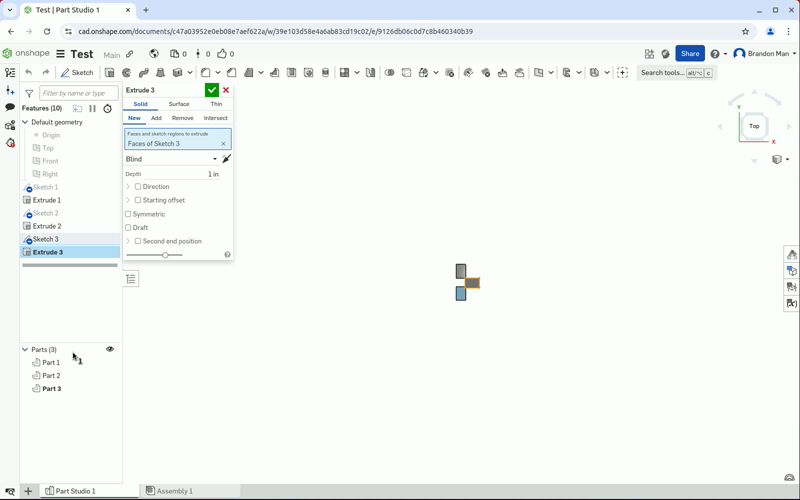
mouse_move(143, 106)
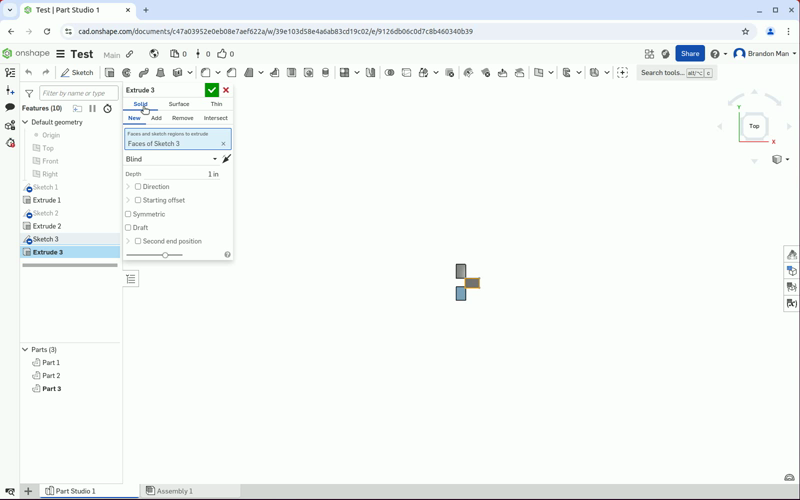
click(143, 106)
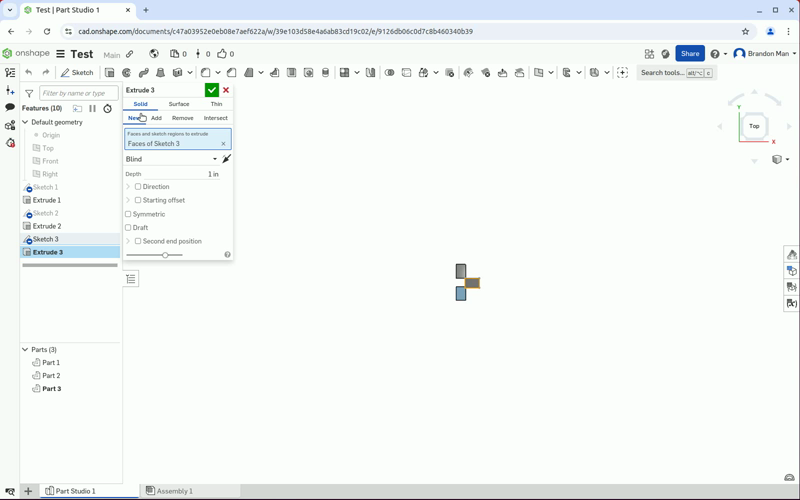
mouse_move(137, 120)
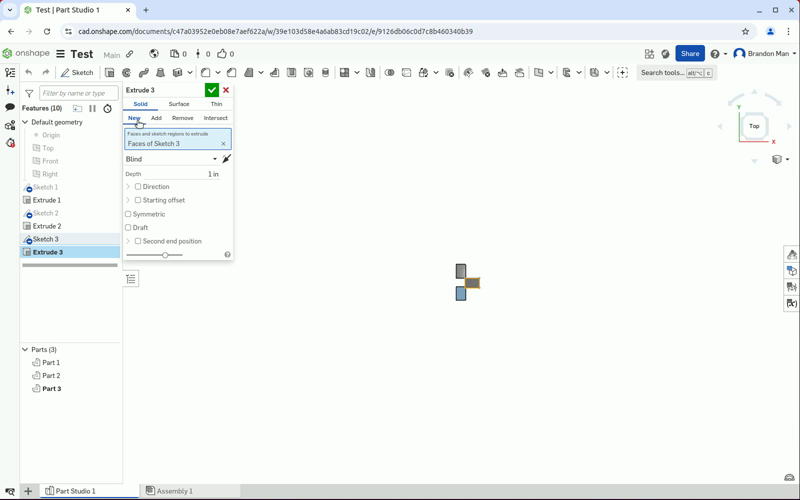
click(137, 120)
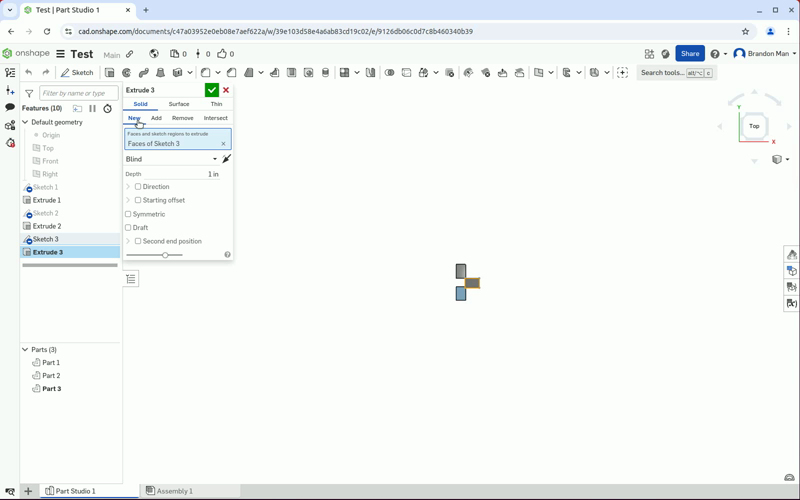
key(tab, 4)
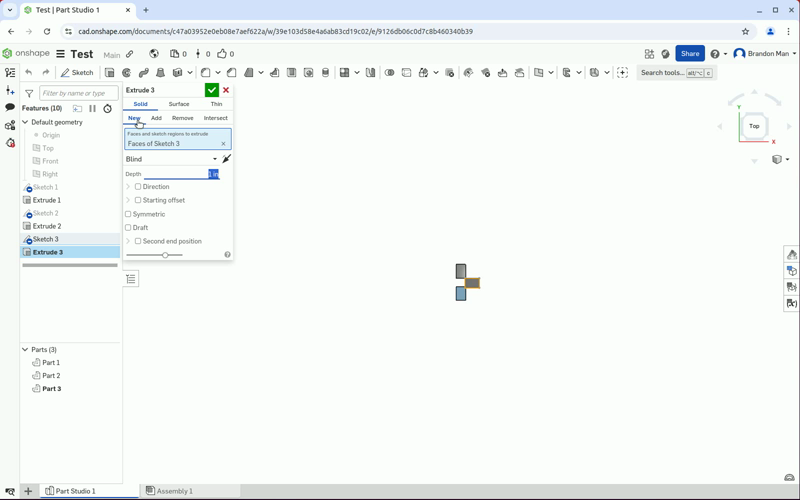
text(23.108)
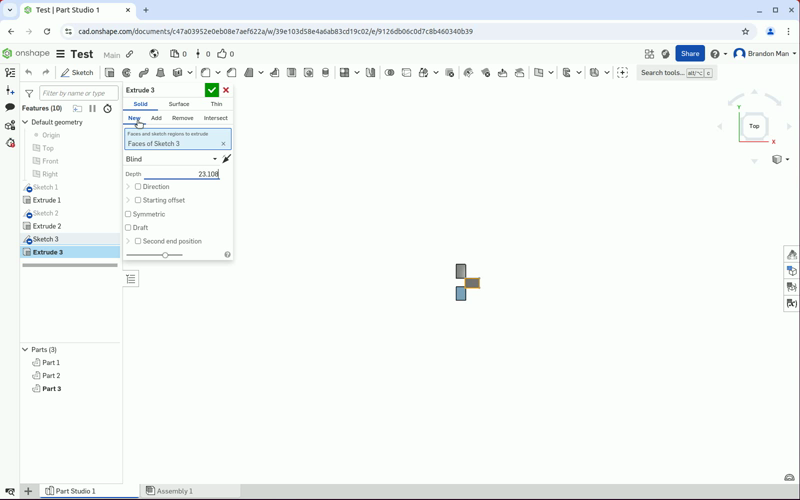
key(enter)
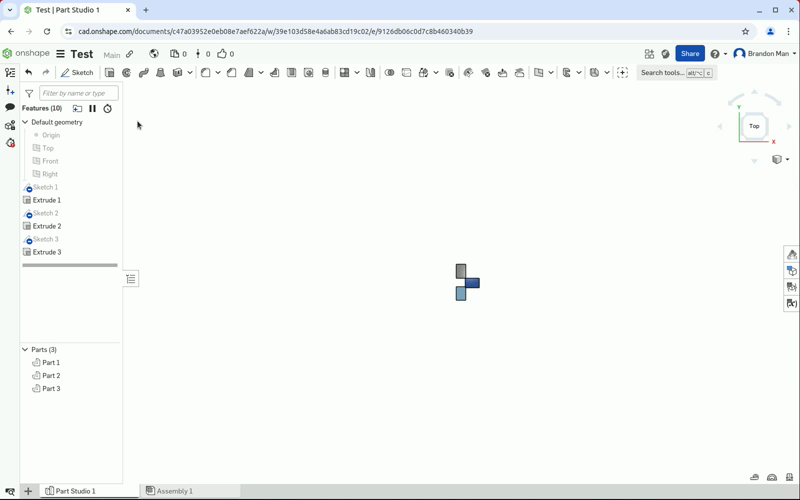
key(shift+h)
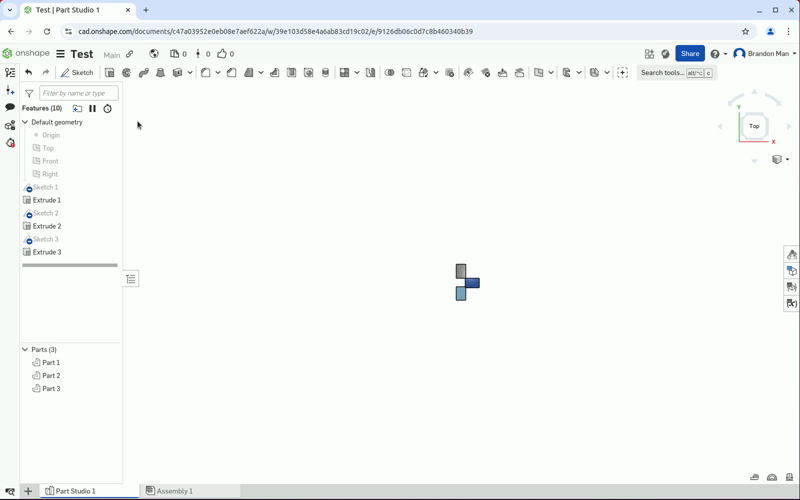
key(shift+h)
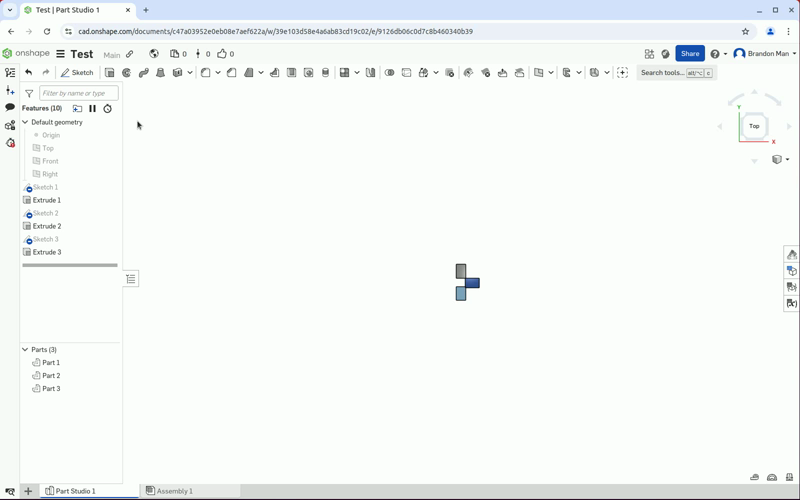
mouse_move(73, 189)
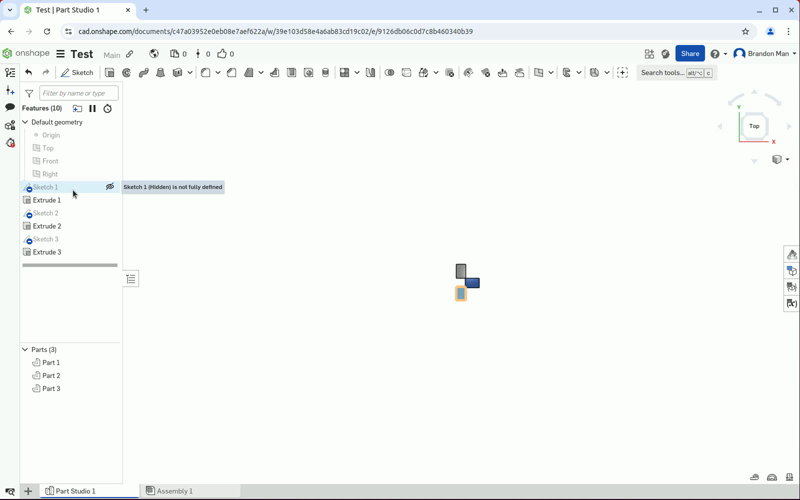
click(73, 189)
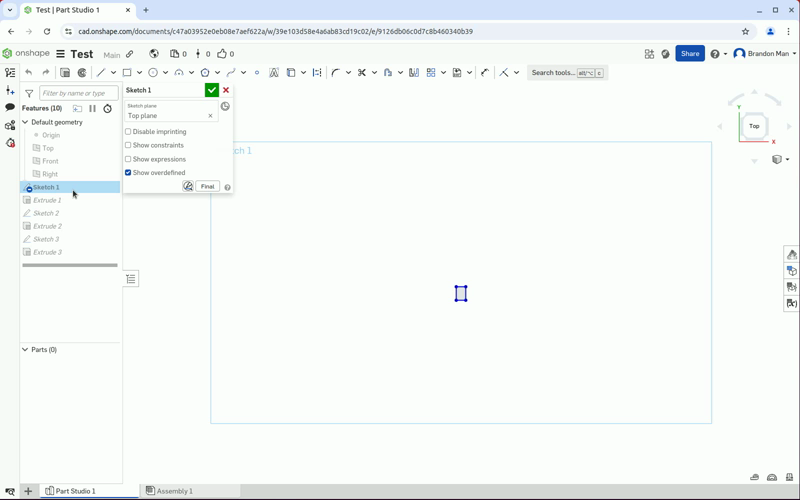
mouse_move(229, 92)
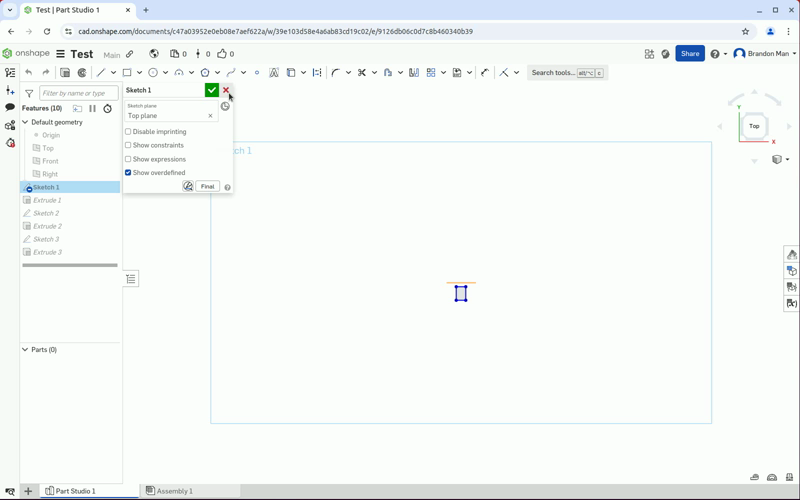
click(229, 92)
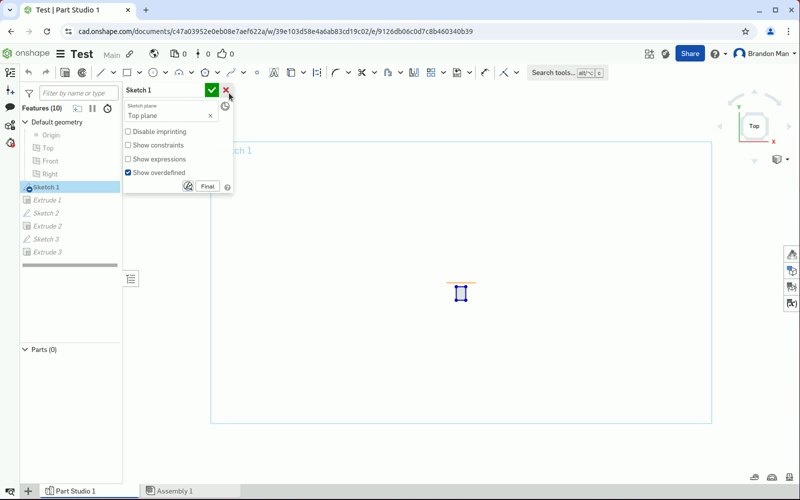
key(shift+s)
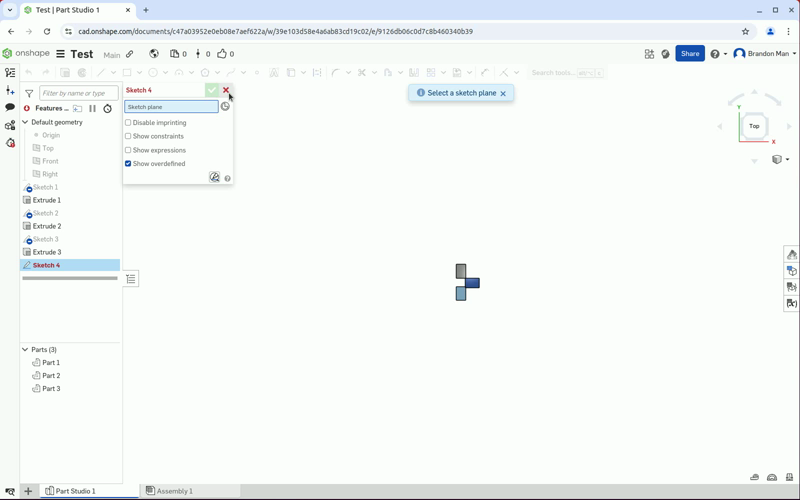
mouse_move(73, 150)
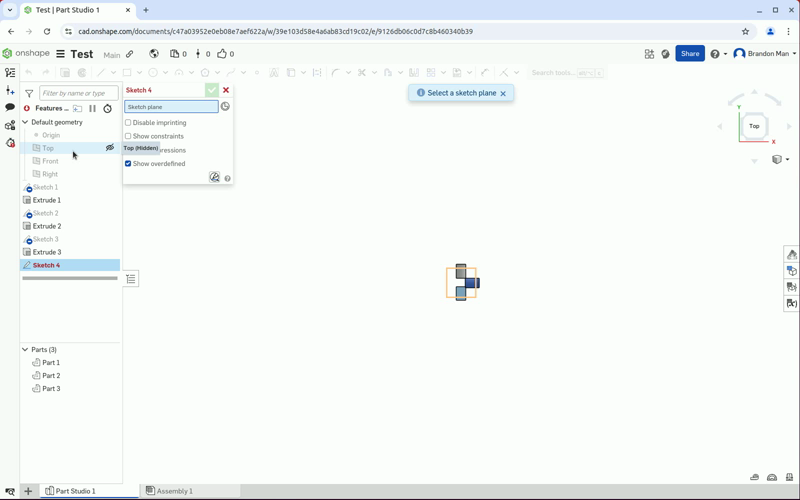
click(73, 150)
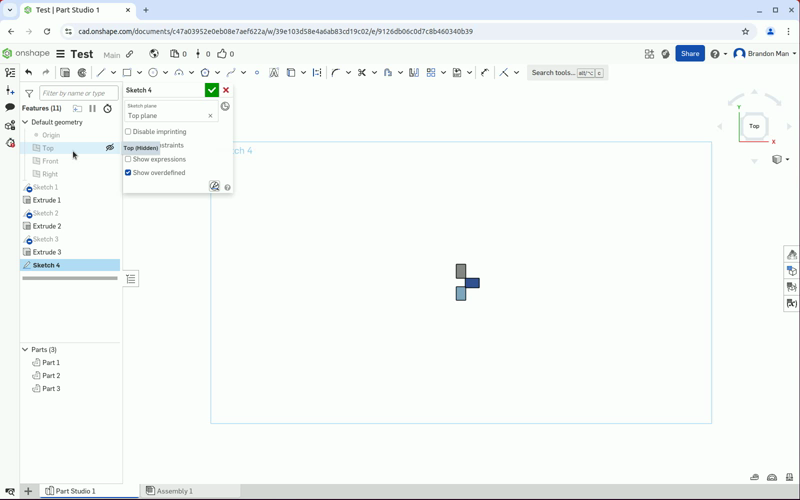
mouse_move(73, 352)
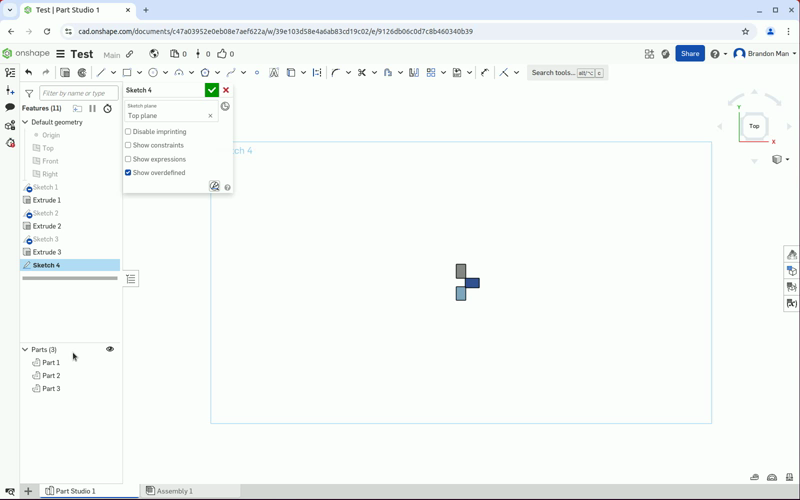
key(y)
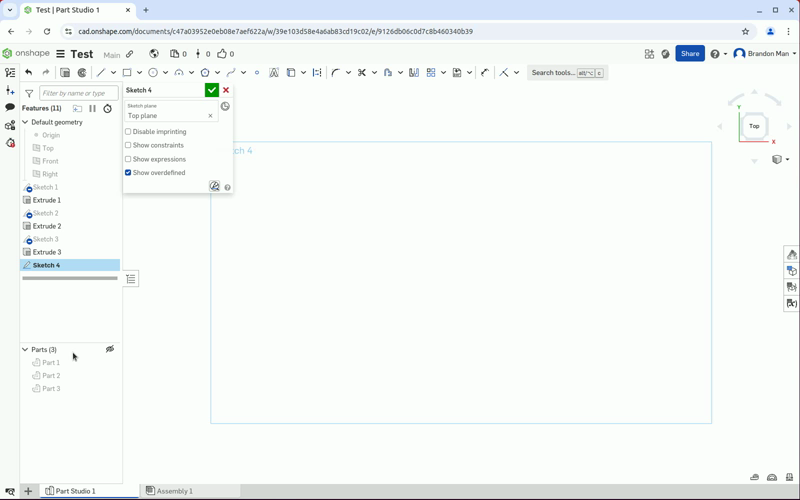
key(l)
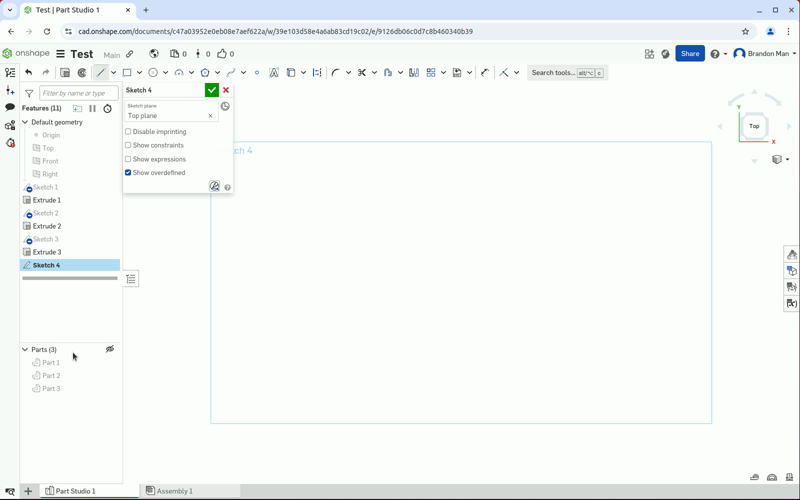
key_down(shift)
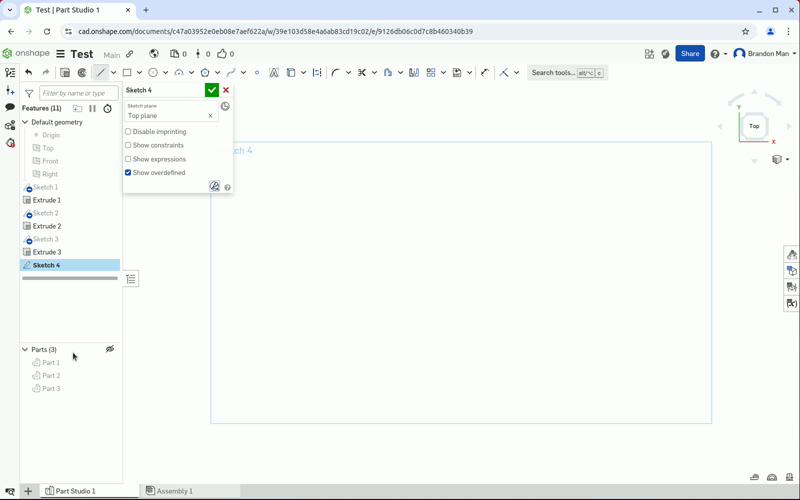
mouse_move(443, 287)
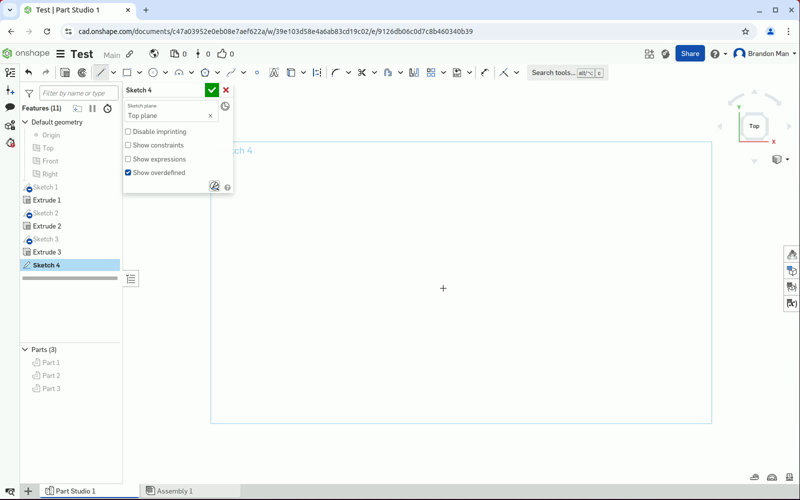
click(443, 287)
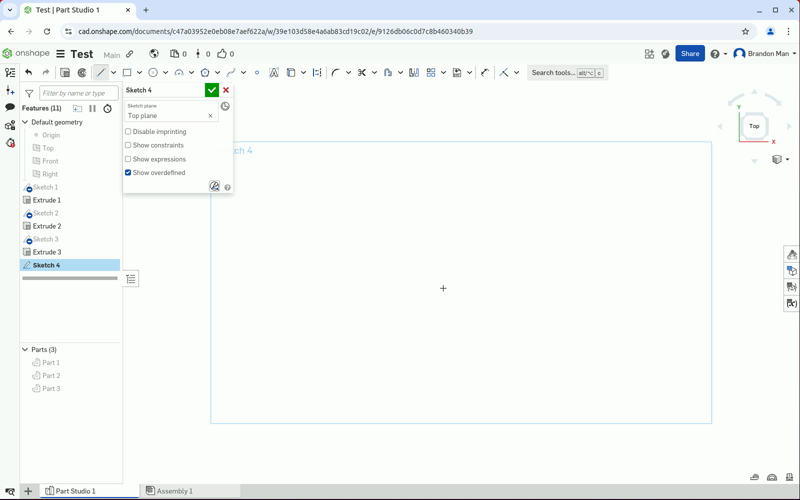
key_up(shift)
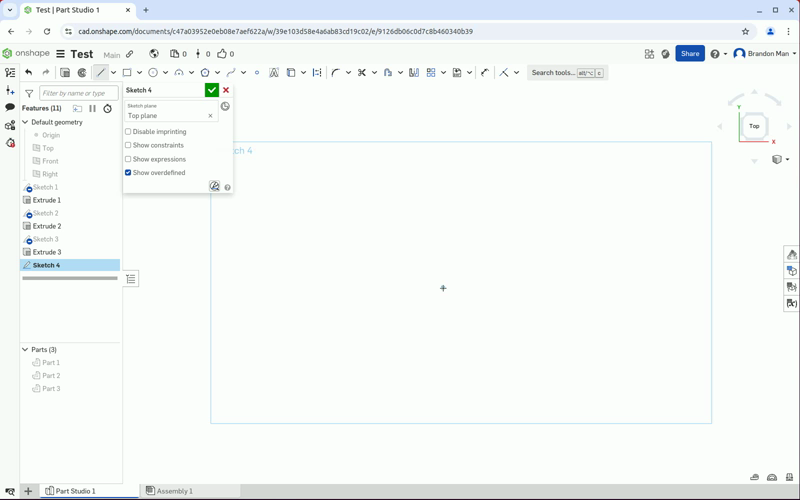
key_down(shift)
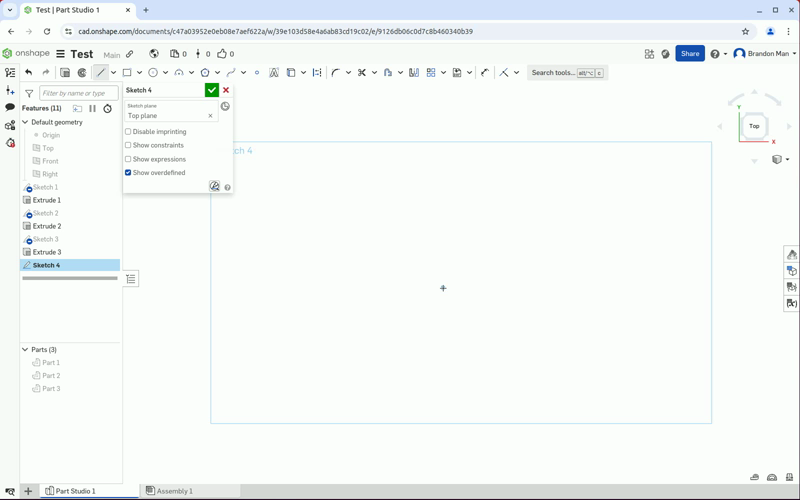
mouse_move(473, 287)
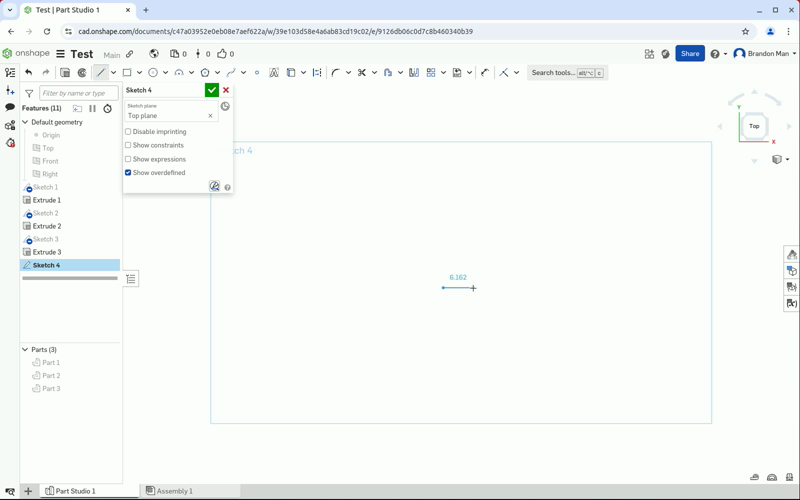
mouse_move(457, 287)
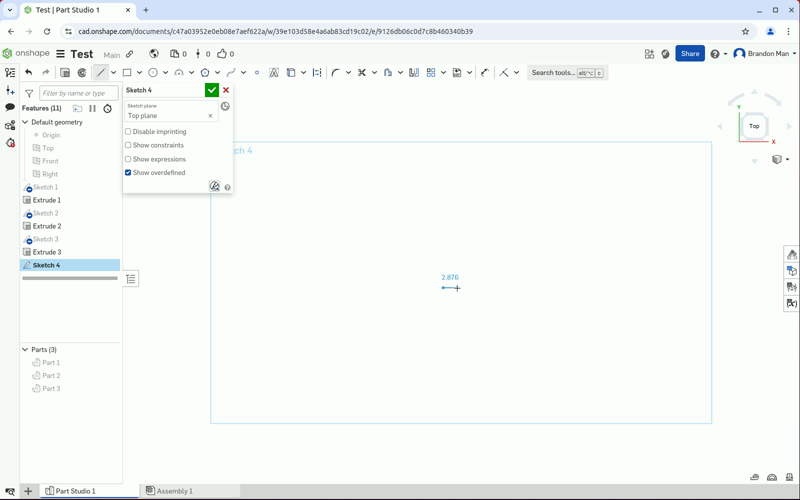
click(457, 287)
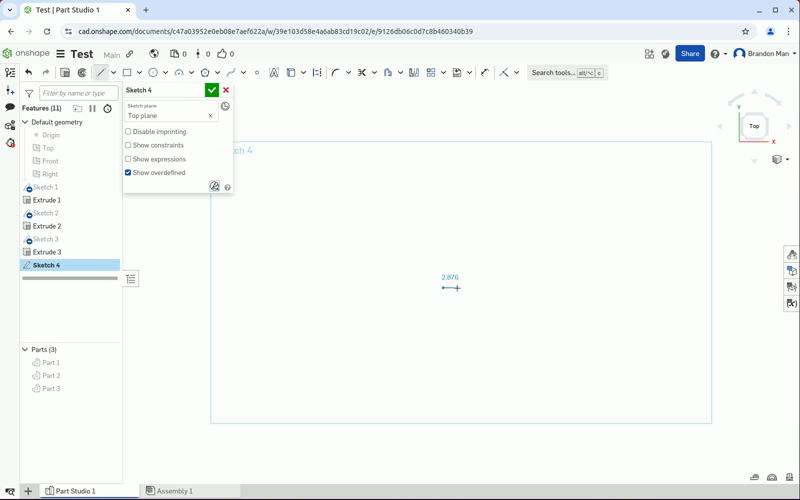
key_up(shift)
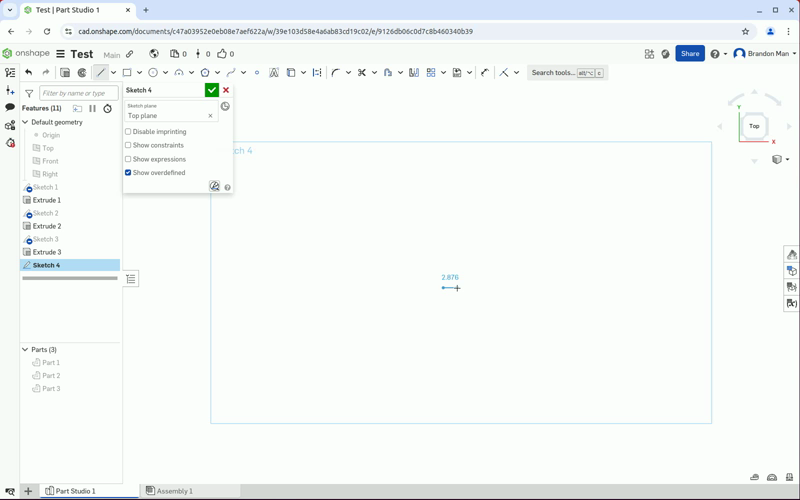
key_down(shift)
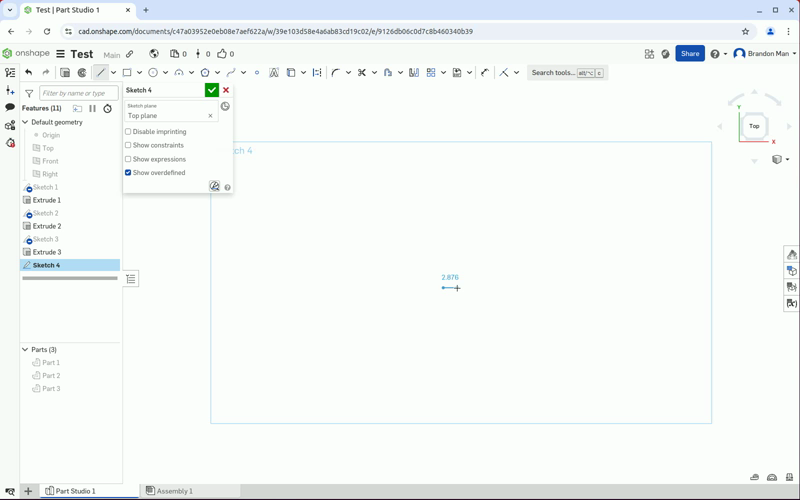
mouse_move(487, 287)
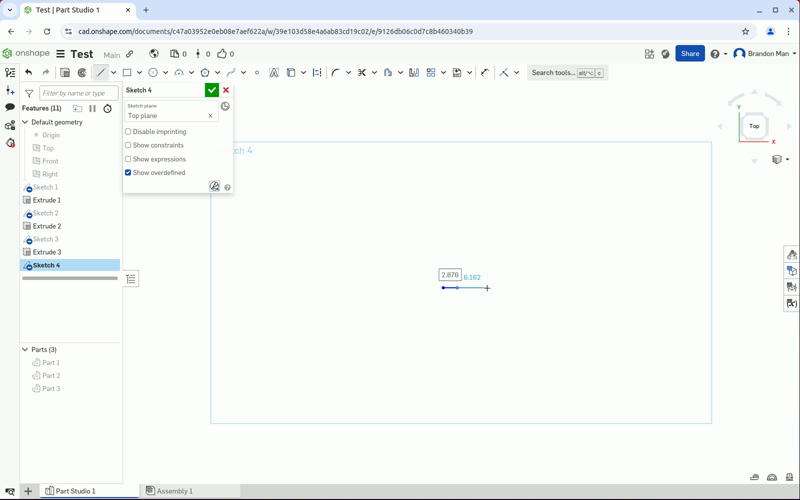
mouse_move(457, 278)
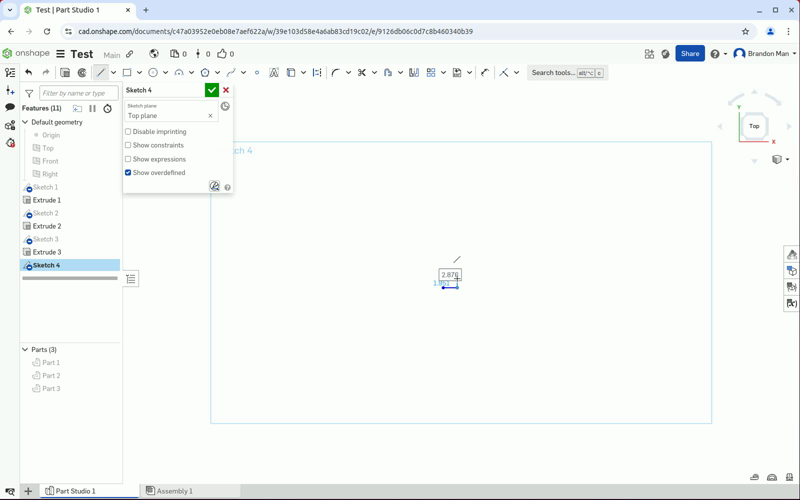
click(457, 278)
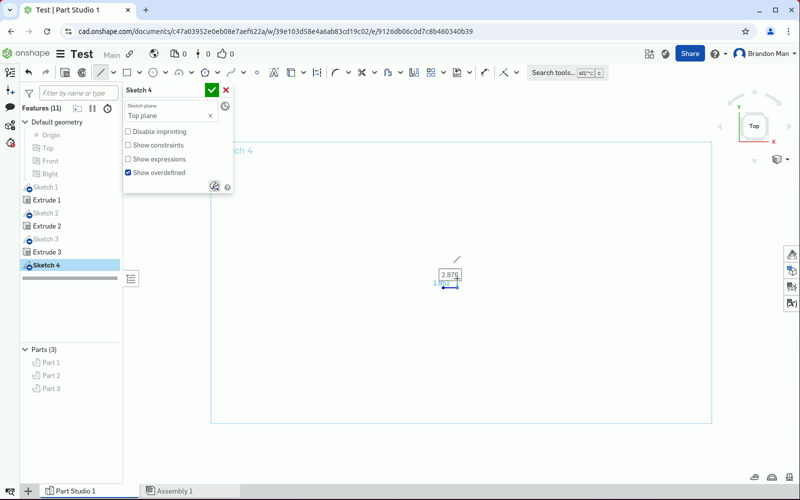
key_up(shift)
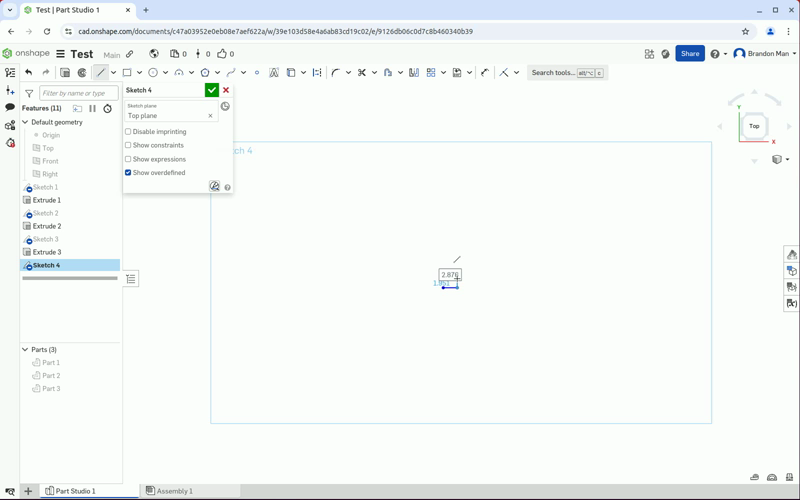
key_down(shift)
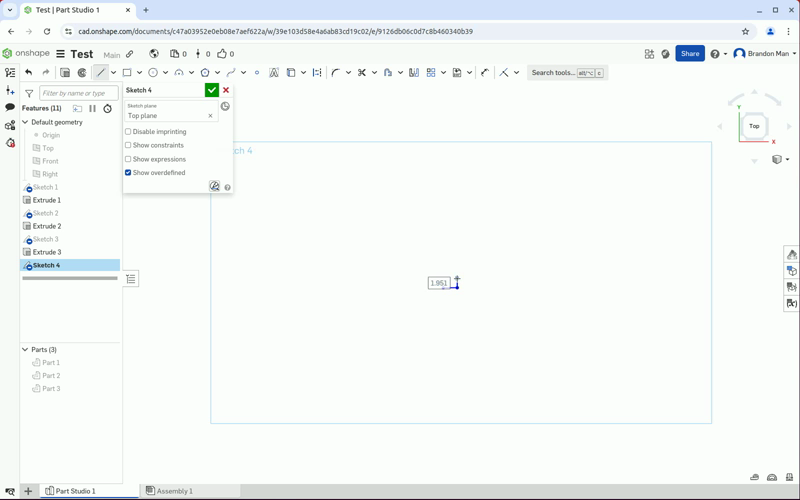
mouse_move(487, 278)
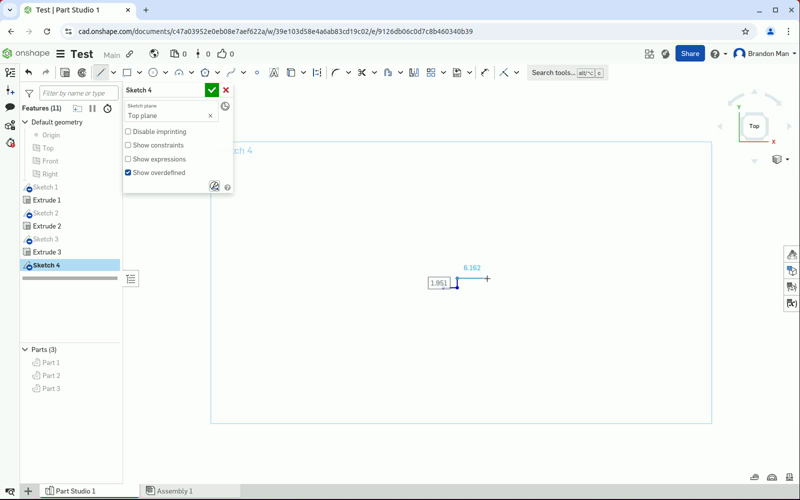
mouse_move(443, 278)
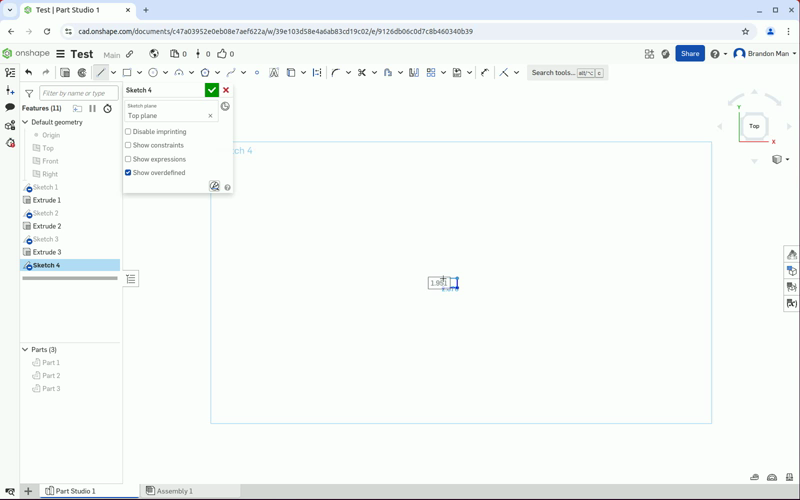
click(443, 278)
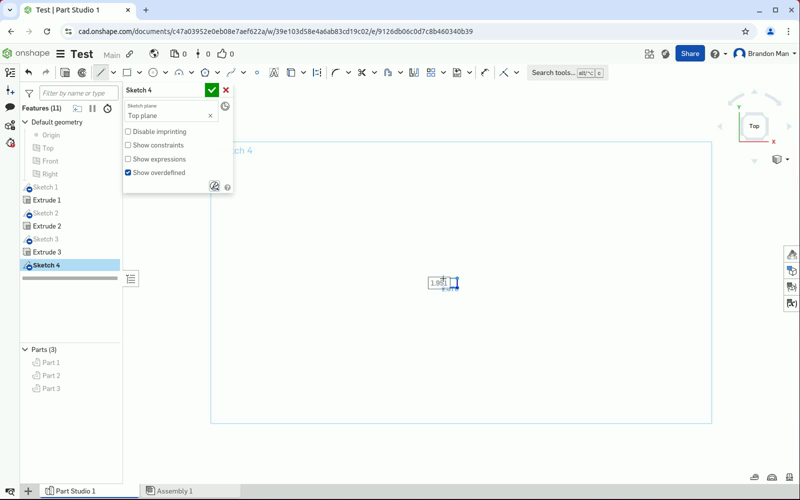
key_up(shift)
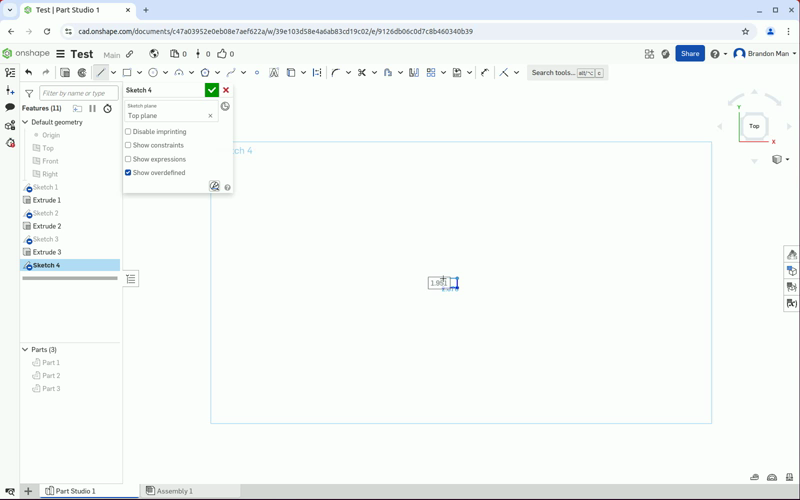
mouse_move(473, 278)
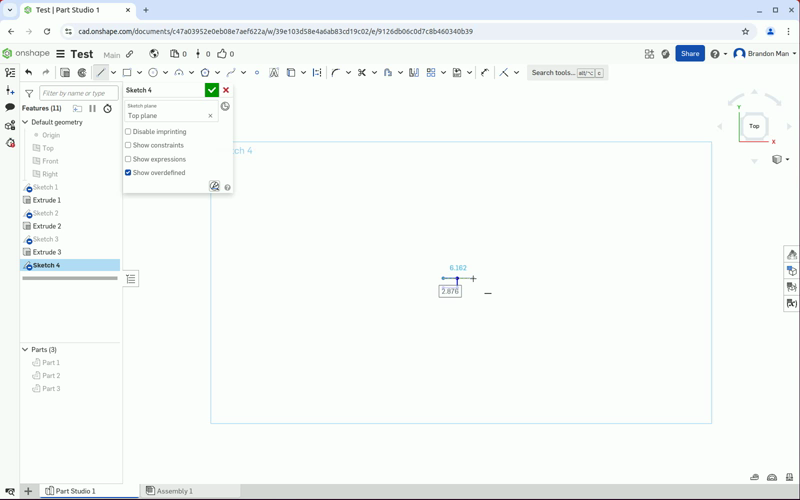
key_down(shift)
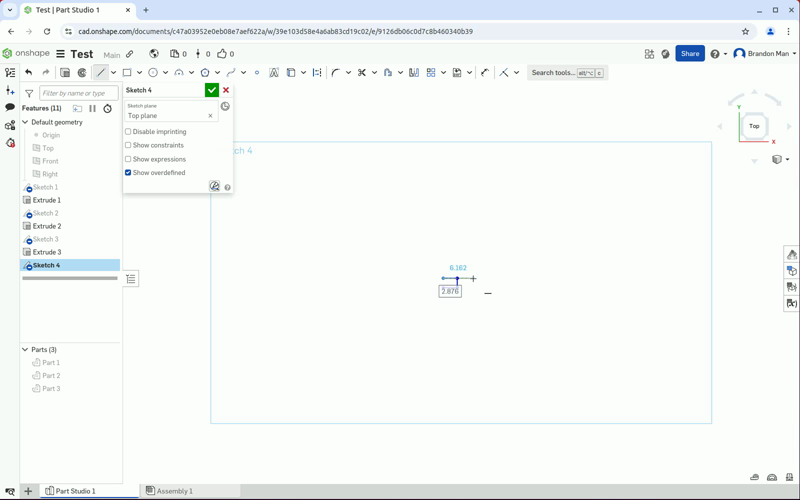
mouse_move(443, 287)
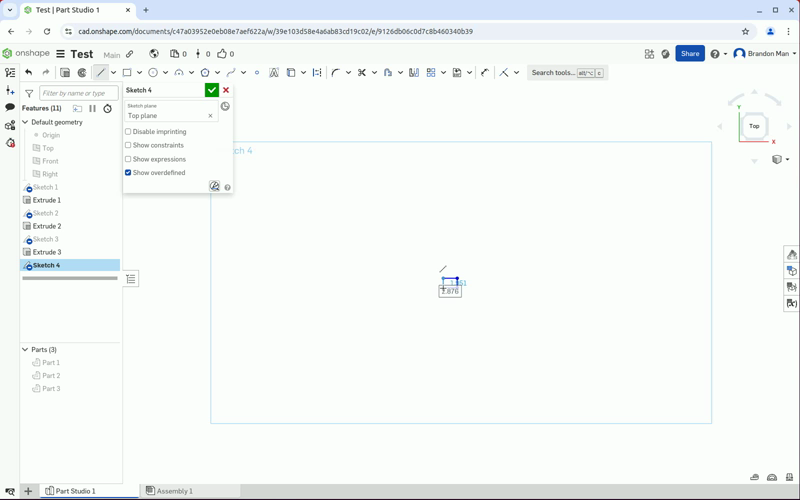
key_up(shift)
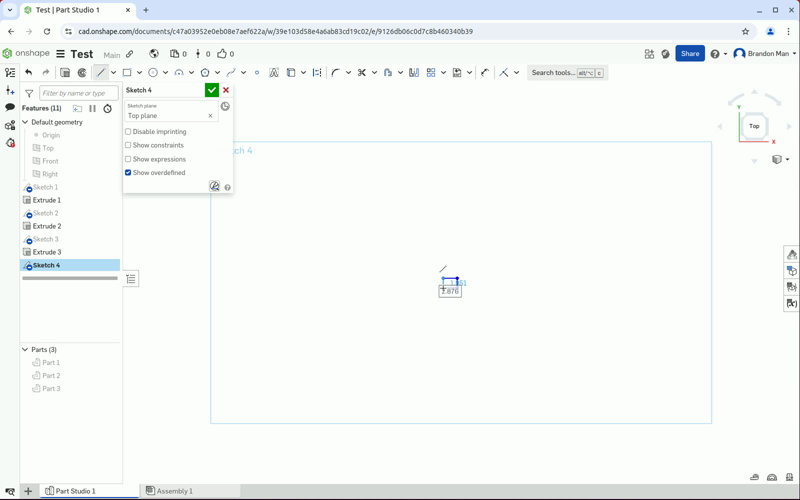
click(443, 287)
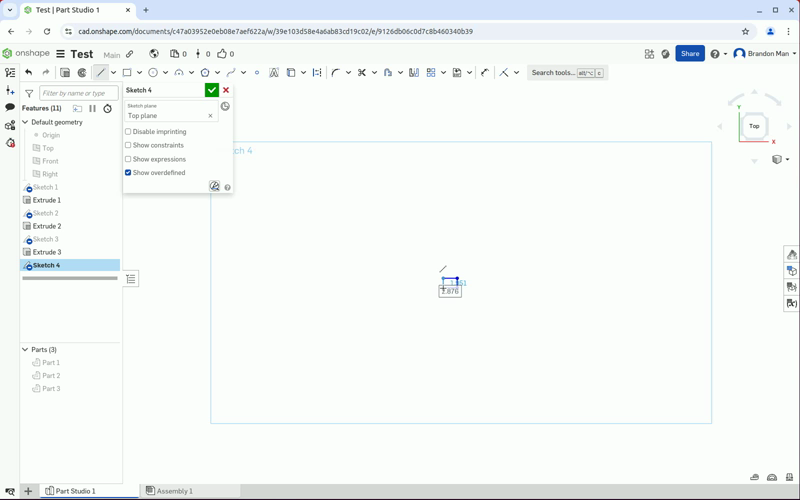
key(esc)
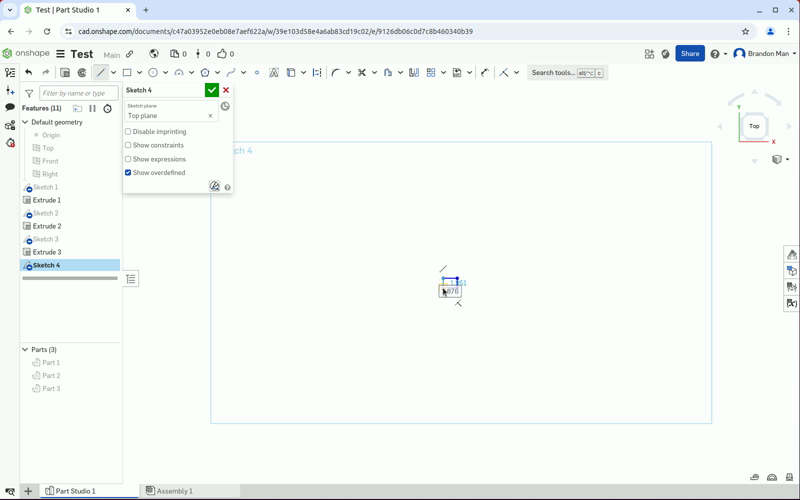
mouse_move(447, 283)
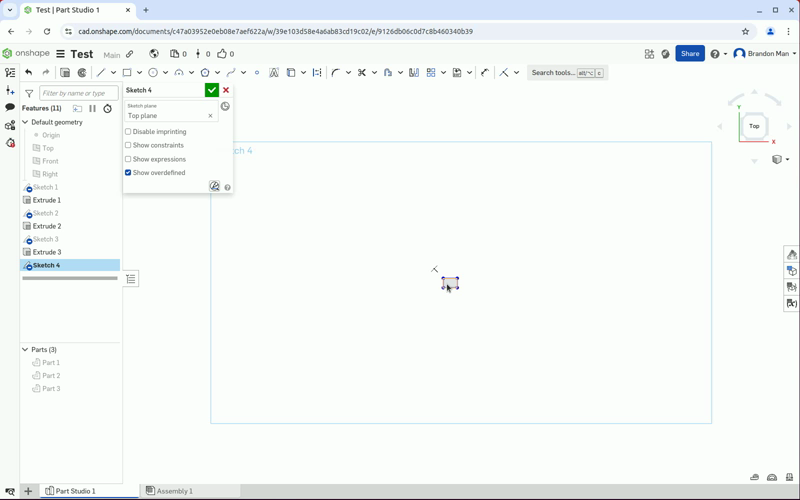
scroll(6)
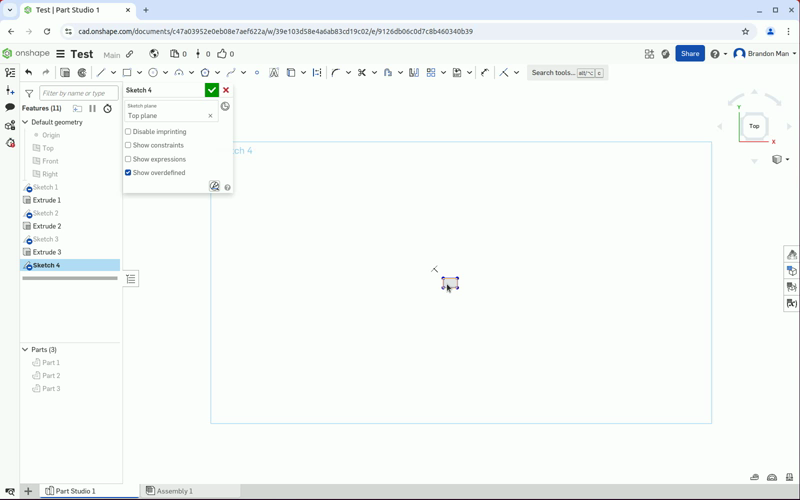
scroll(6)
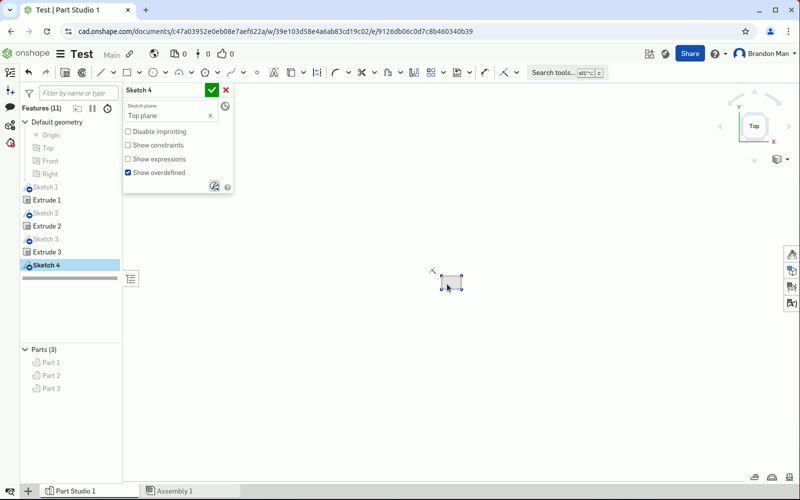
scroll(6)
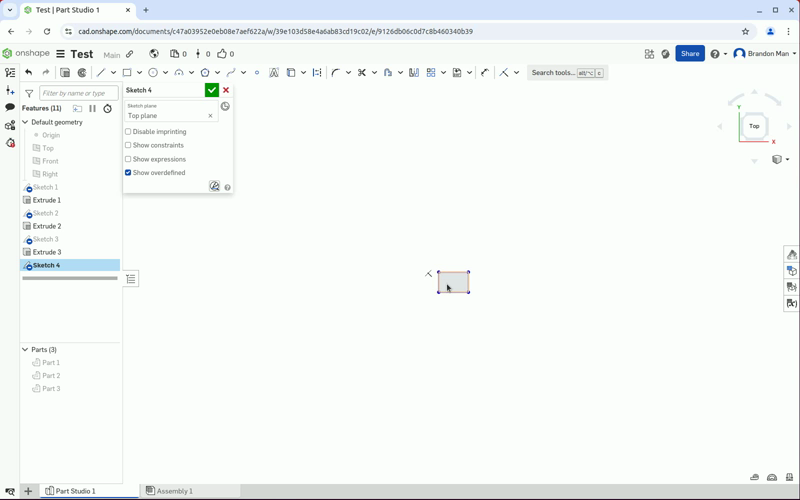
scroll(6)
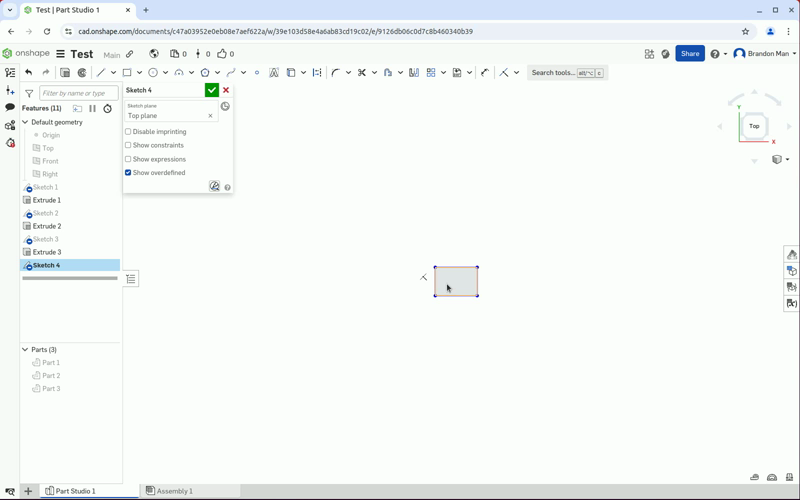
scroll(6)
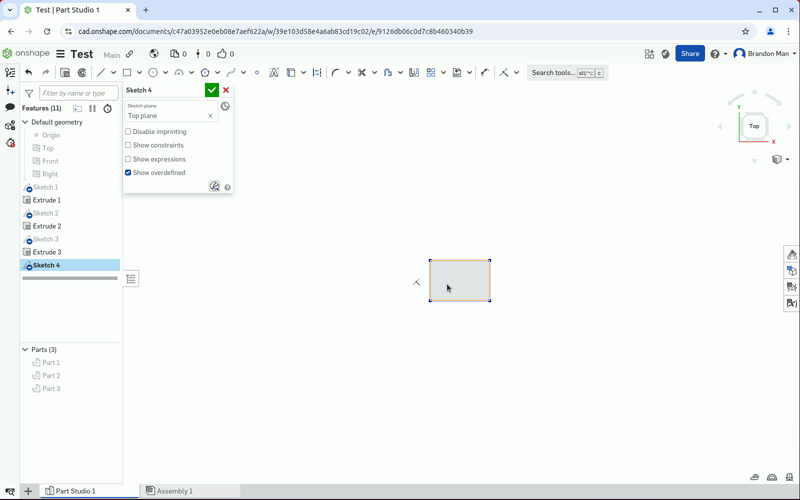
scroll(6)
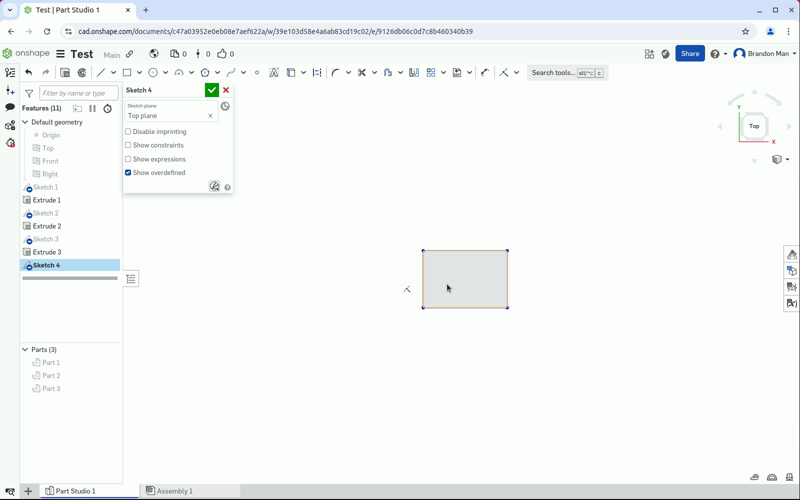
scroll(6)
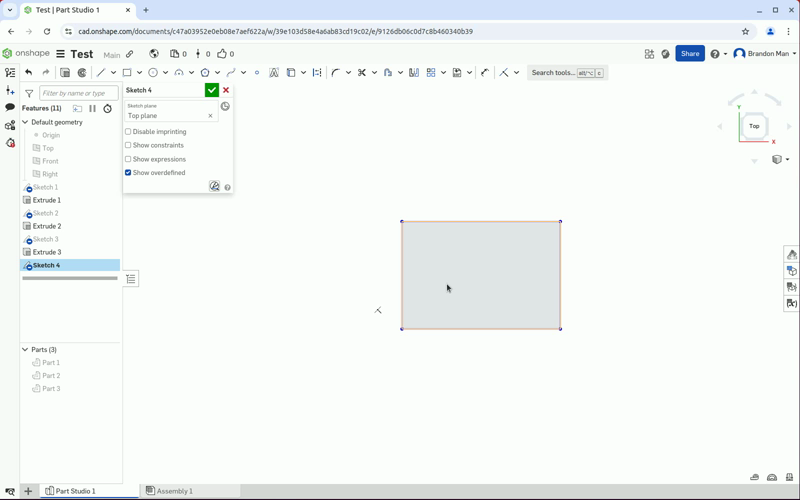
click(447, 283)
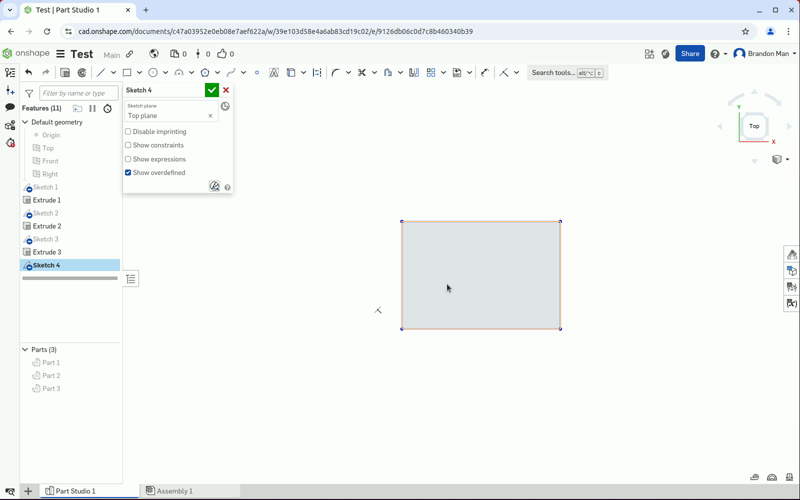
scroll(-6)
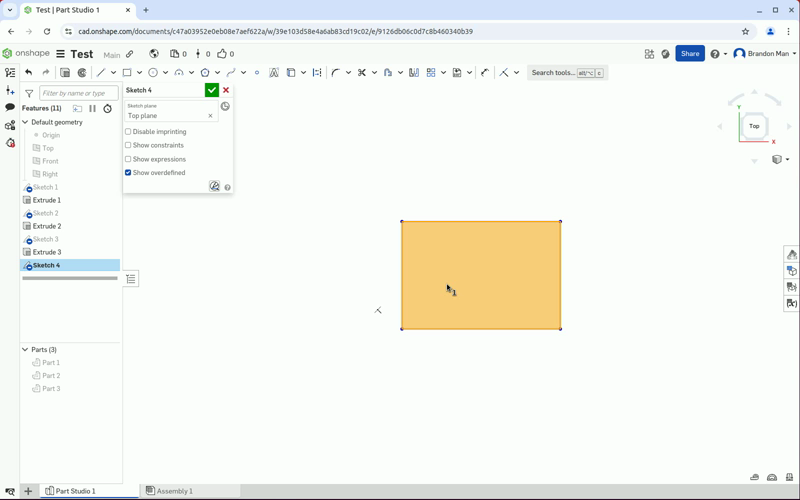
scroll(-6)
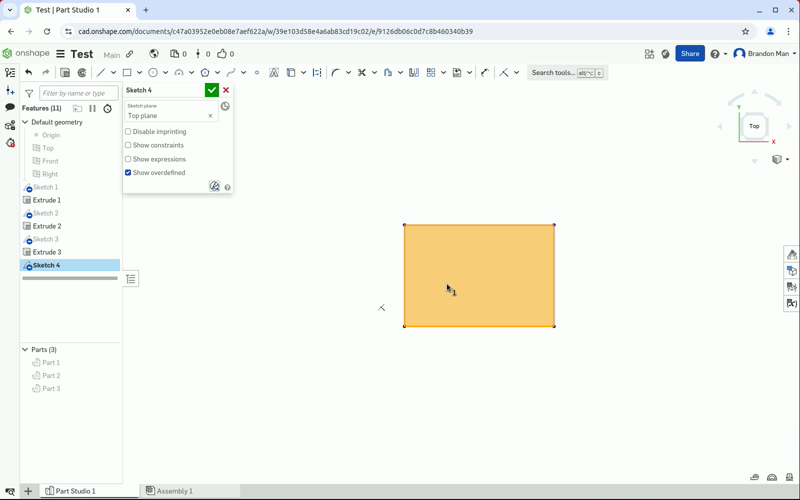
scroll(-6)
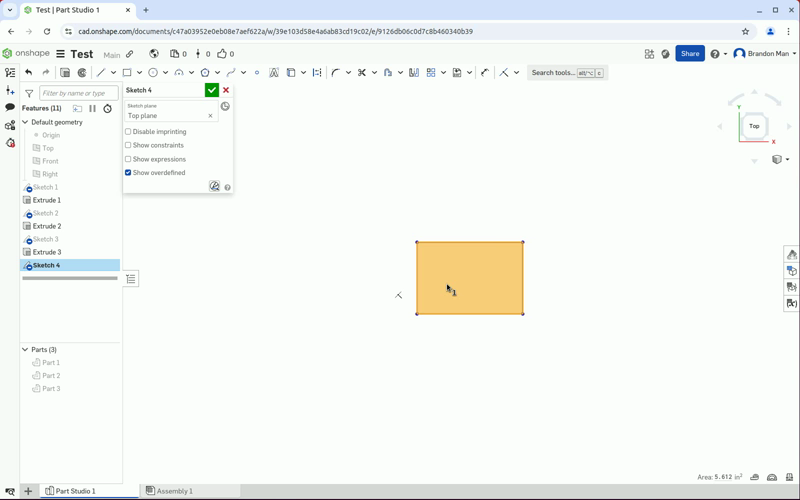
scroll(-6)
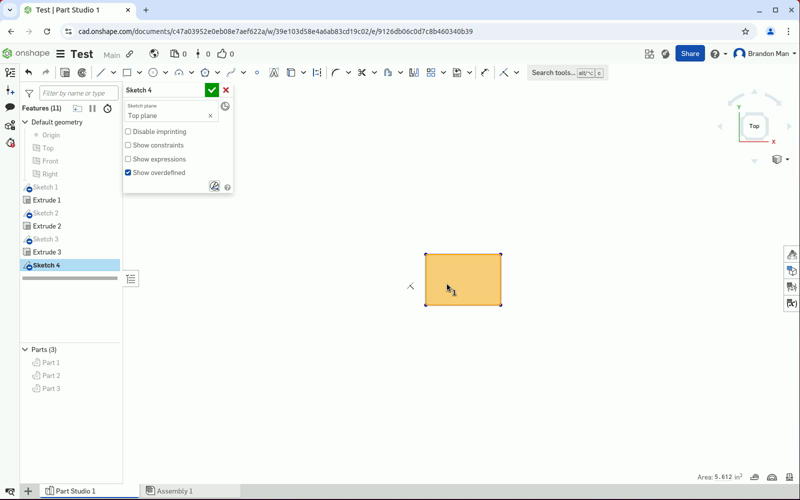
scroll(-6)
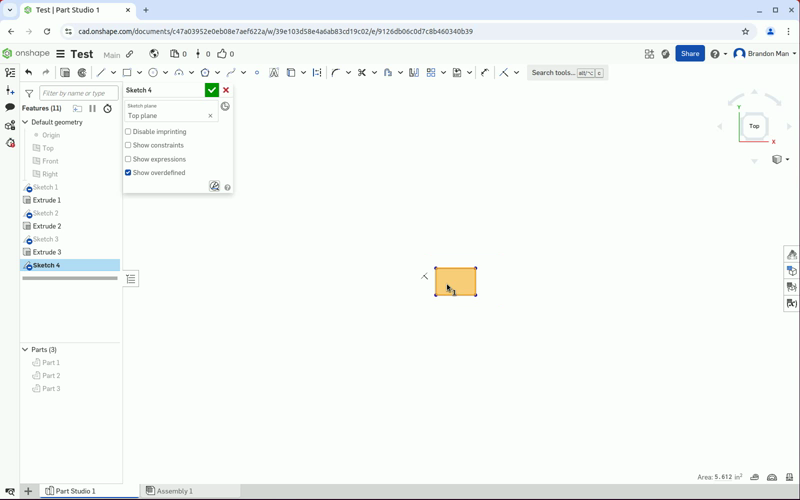
scroll(-6)
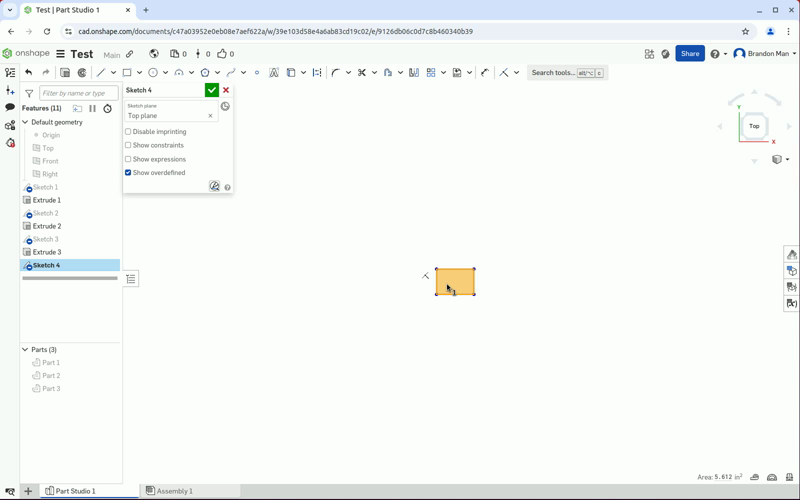
scroll(-6)
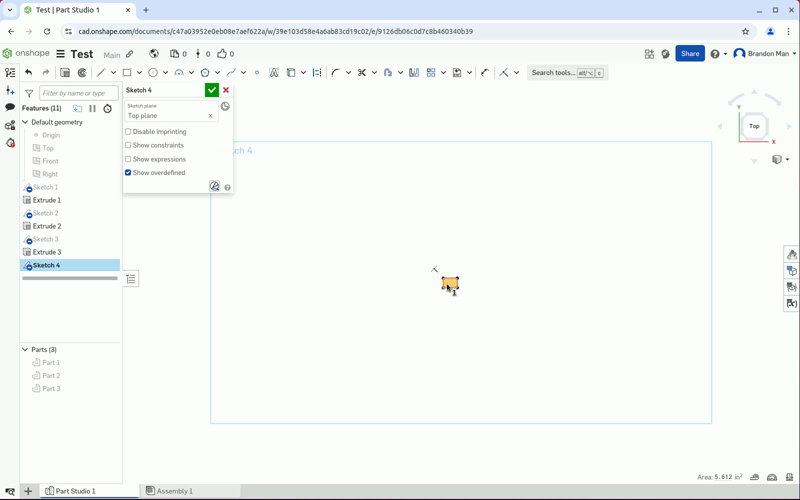
mouse_move(73, 352)
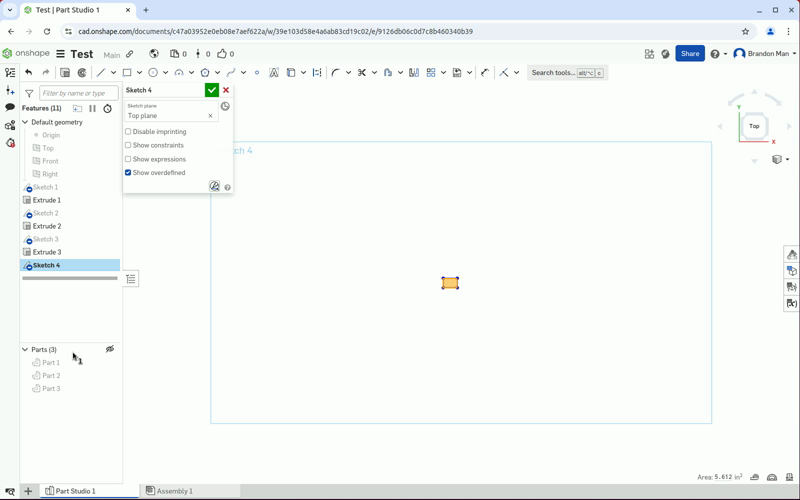
key(shift+y)
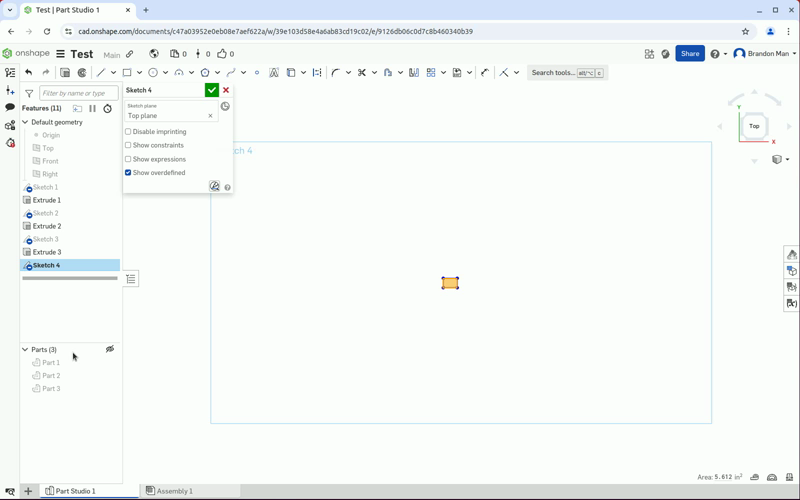
key(shift+e)
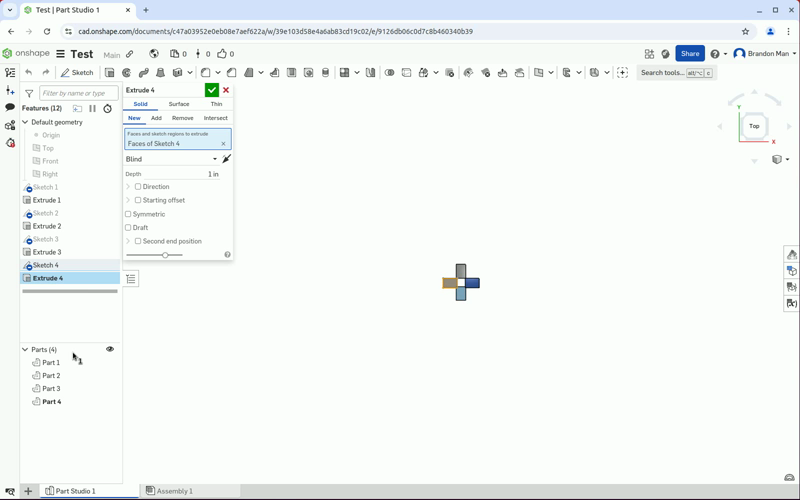
mouse_move(143, 106)
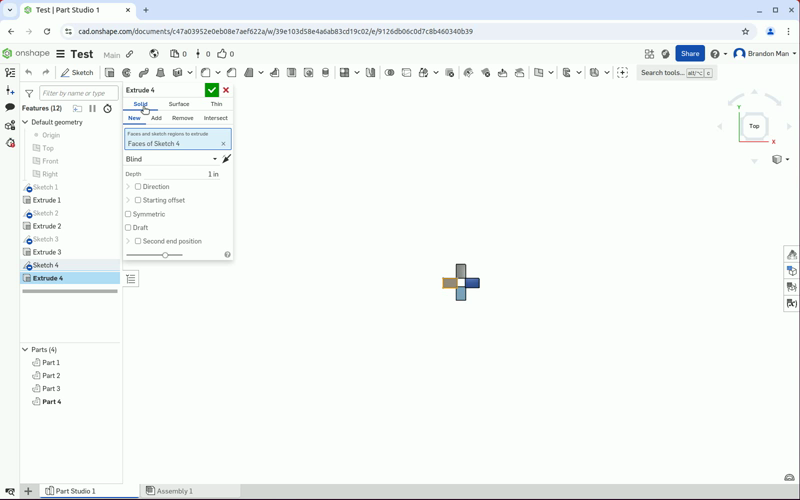
click(143, 106)
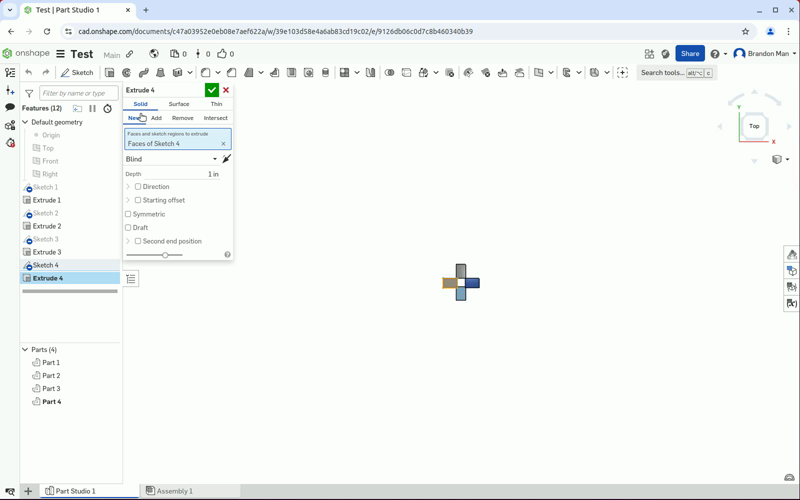
mouse_move(137, 120)
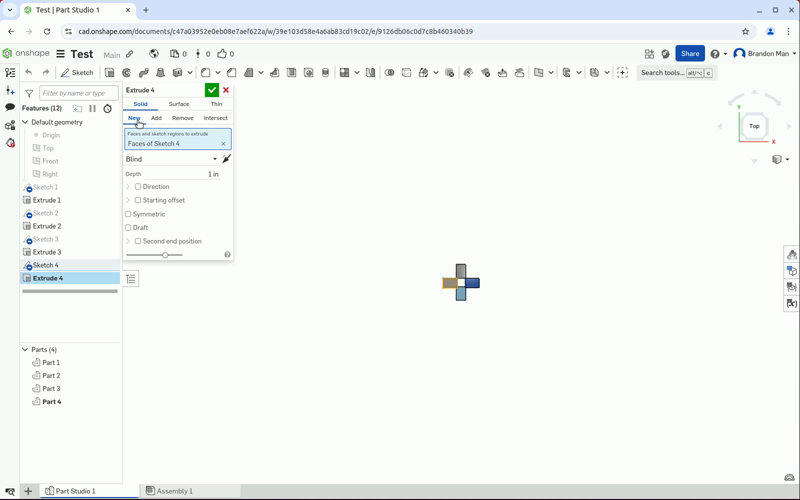
click(137, 120)
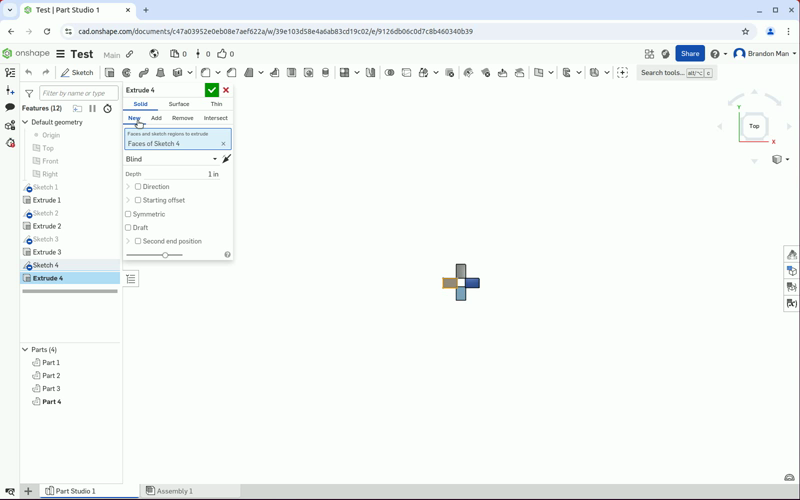
key(tab, 4)
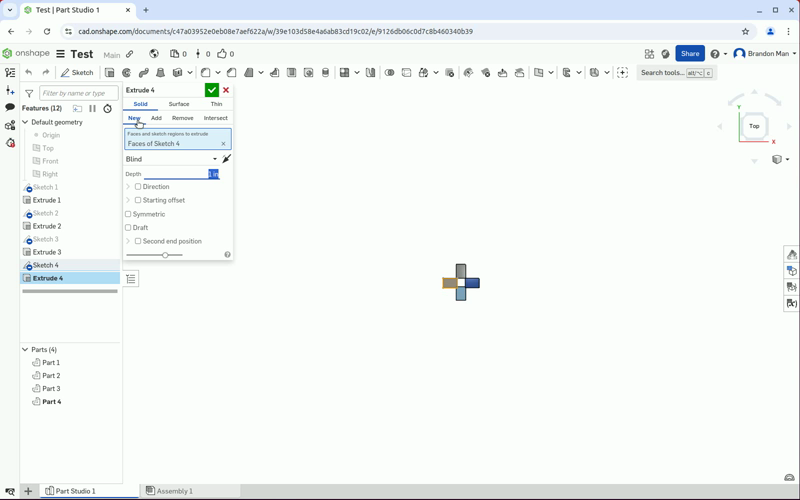
text(23.108)
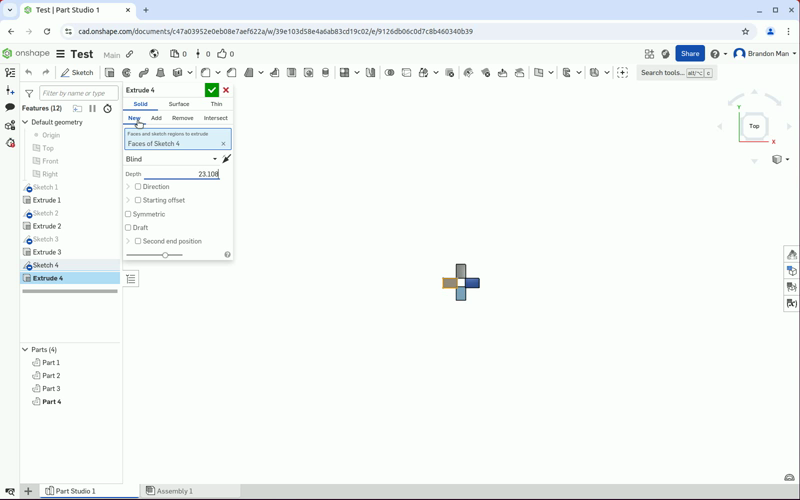
key(enter)
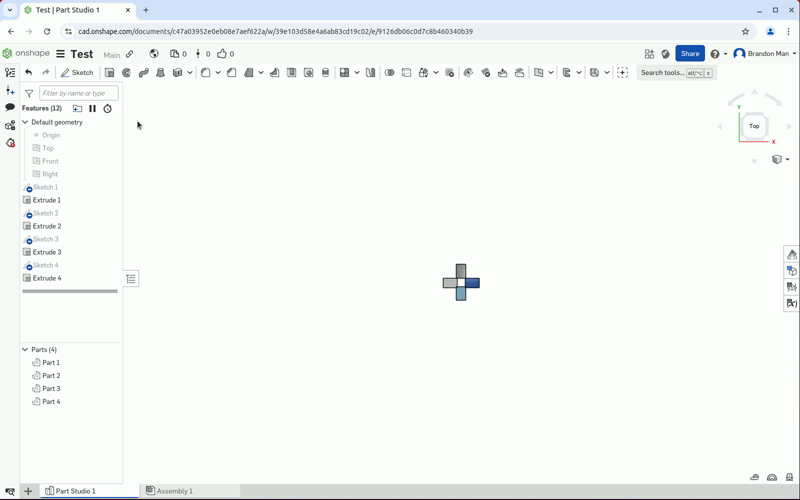
key(shift+h)
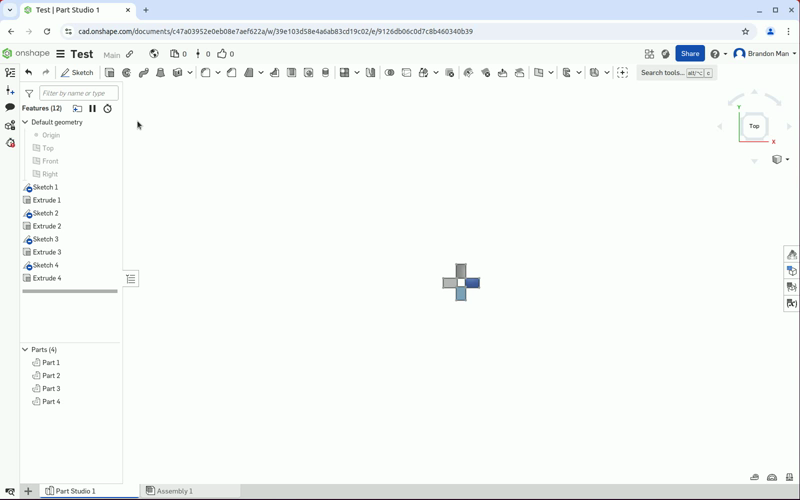
key(shift+h)
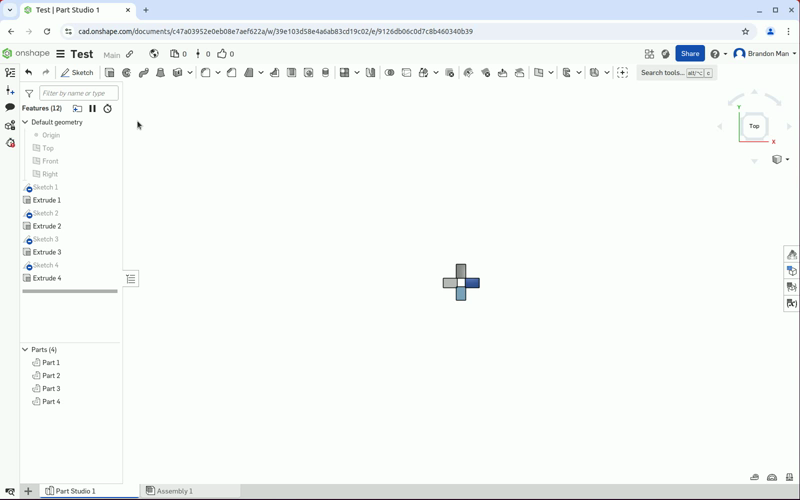
mouse_move(73, 189)
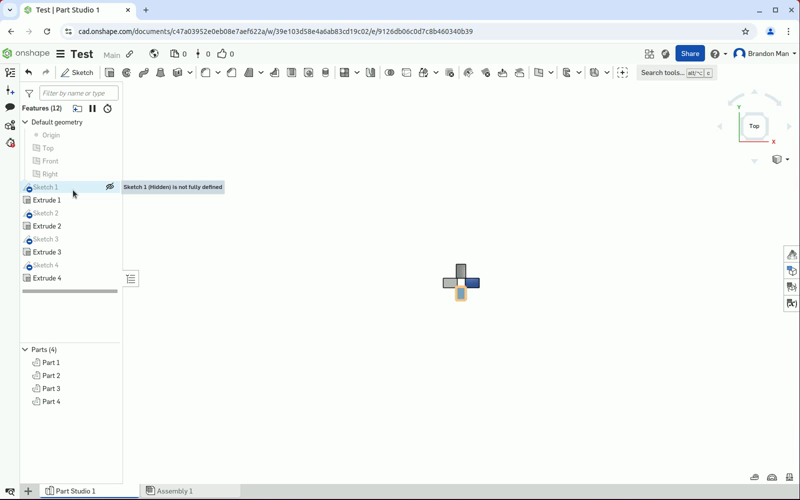
click(73, 189)
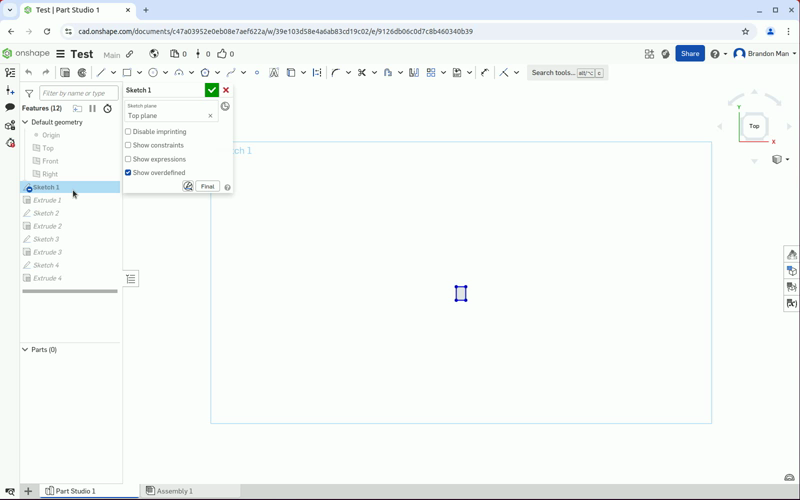
mouse_move(229, 92)
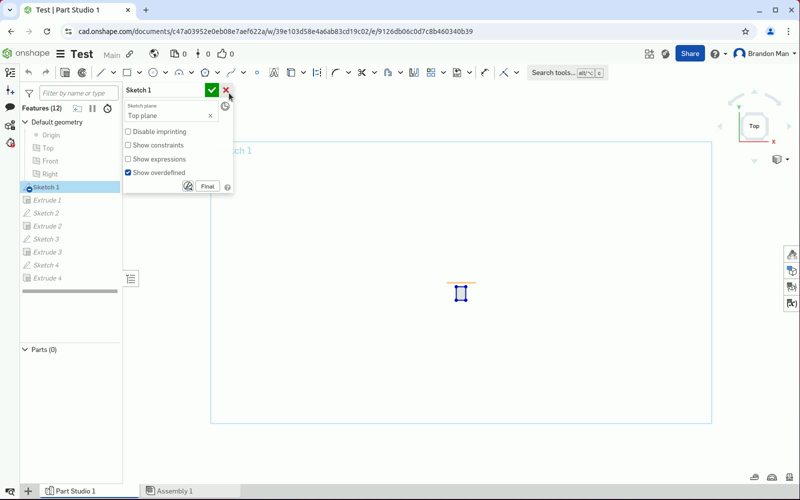
click(229, 92)
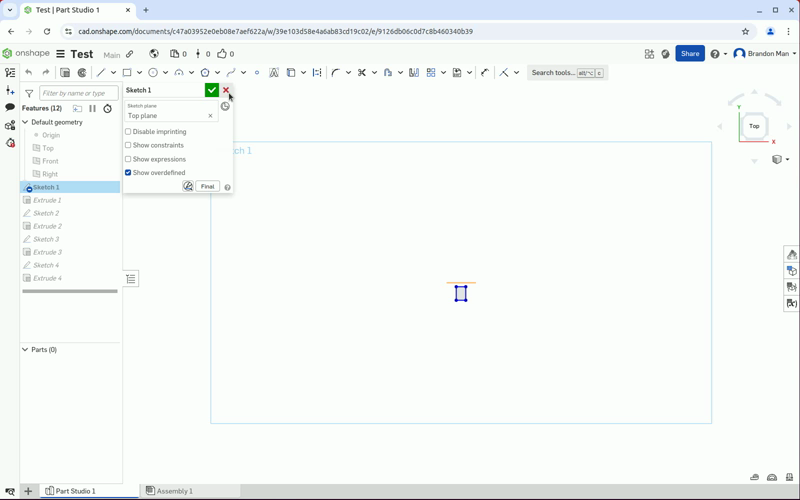
key(shift+s)
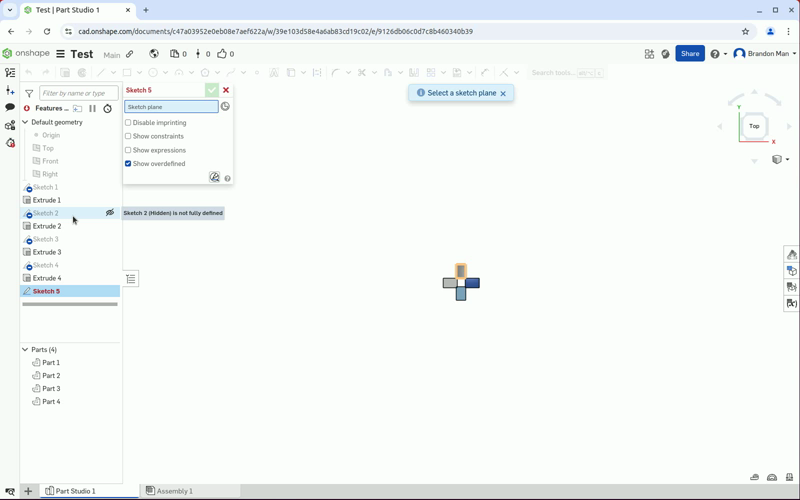
scroll(3)
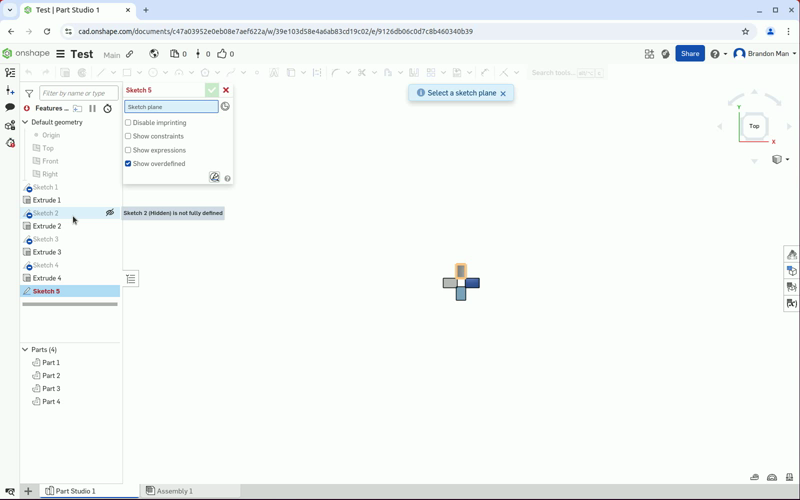
mouse_move(73, 150)
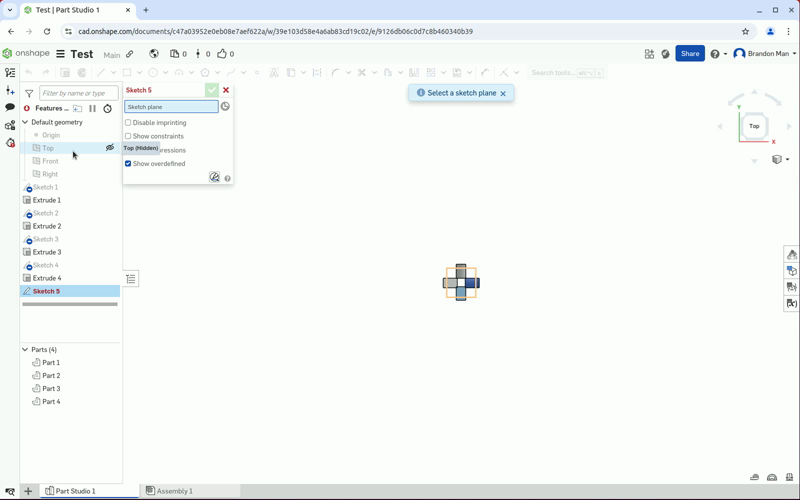
click(73, 150)
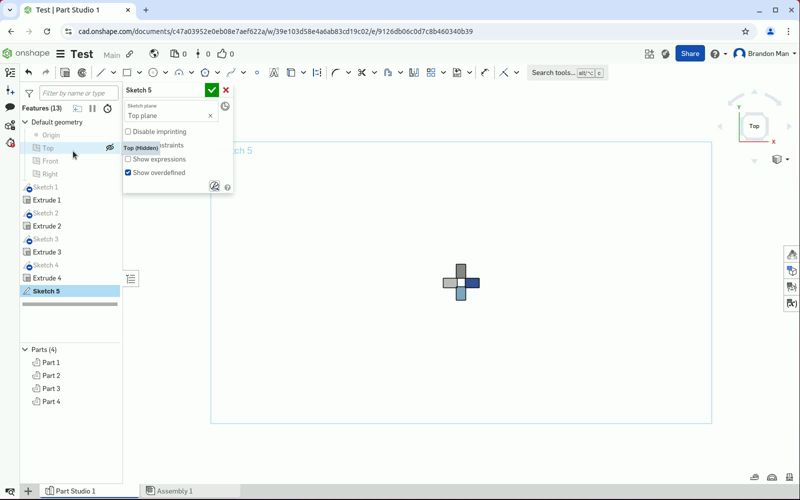
mouse_move(73, 352)
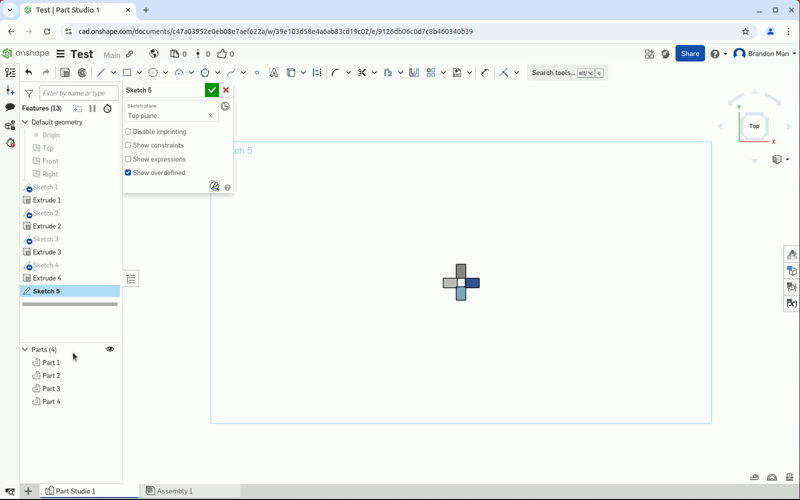
key(y)
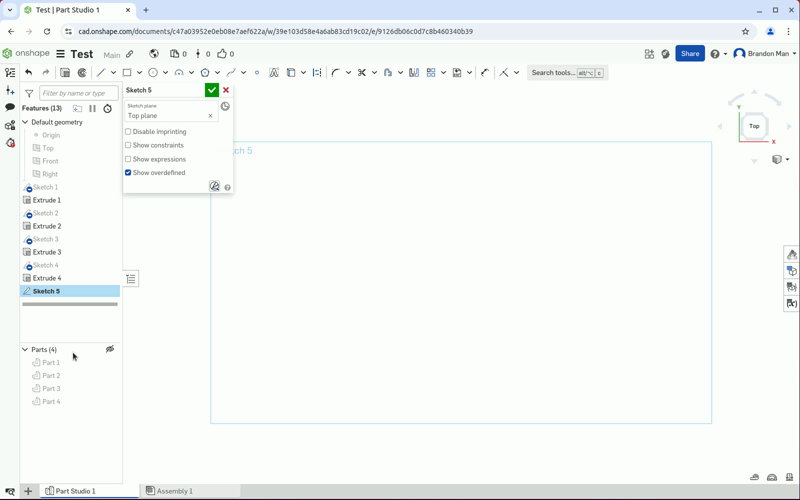
key(l)
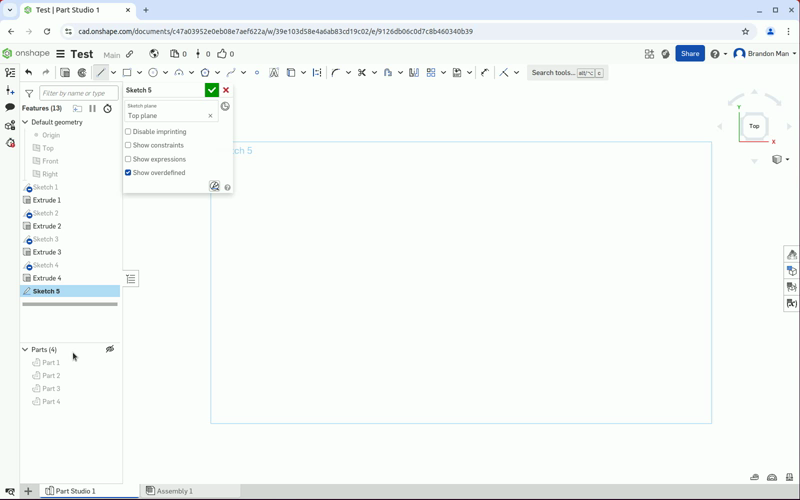
key_down(shift)
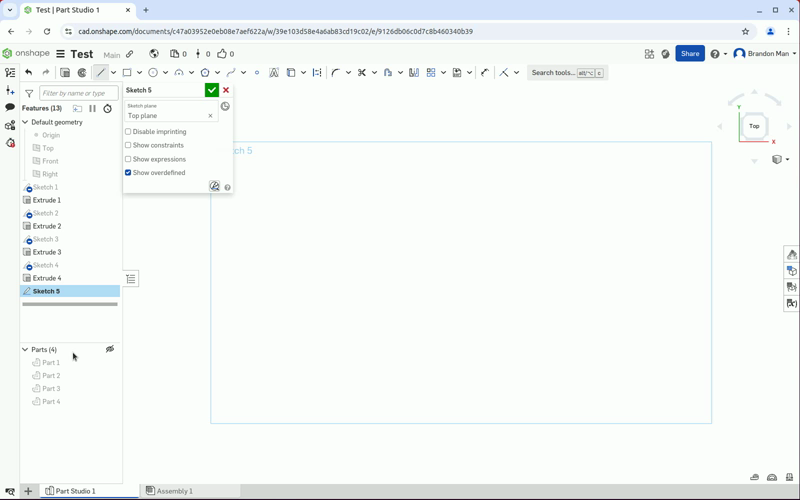
mouse_move(456, 287)
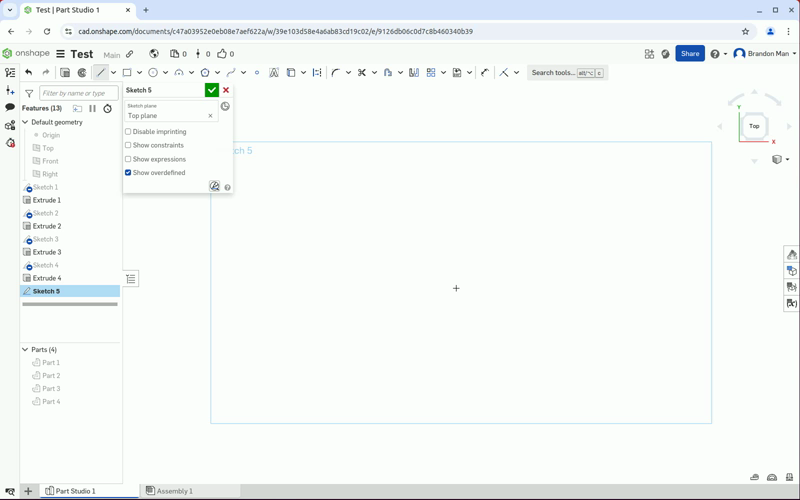
click(456, 287)
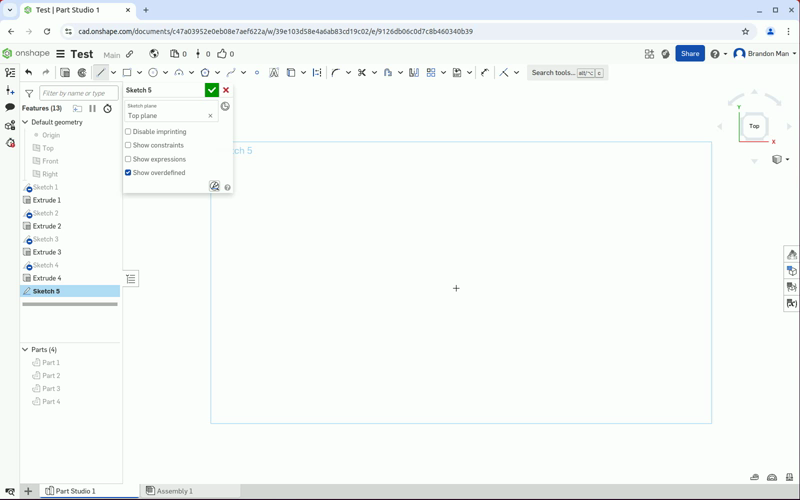
key_up(shift)
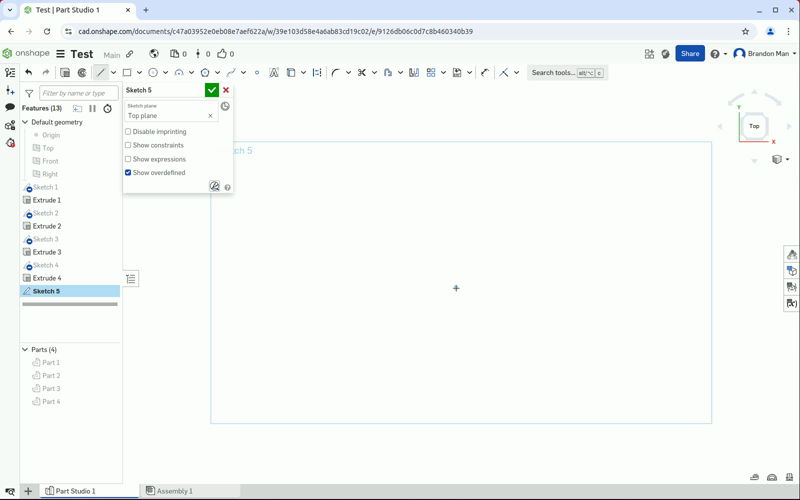
key_down(shift)
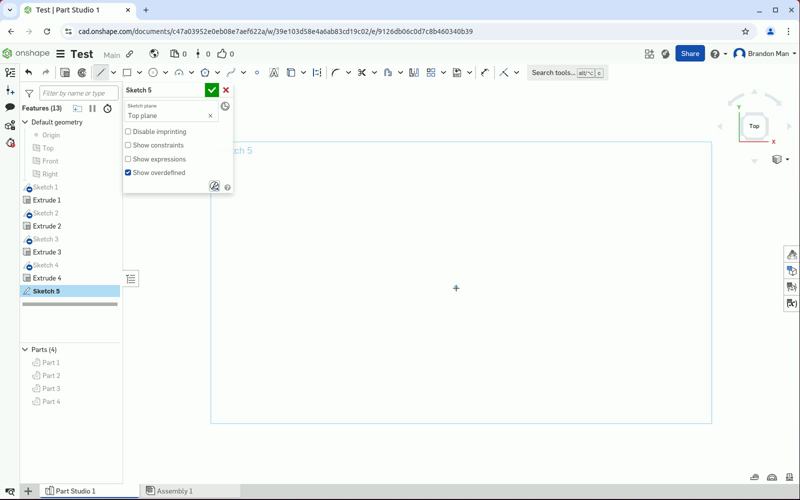
mouse_move(486, 287)
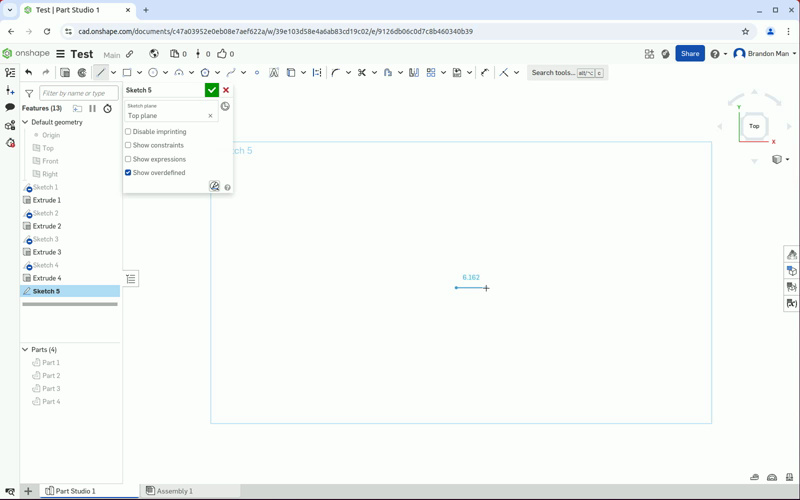
mouse_move(466, 287)
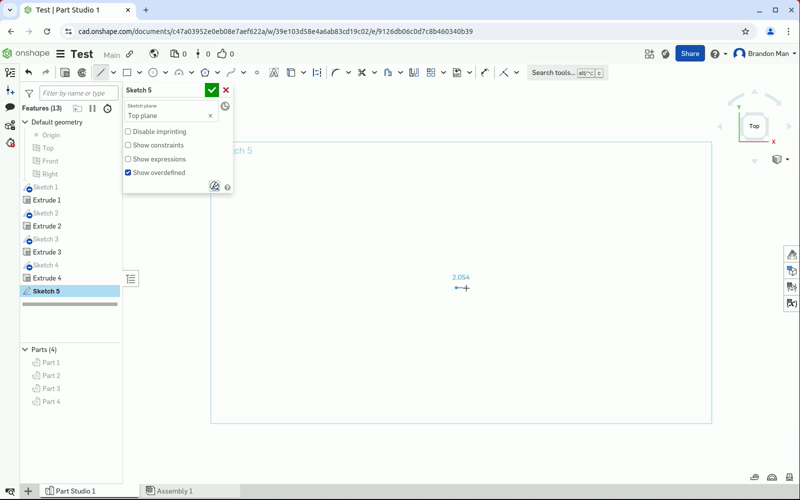
click(466, 287)
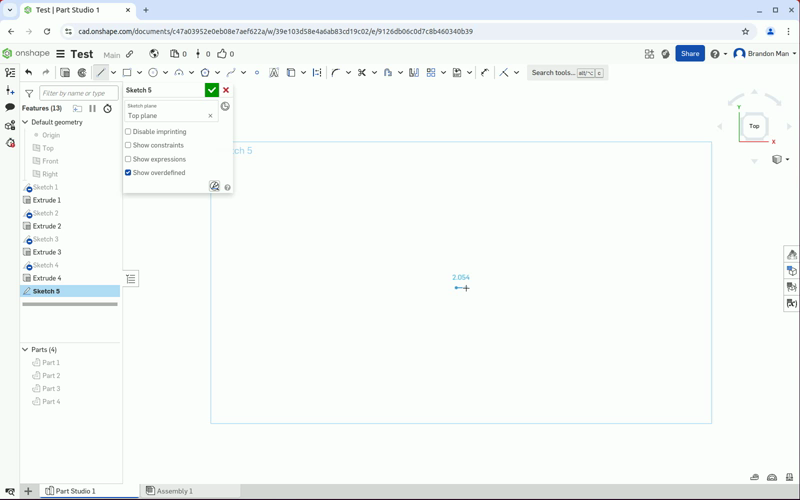
key_up(shift)
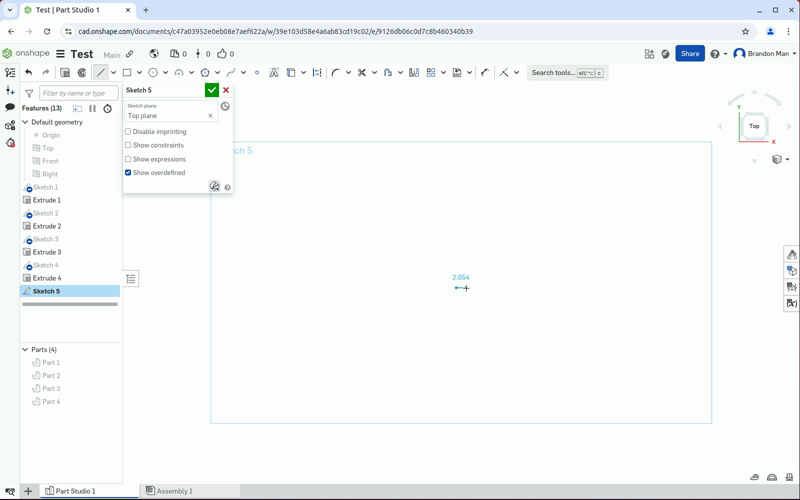
key_down(shift)
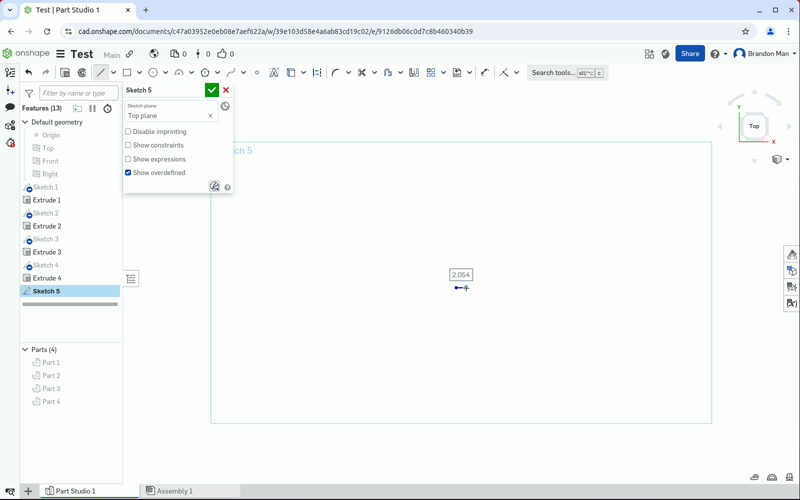
mouse_move(496, 287)
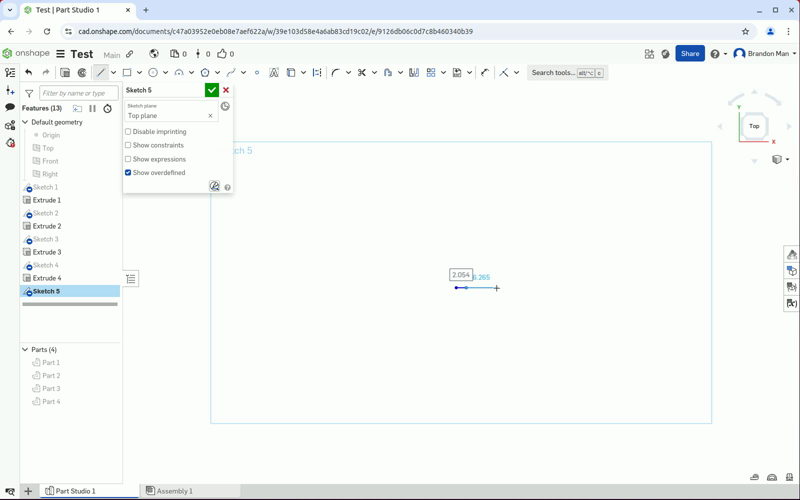
mouse_move(466, 277)
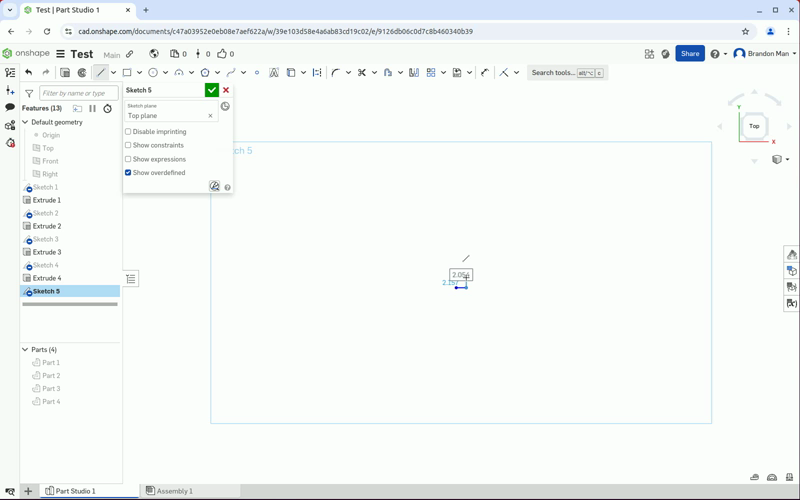
click(466, 277)
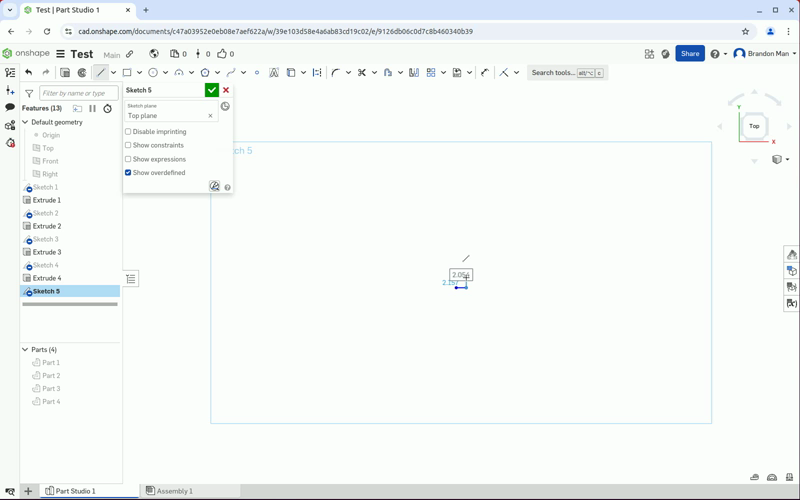
key_up(shift)
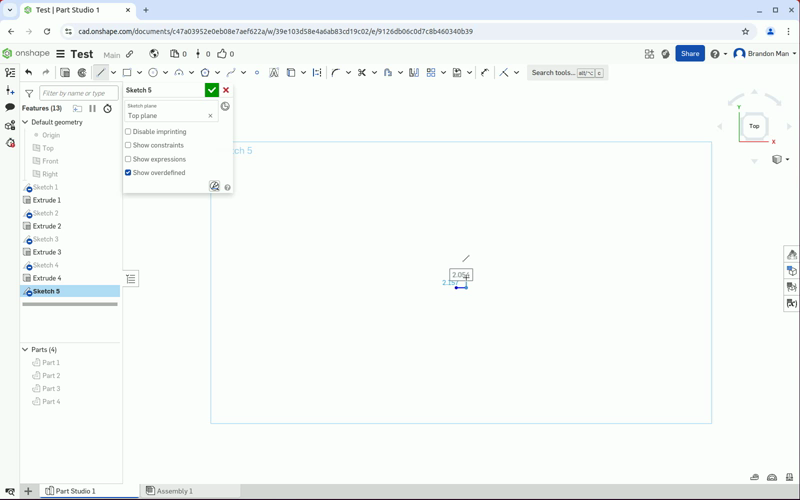
key_down(shift)
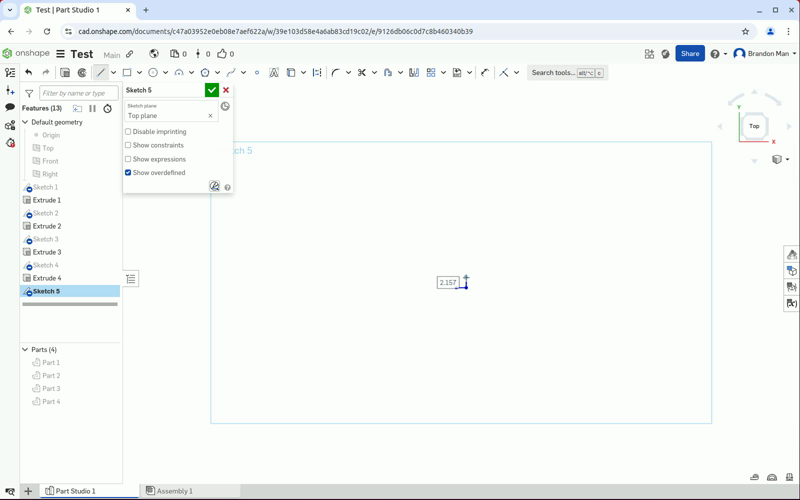
mouse_move(496, 277)
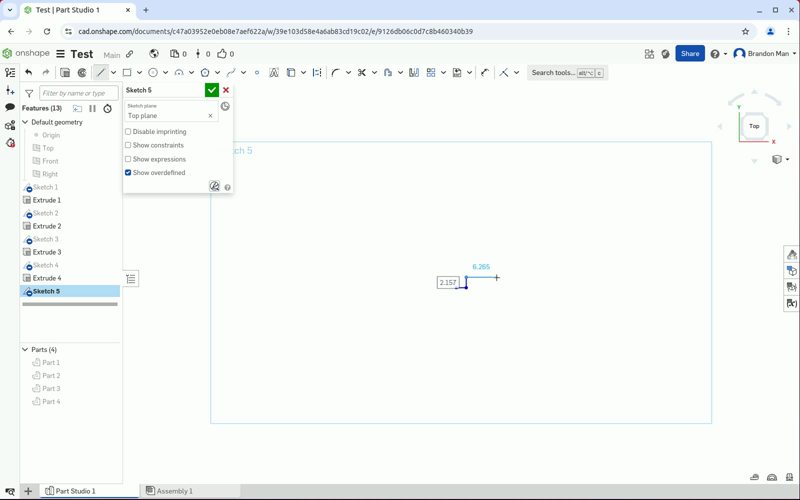
mouse_move(456, 277)
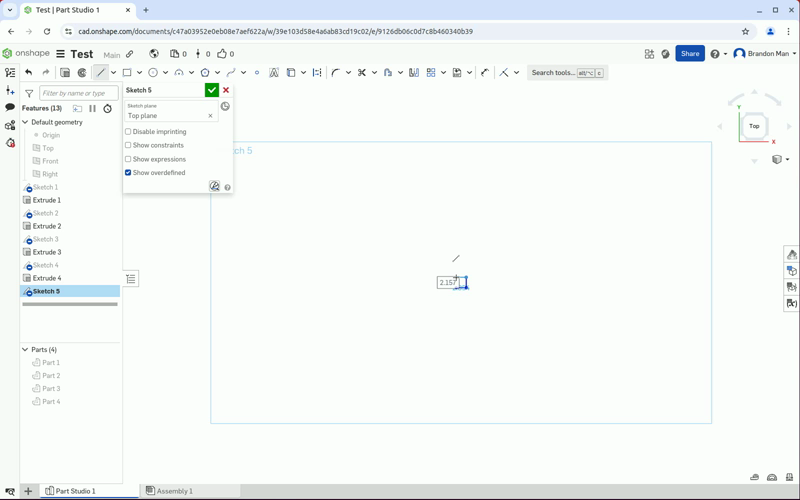
click(456, 277)
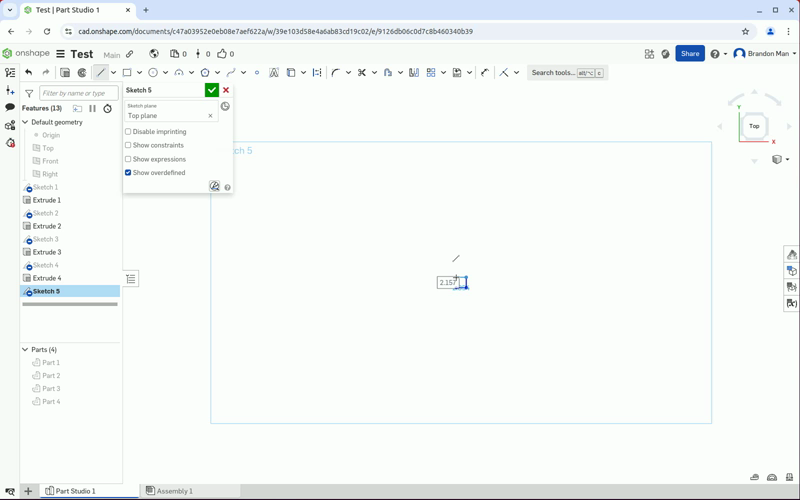
key_up(shift)
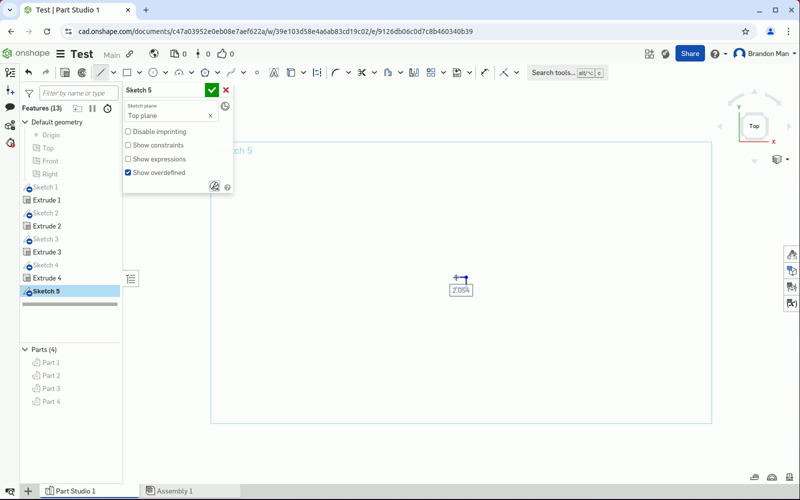
mouse_move(486, 277)
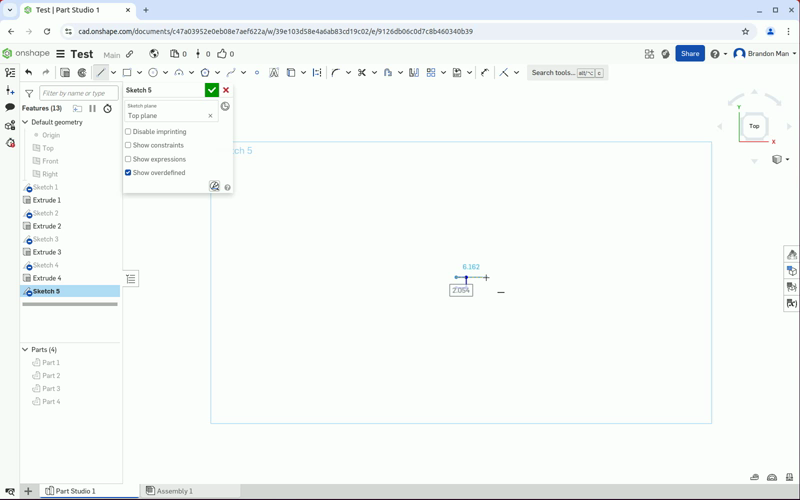
key_down(shift)
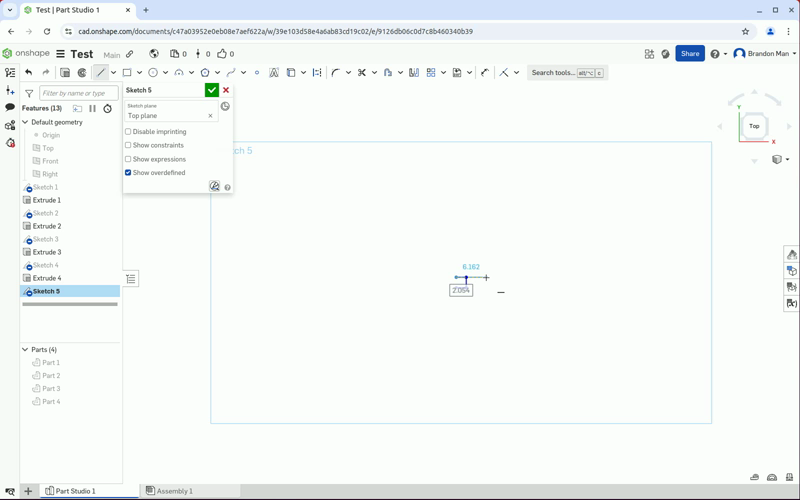
mouse_move(456, 287)
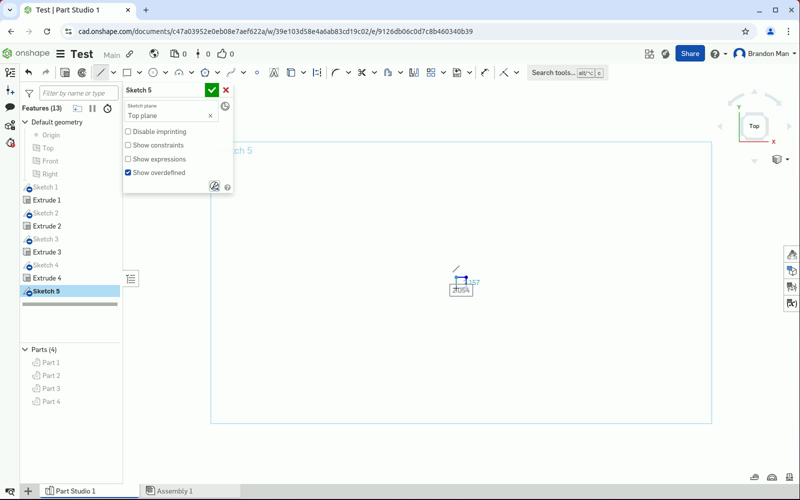
key_up(shift)
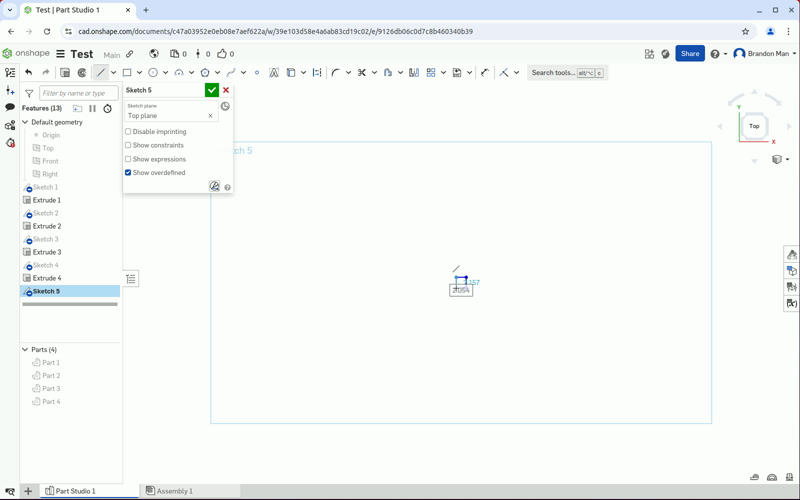
click(456, 287)
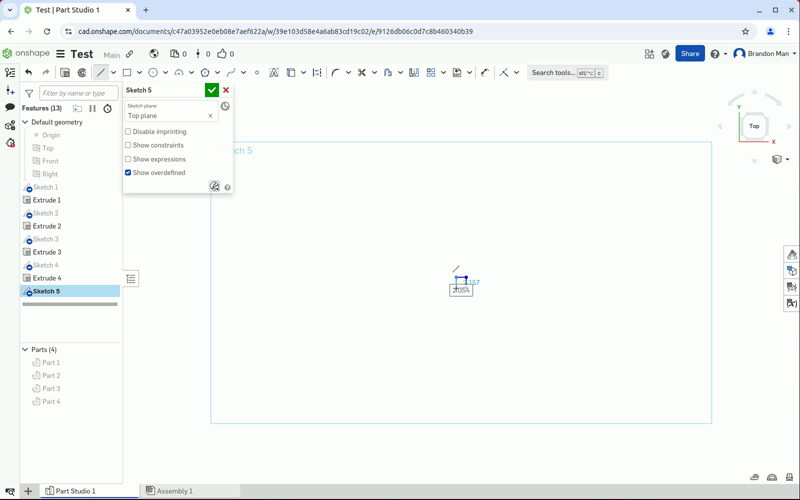
key(esc)
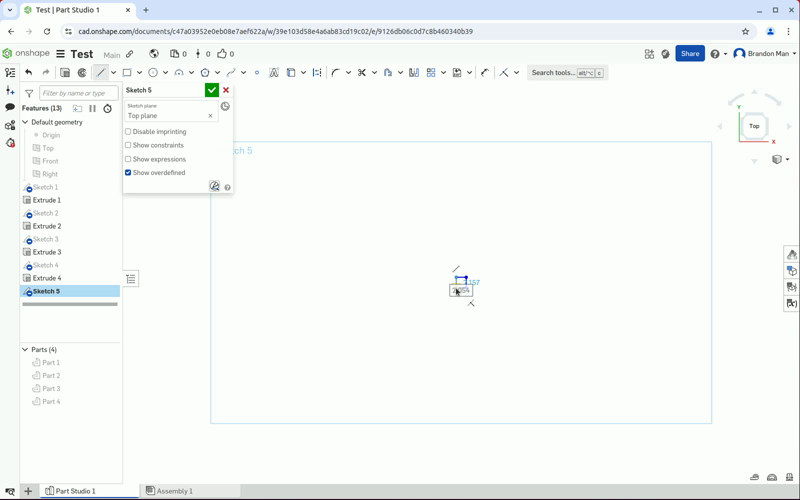
mouse_move(457, 285)
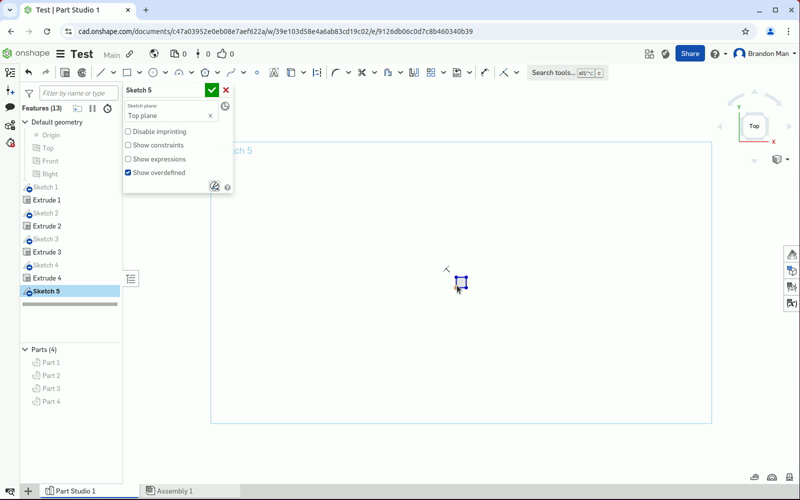
scroll(6)
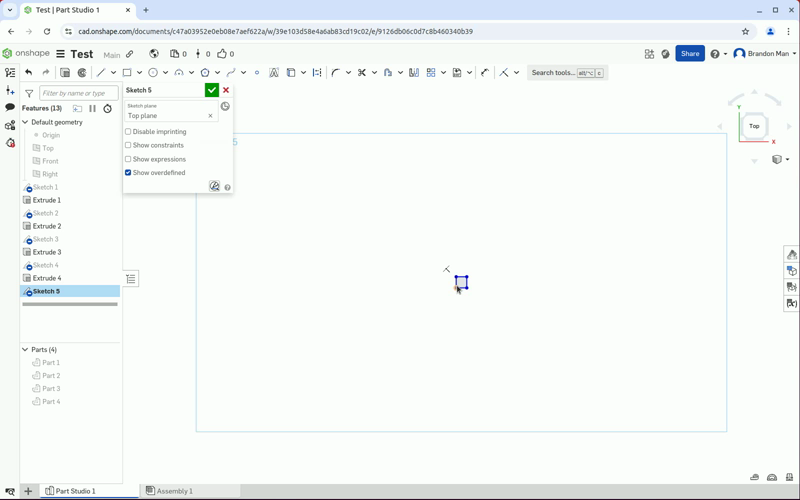
scroll(6)
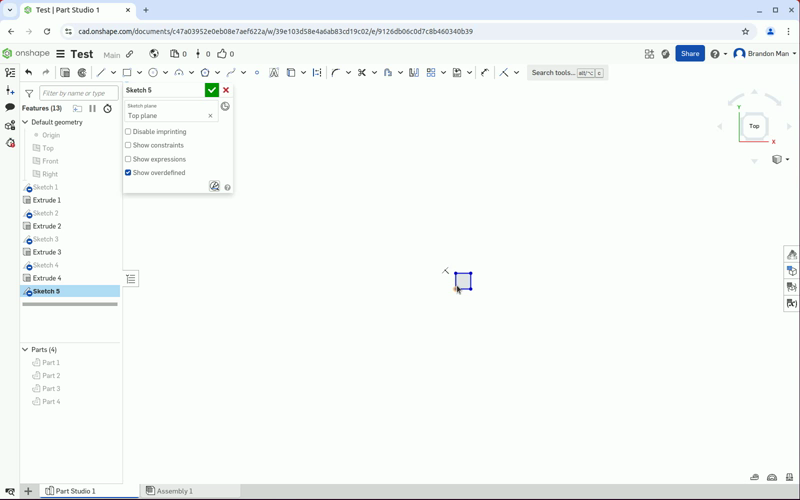
scroll(6)
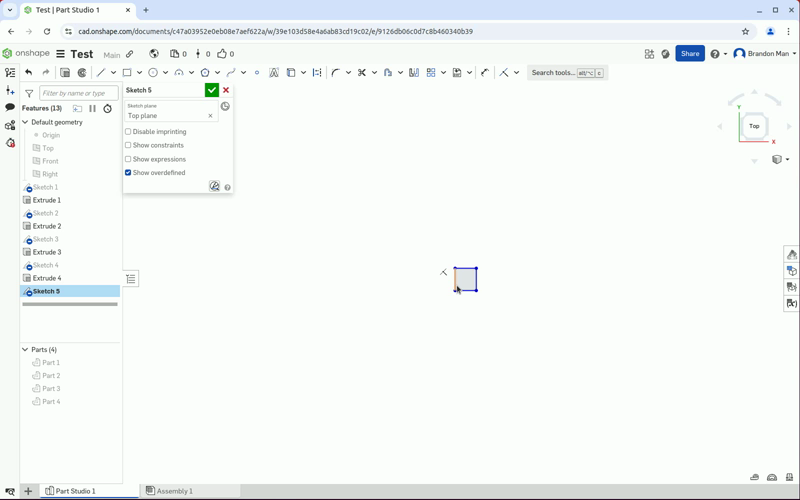
scroll(6)
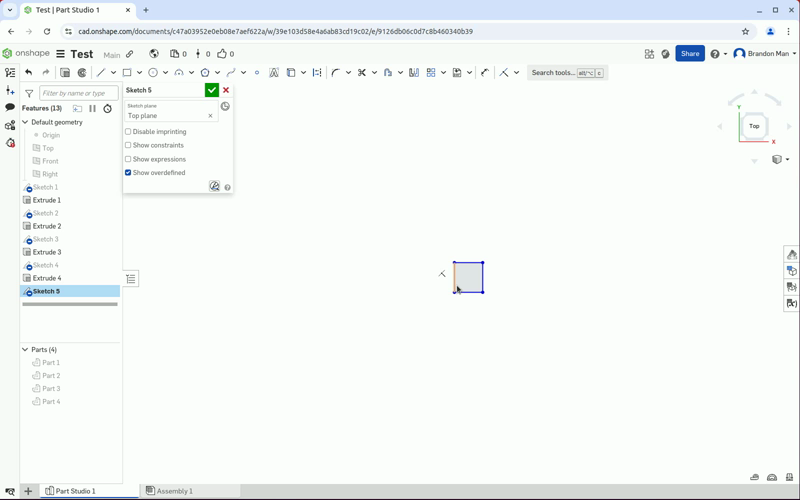
scroll(6)
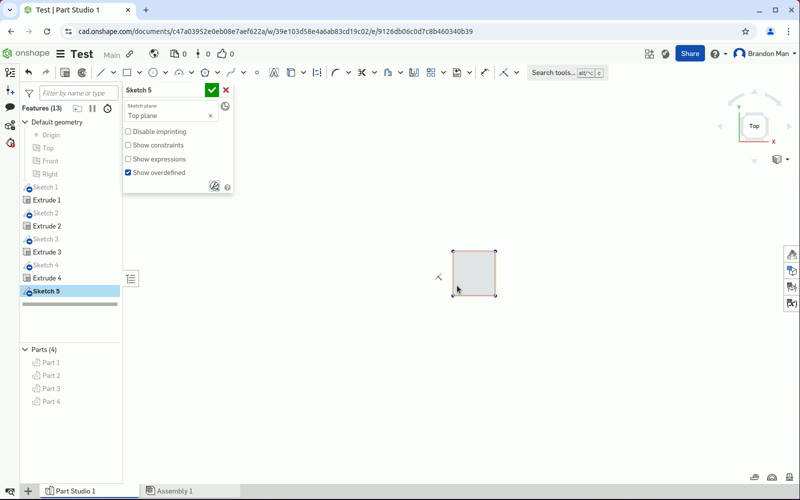
scroll(6)
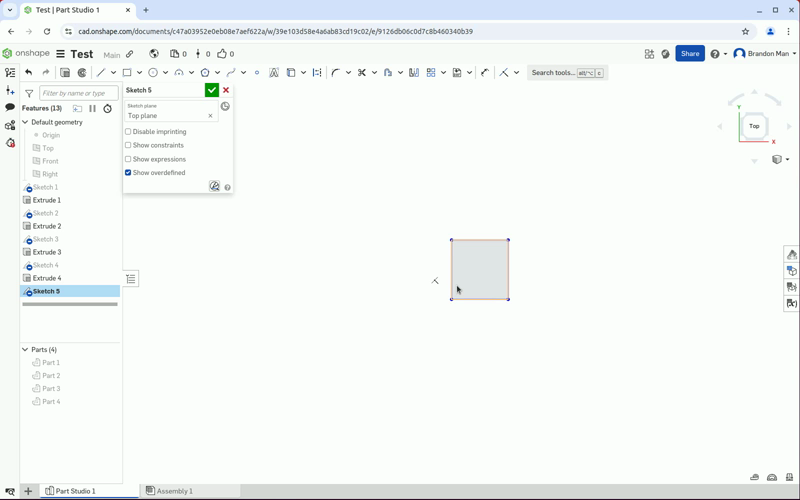
scroll(6)
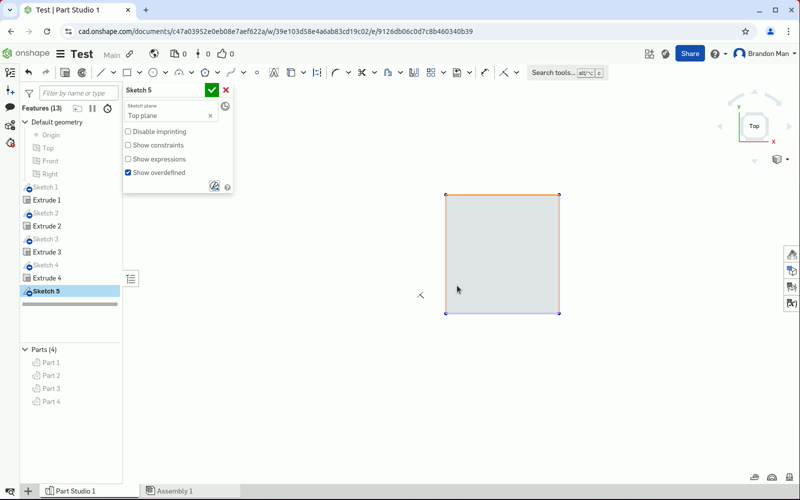
click(457, 285)
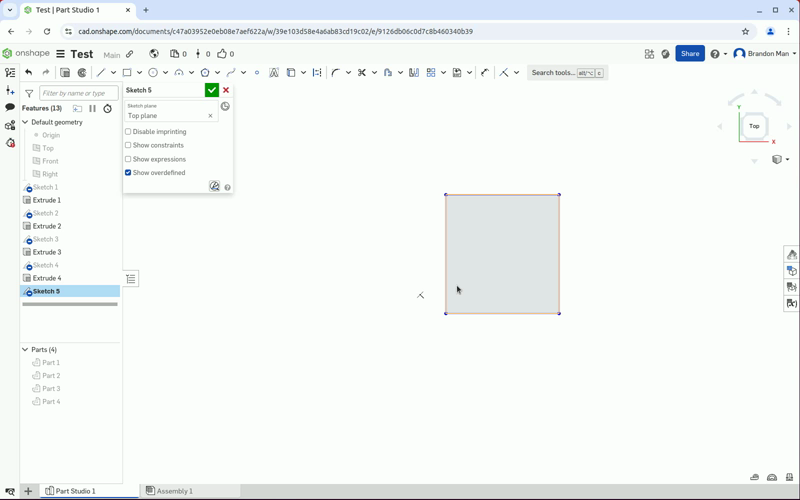
scroll(-6)
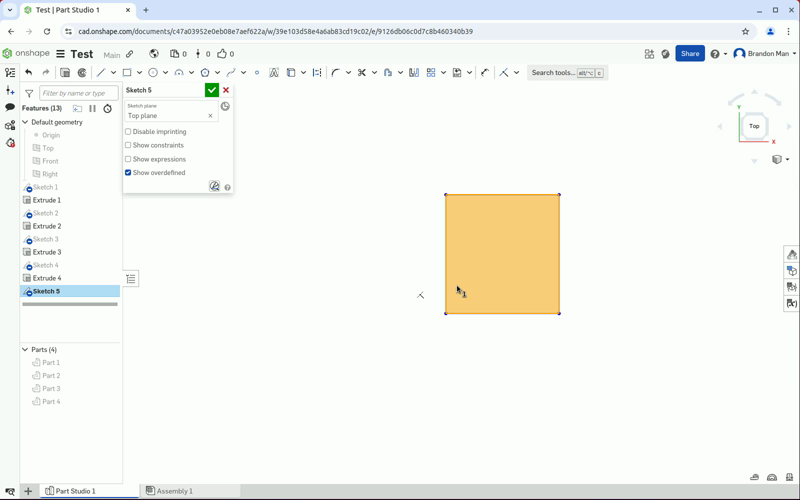
scroll(-6)
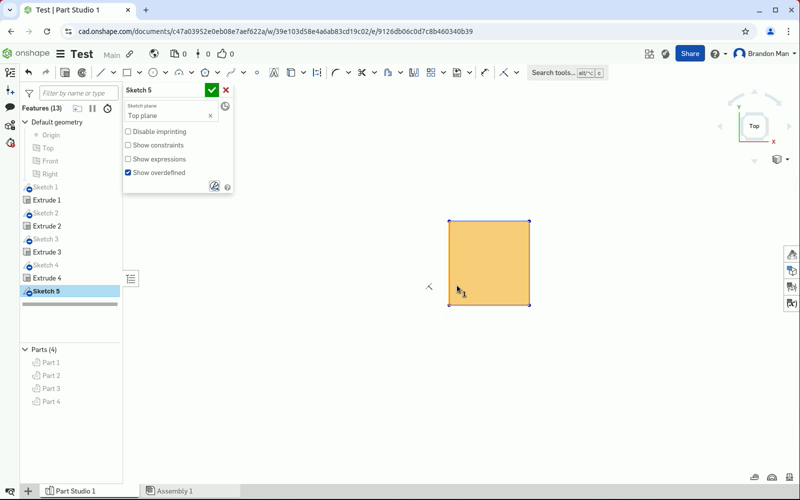
scroll(-6)
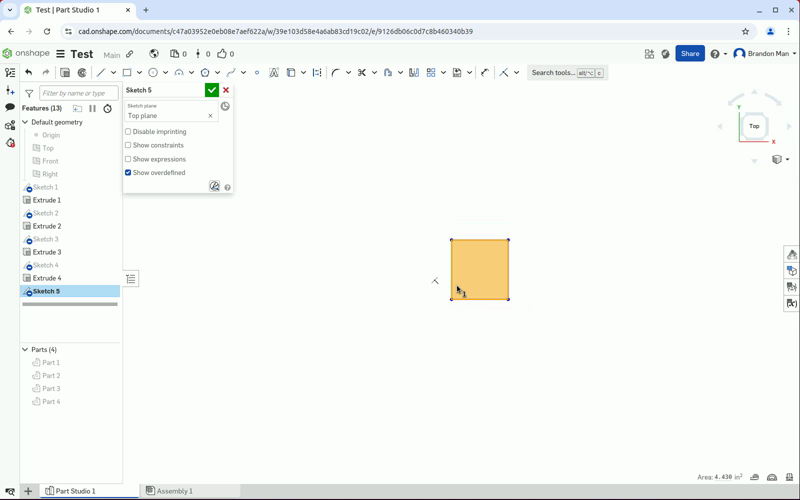
scroll(-6)
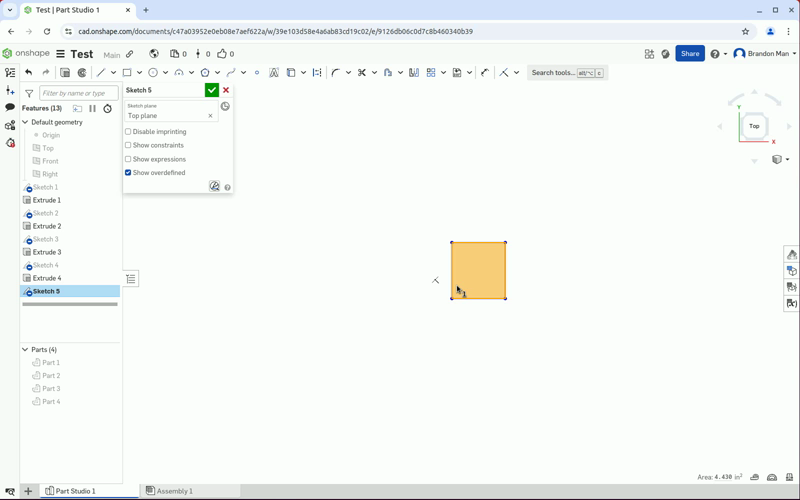
scroll(-6)
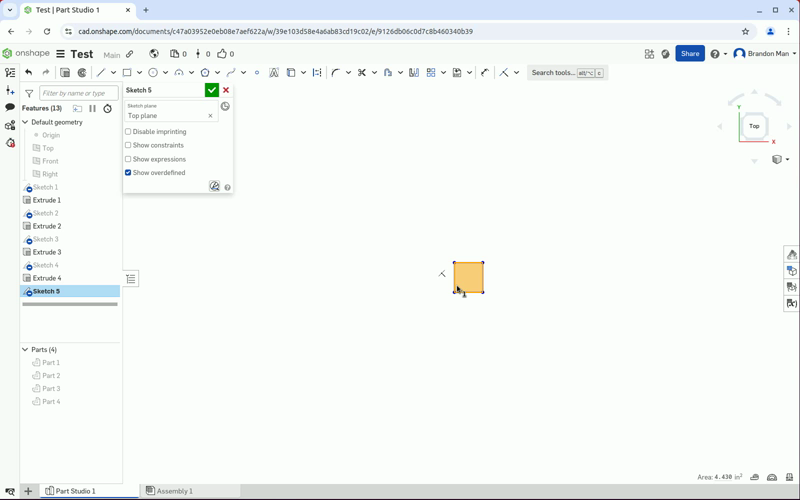
scroll(-6)
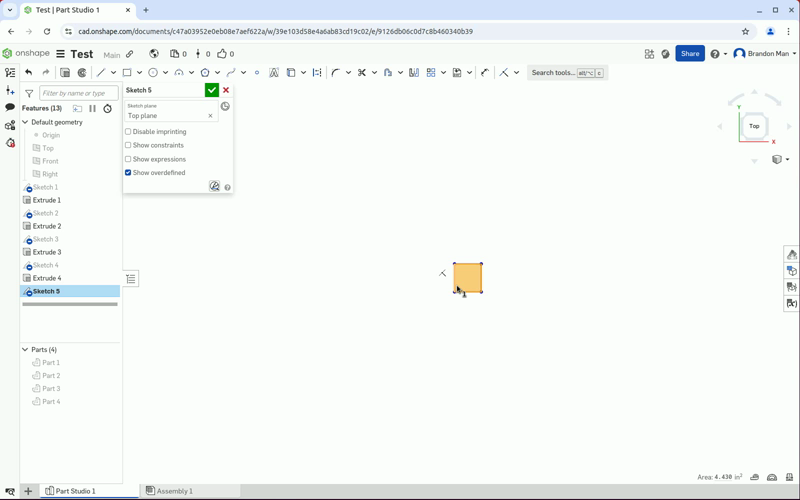
scroll(-6)
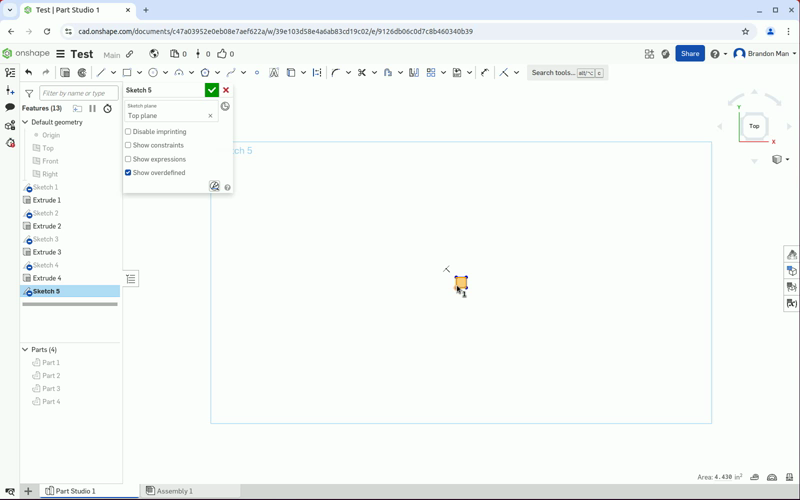
mouse_move(73, 352)
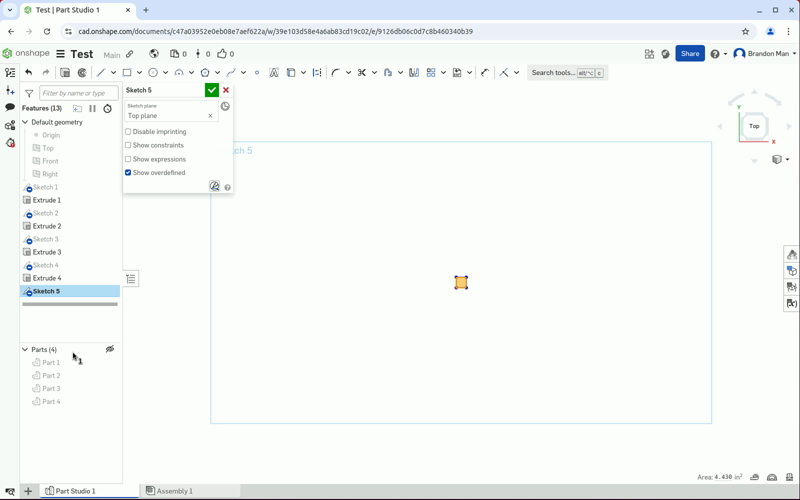
key(shift+y)
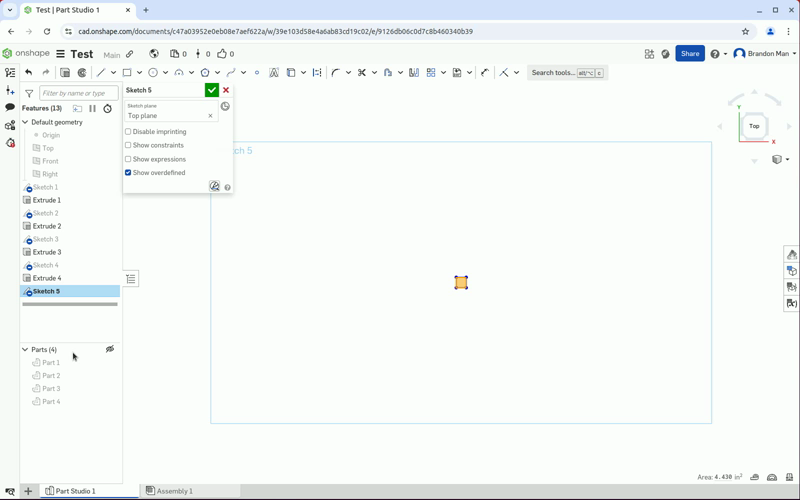
key(shift+e)
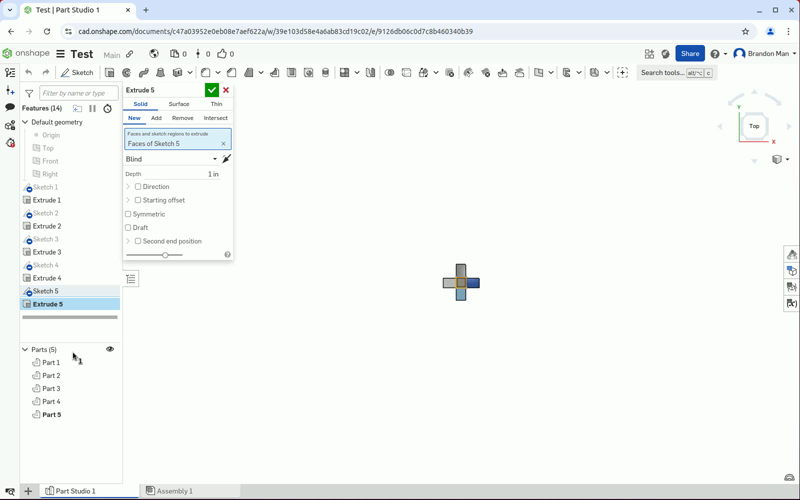
mouse_move(143, 106)
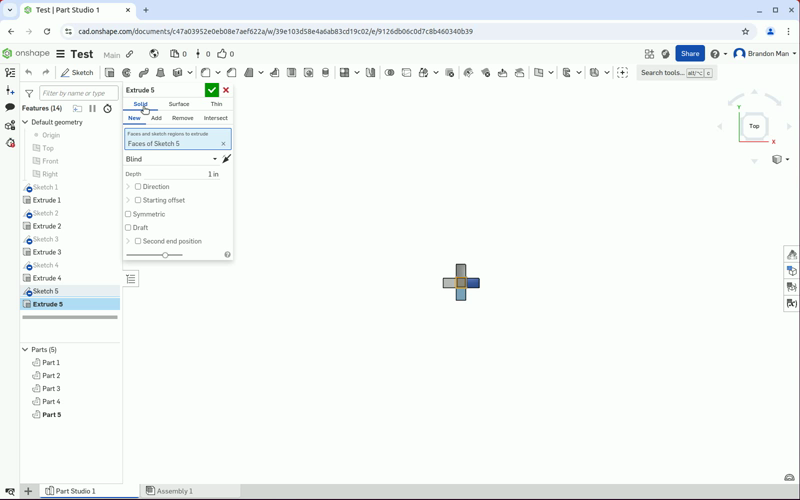
click(143, 106)
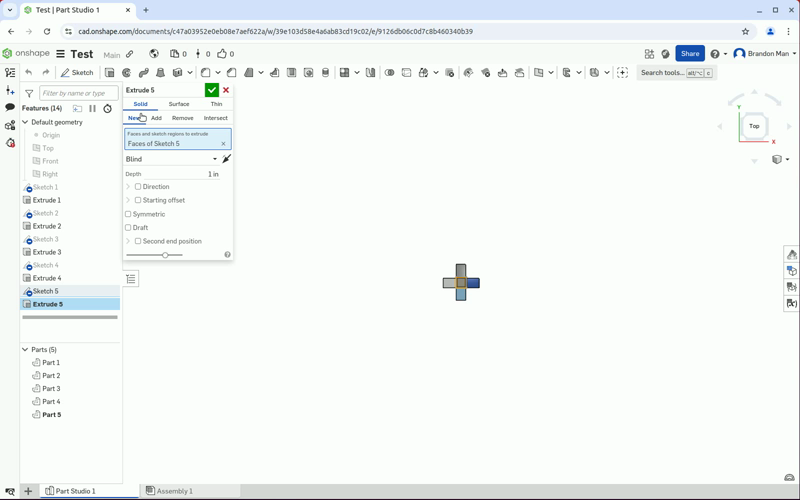
mouse_move(137, 120)
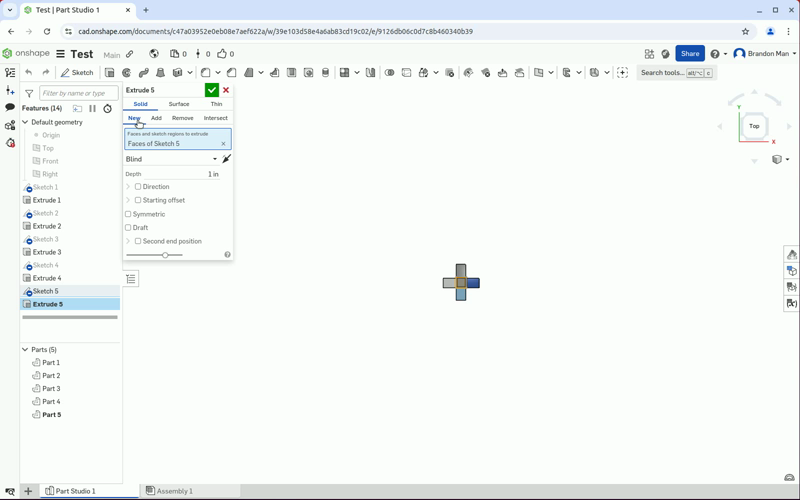
click(137, 120)
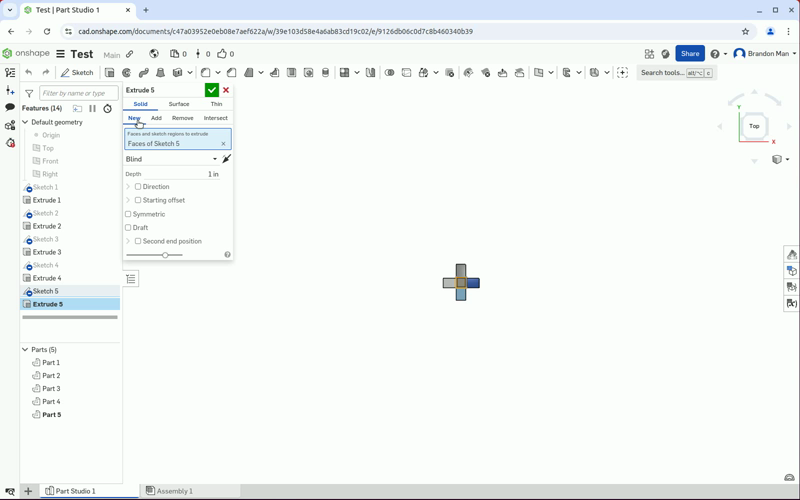
key(tab, 4)
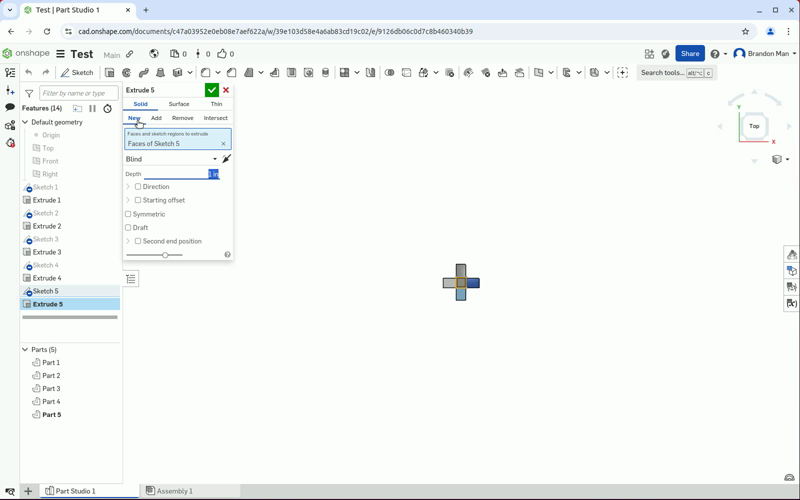
text(23.108)
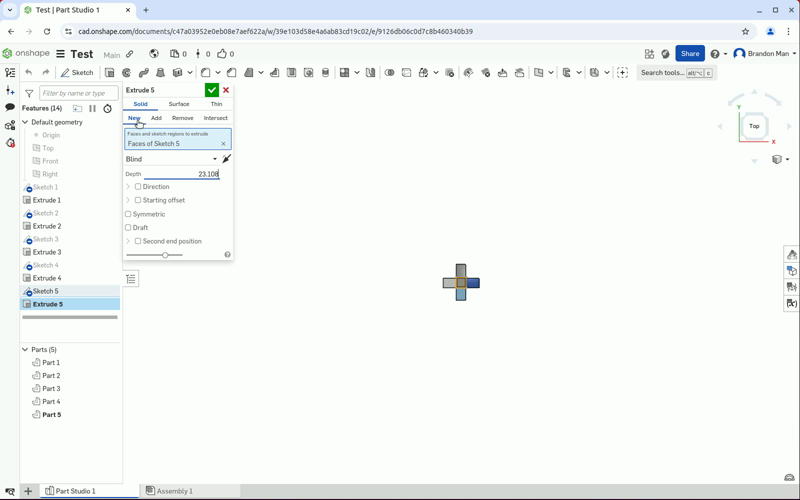
key(enter)
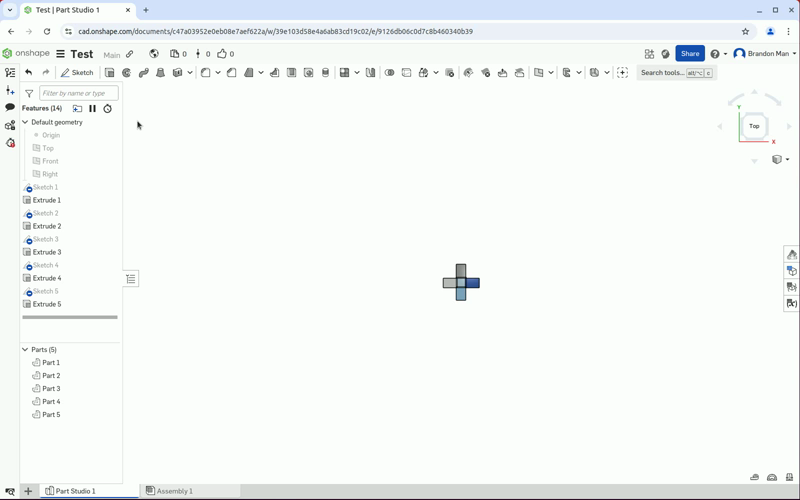
key(shift+h)
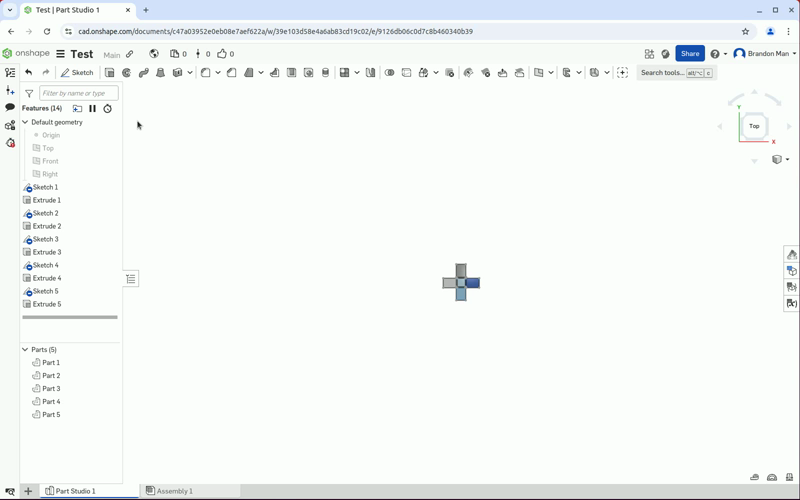
key(shift+h)
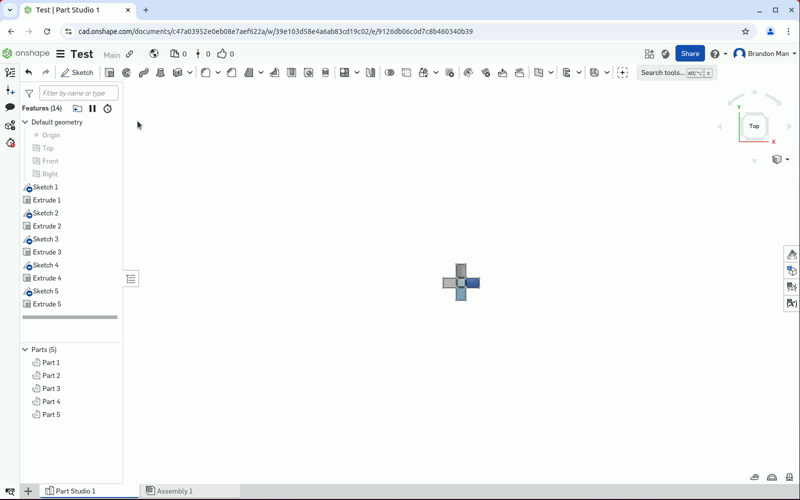
key(shift+7)
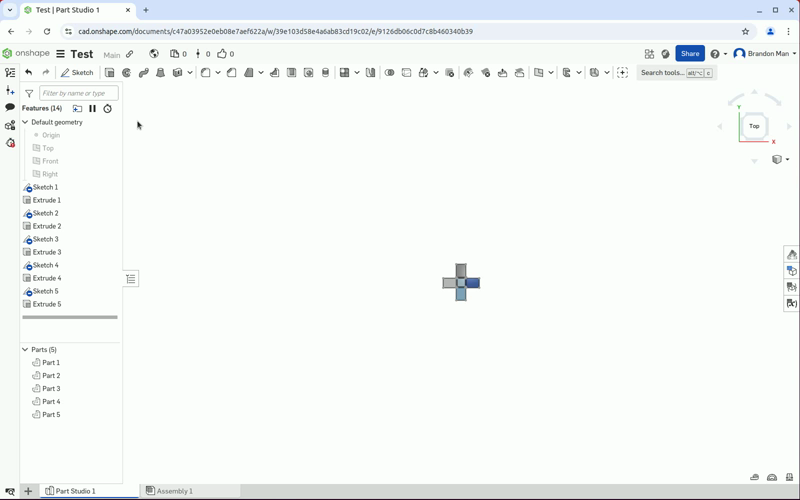
key(up, 3)
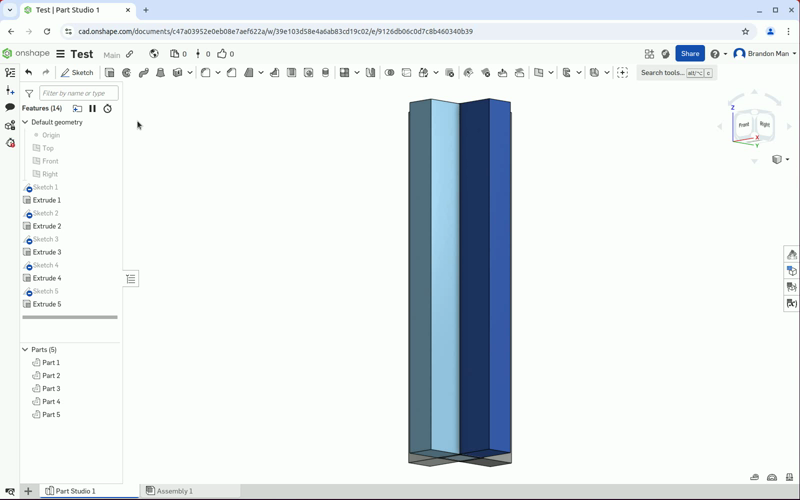
key(left, 3)
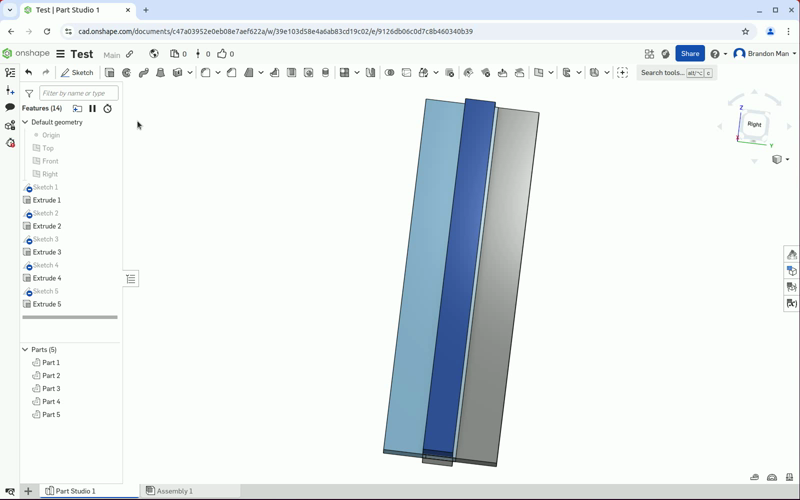
key(right, 3)
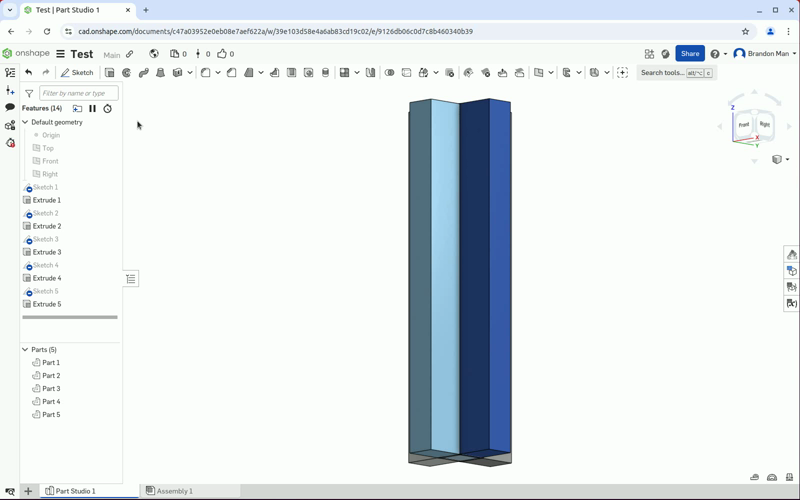
key(down, 3)
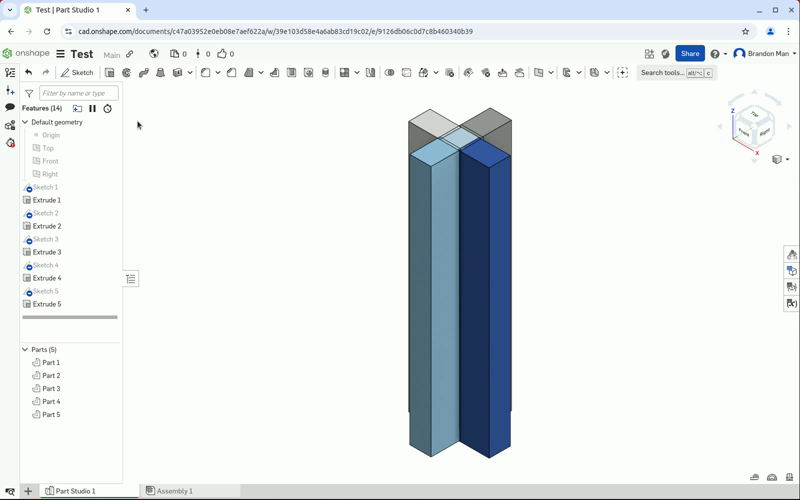
mouse_move(73, 189)
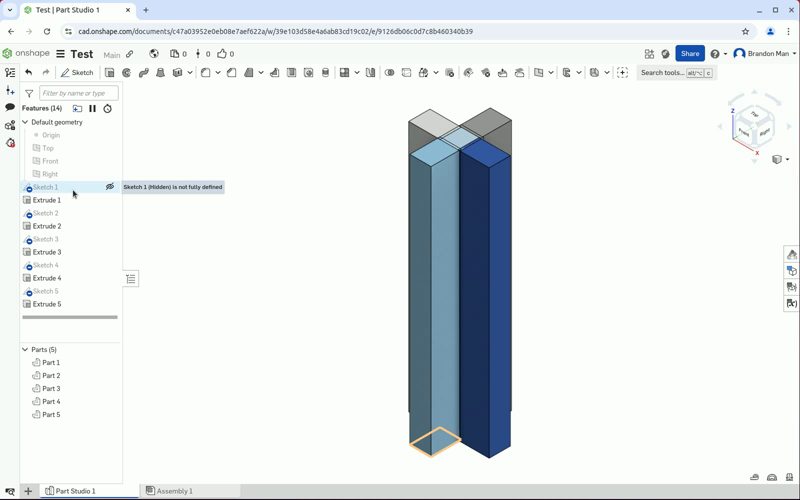
click(73, 189)